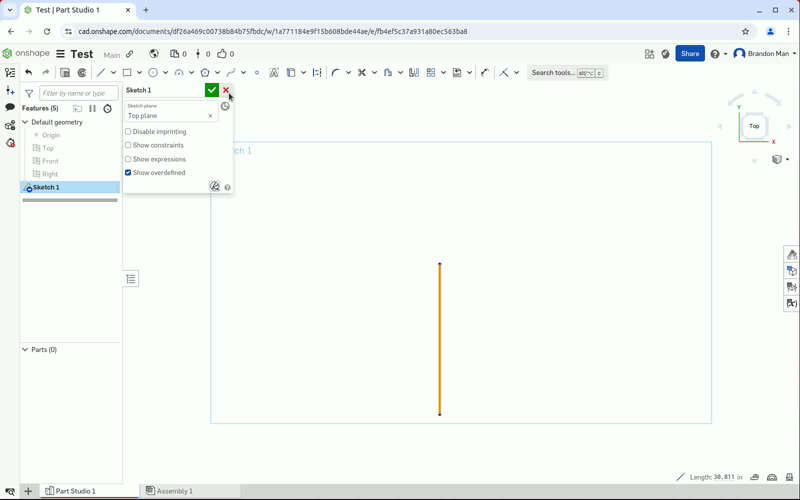
key(shift+h)
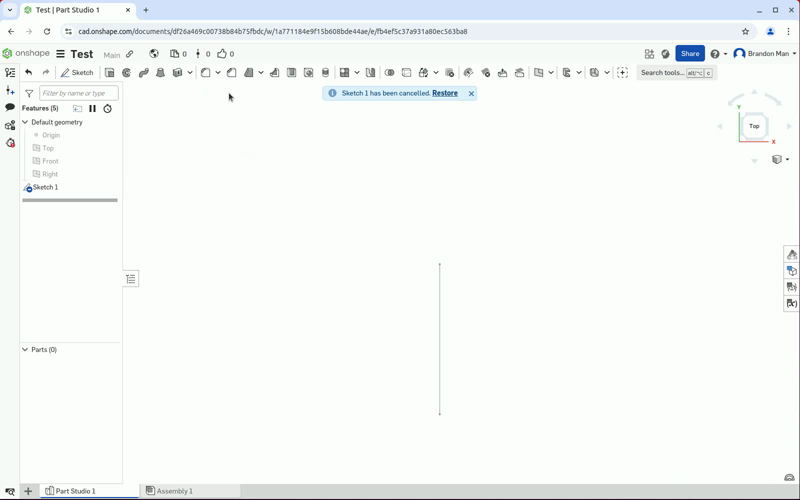
key(shift+s)
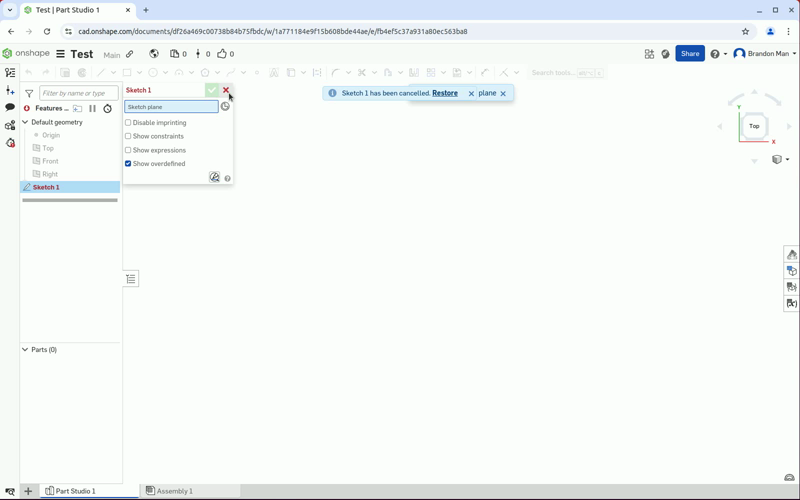
mouse_move(73, 150)
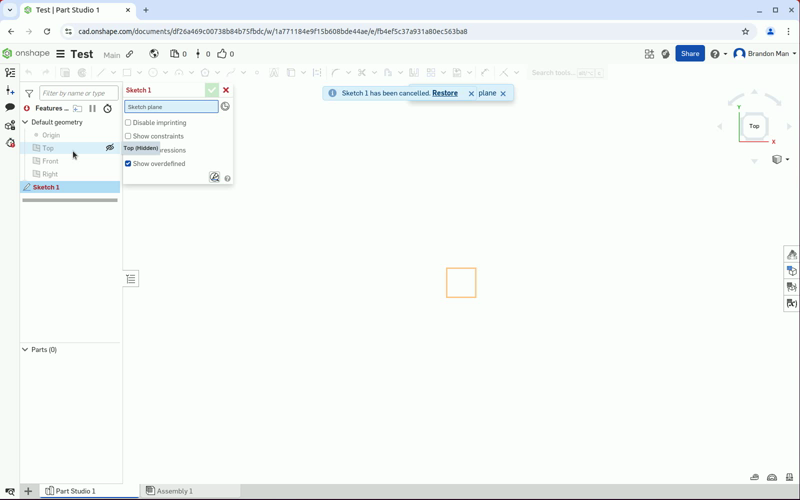
click(73, 150)
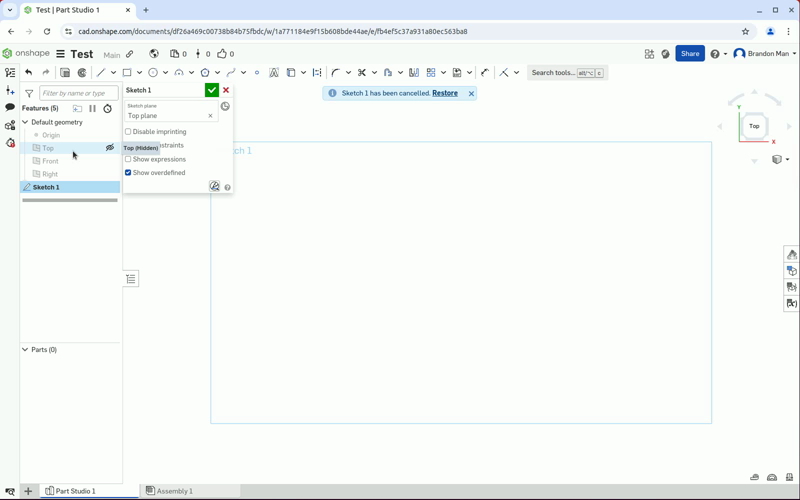
mouse_move(73, 352)
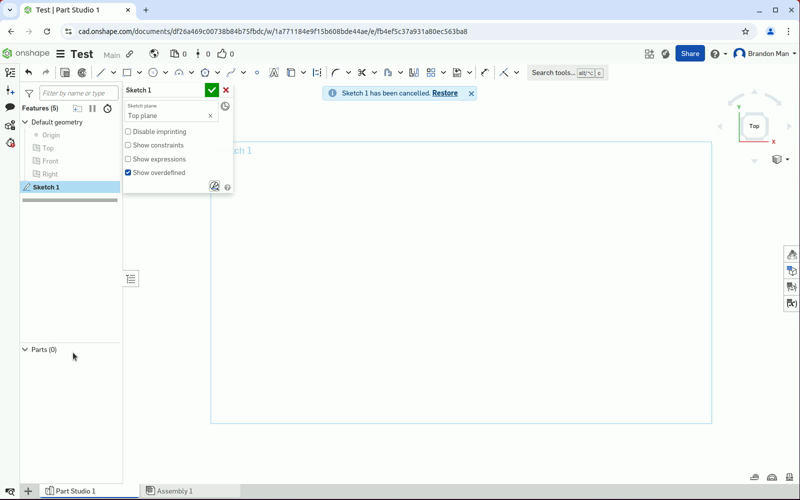
key(y)
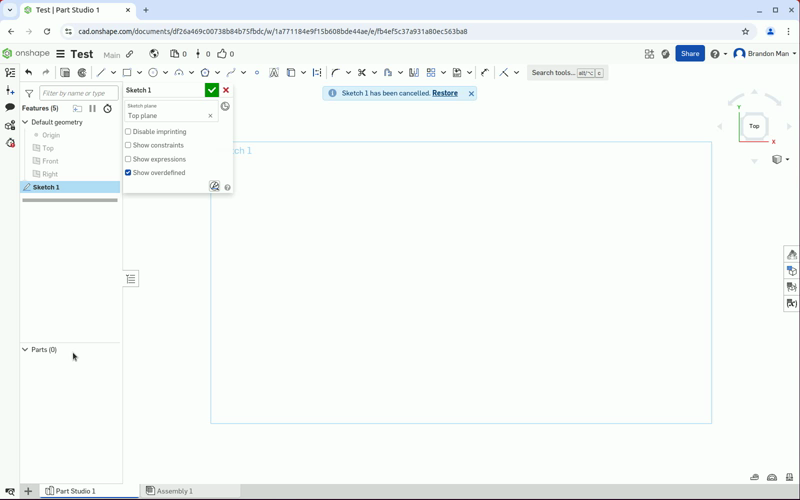
key(a)
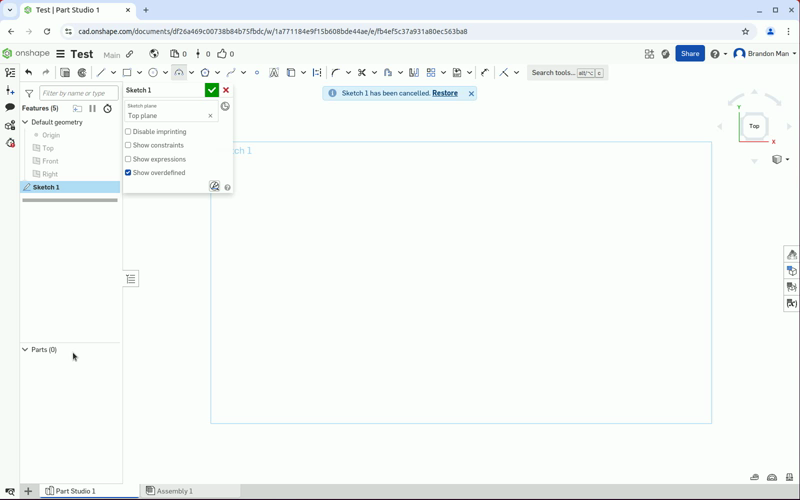
key_down(shift)
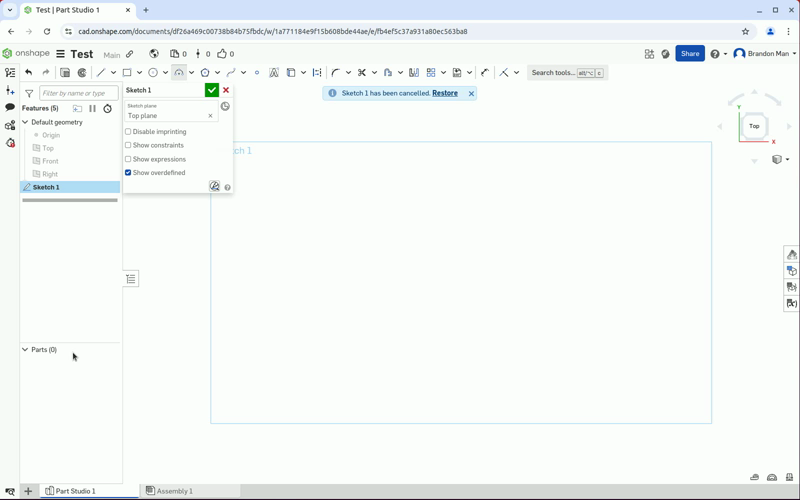
mouse_move(386, 245)
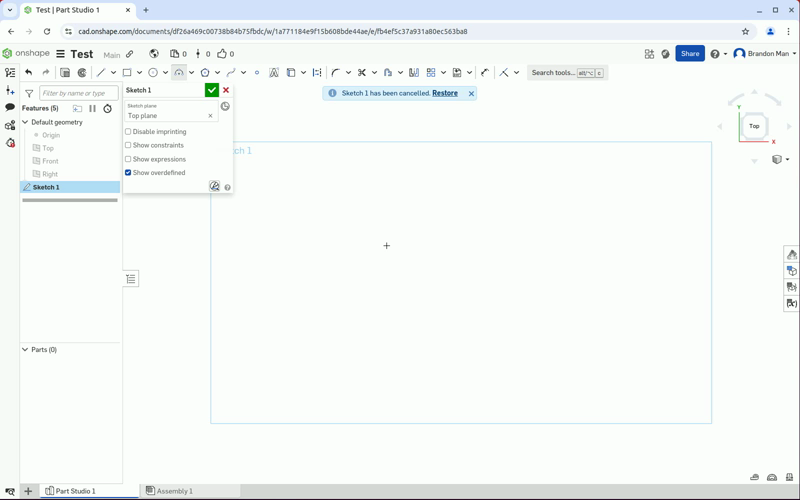
click(386, 245)
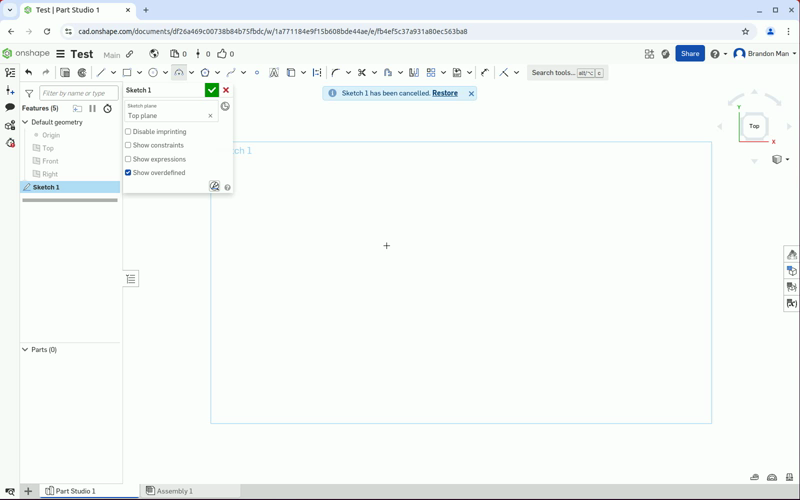
key_up(shift)
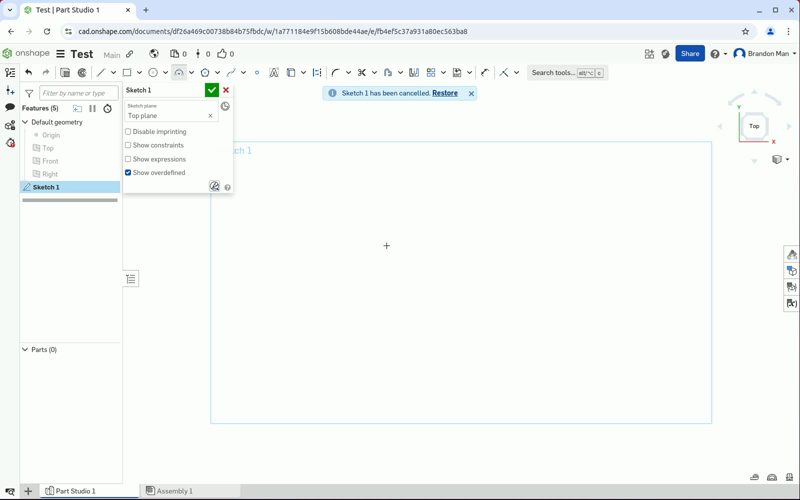
key_down(shift)
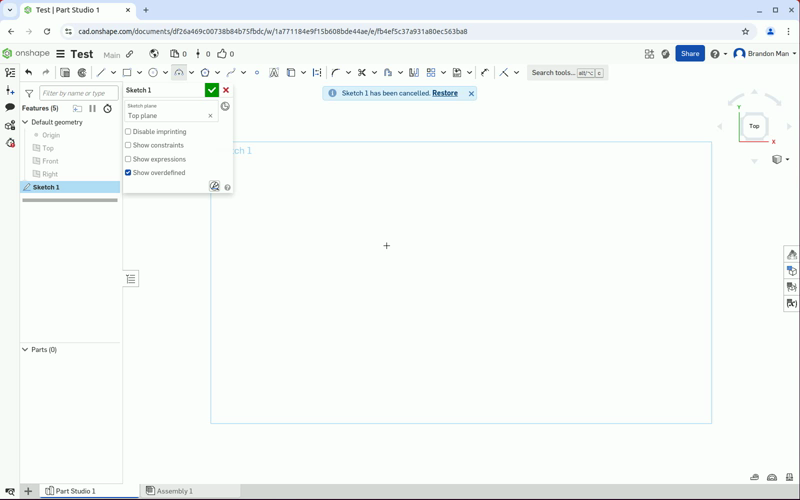
mouse_move(535, 245)
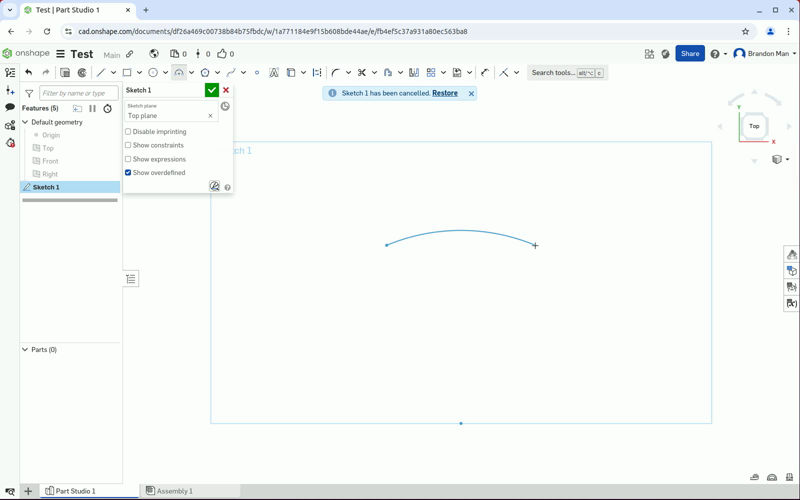
click(535, 245)
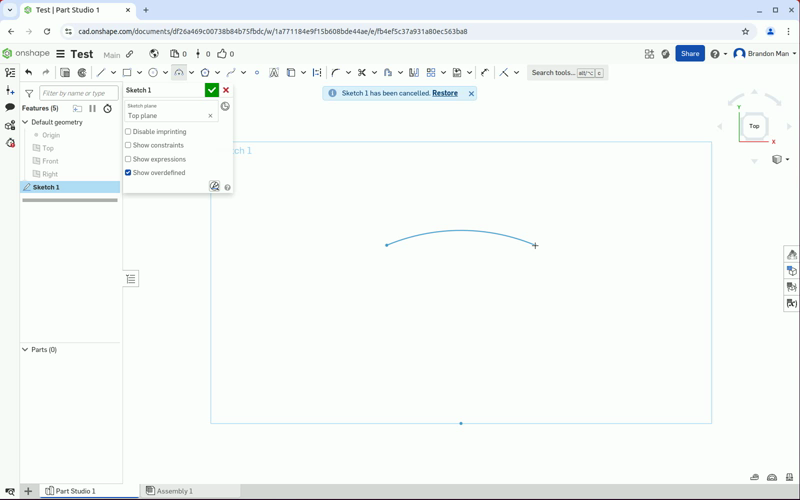
mouse_move(461, 365)
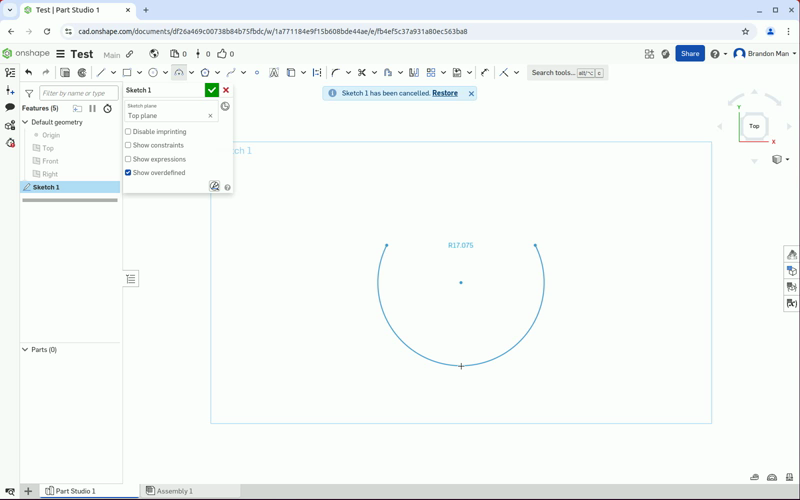
click(461, 365)
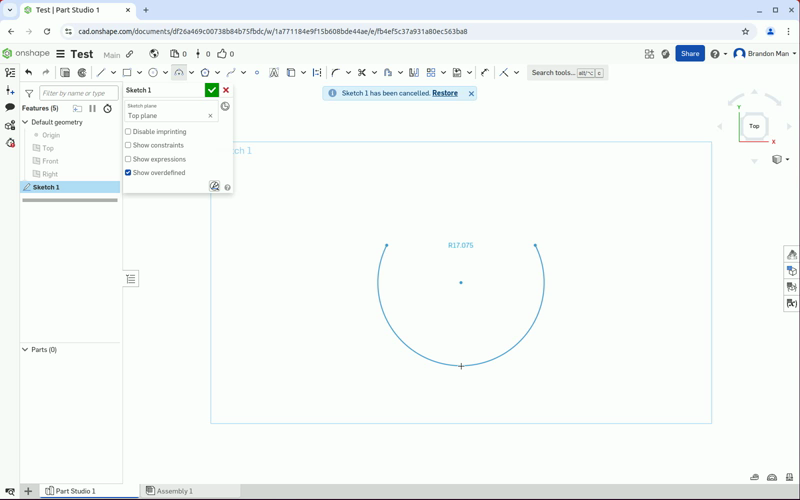
key_up(shift)
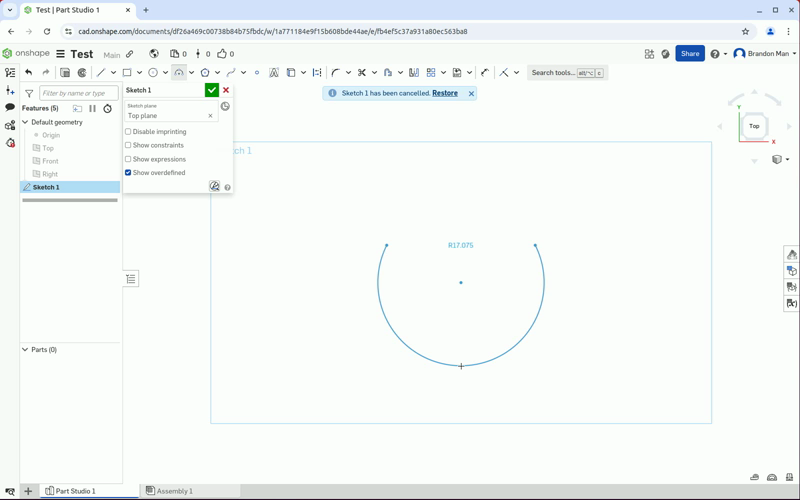
mouse_move(535, 245)
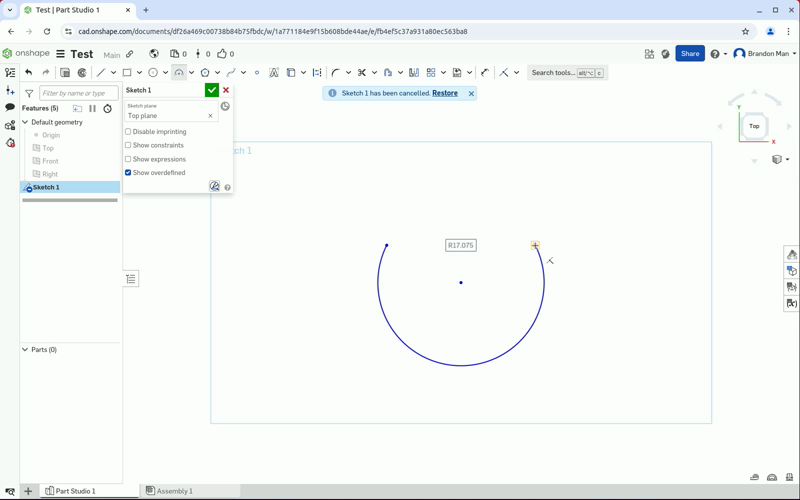
click(535, 245)
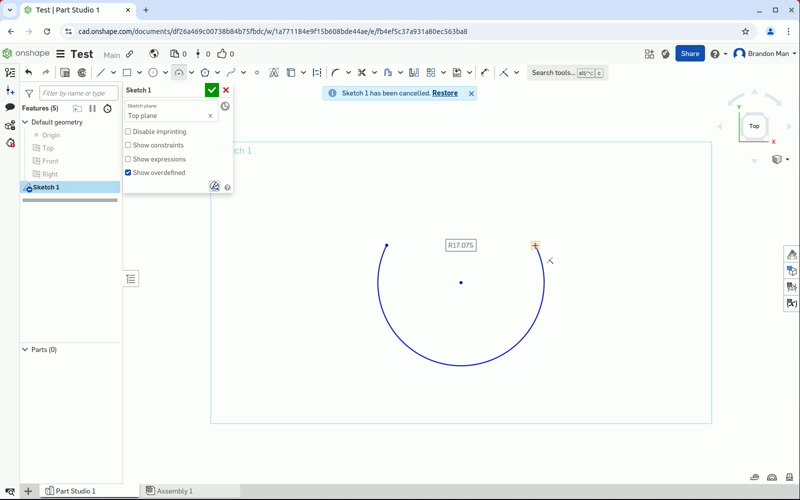
key_down(shift)
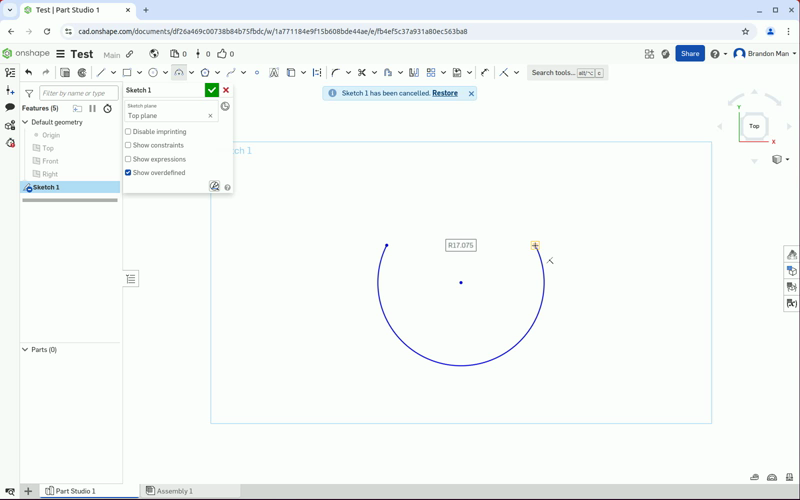
mouse_move(502, 210)
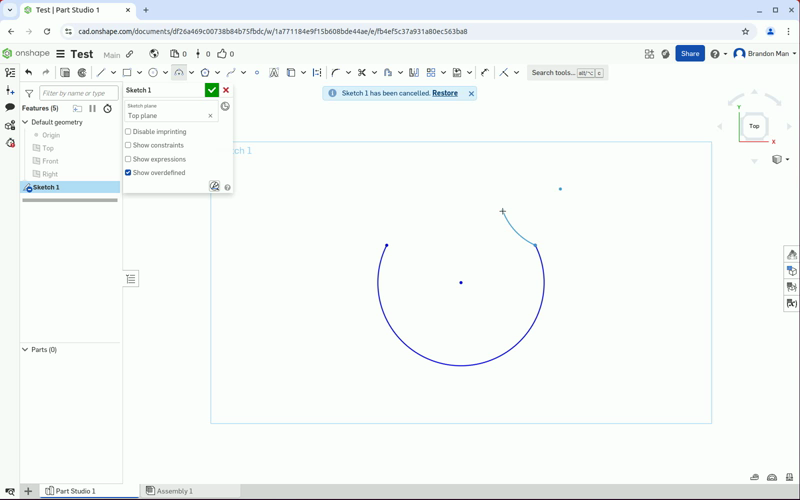
click(502, 210)
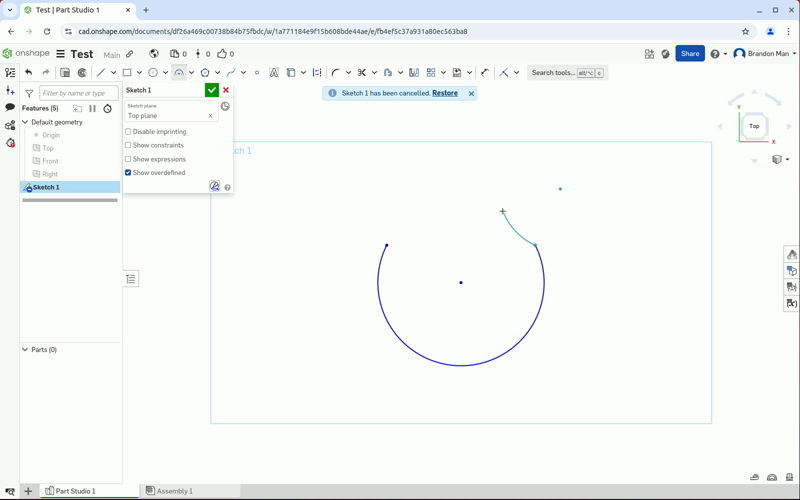
mouse_move(512, 234)
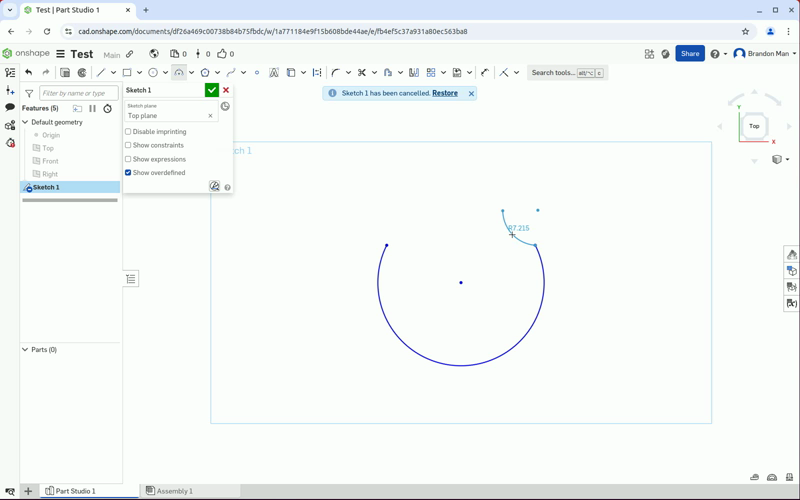
click(512, 234)
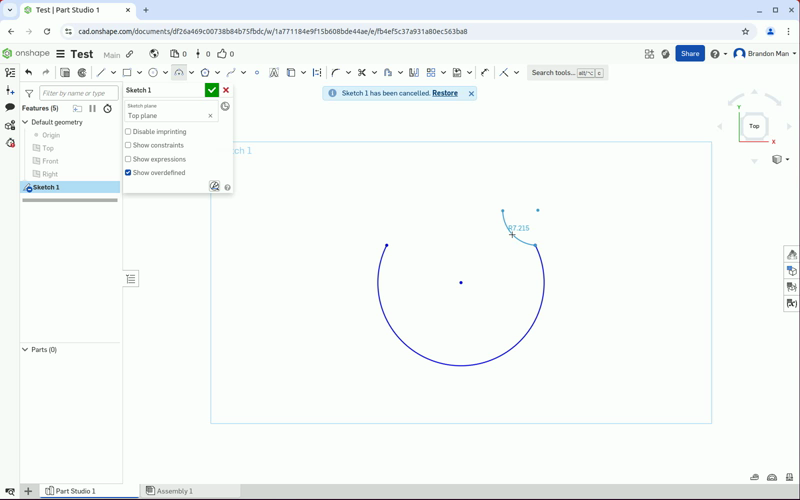
key_up(shift)
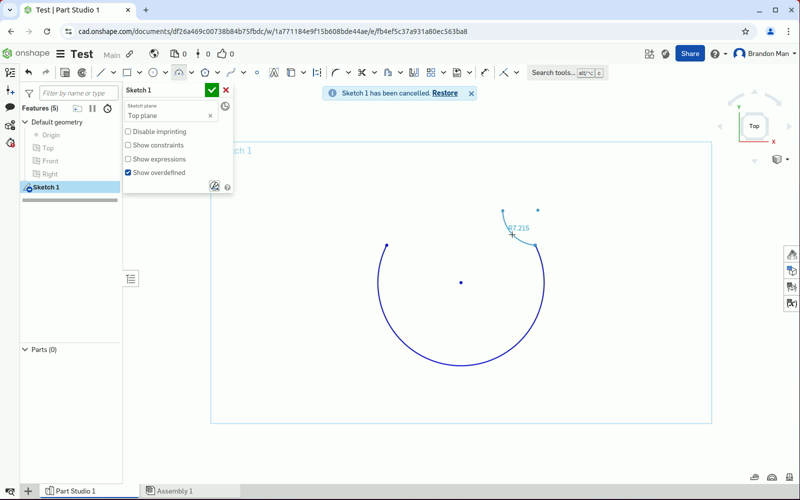
mouse_move(502, 210)
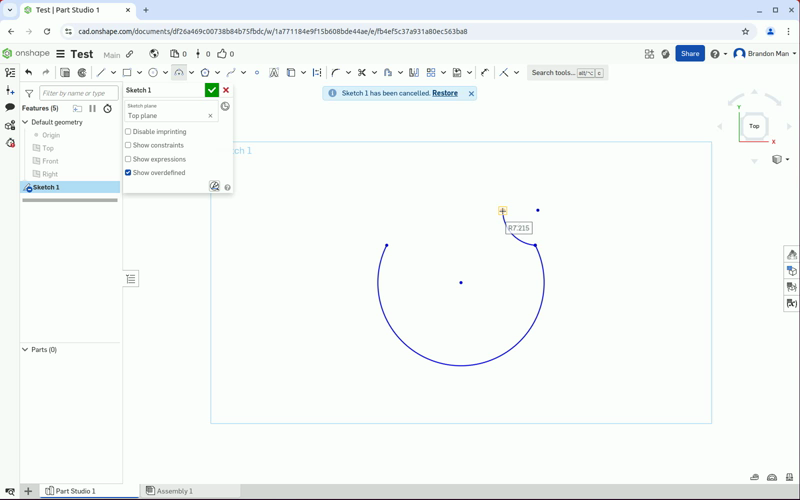
click(502, 210)
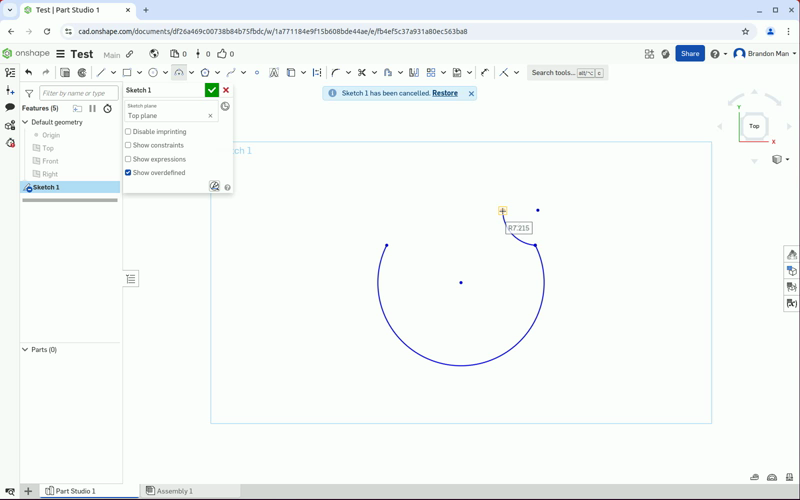
key_down(shift)
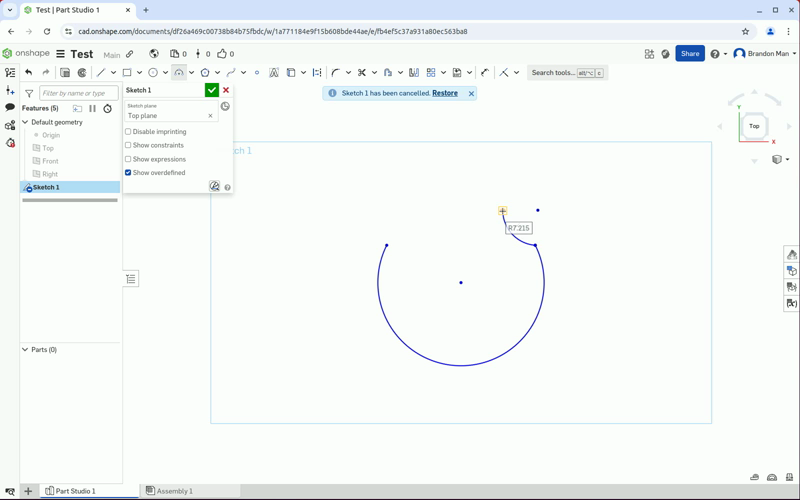
mouse_move(419, 210)
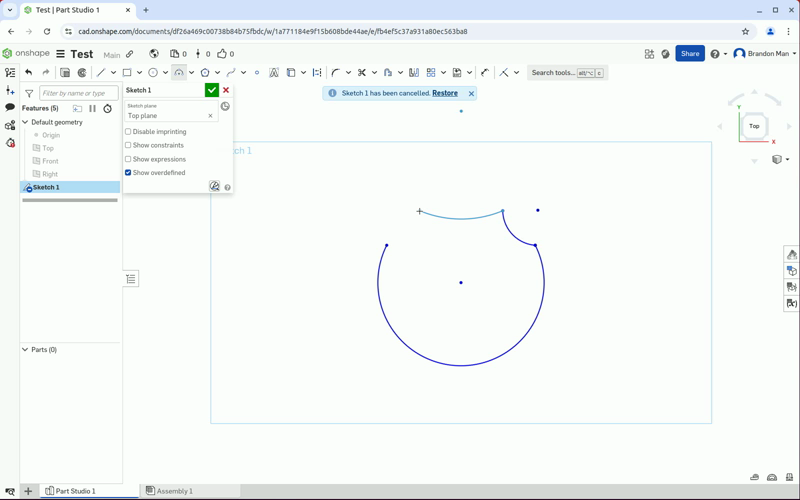
click(419, 210)
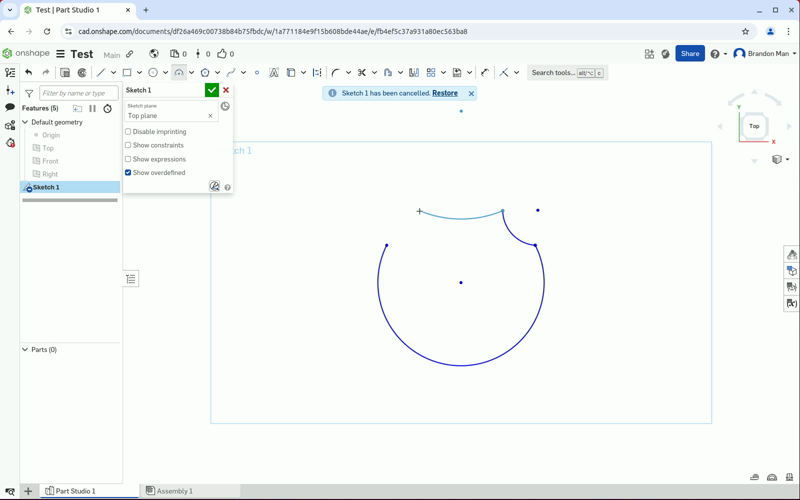
mouse_move(461, 199)
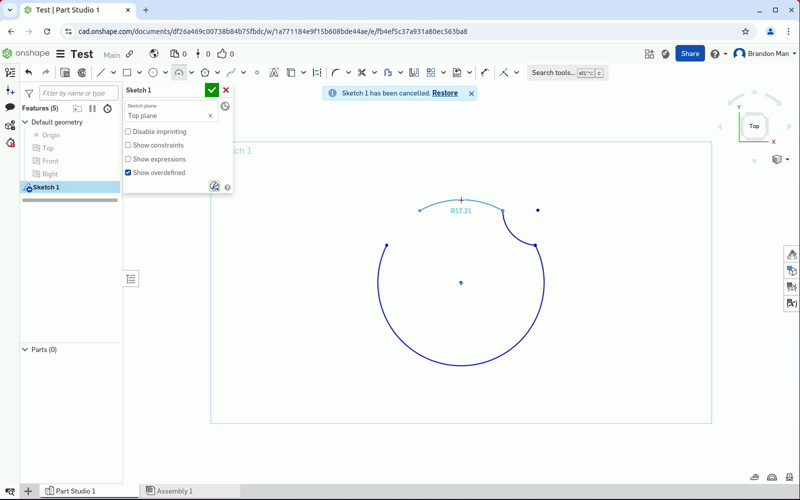
click(461, 199)
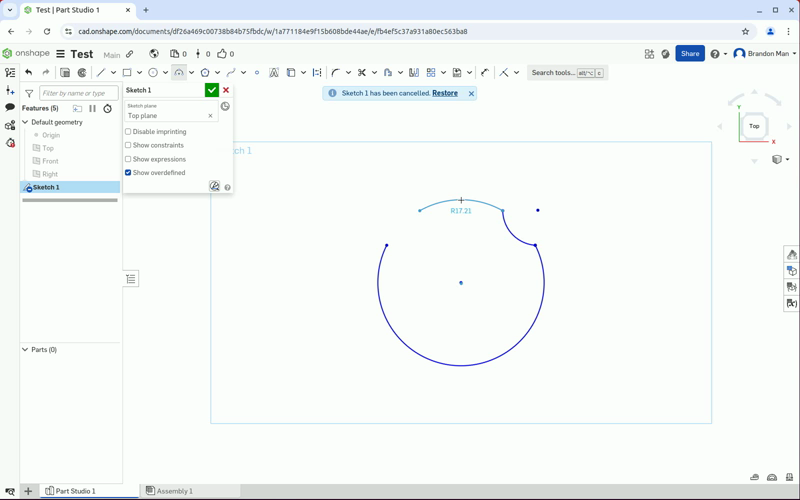
key_up(shift)
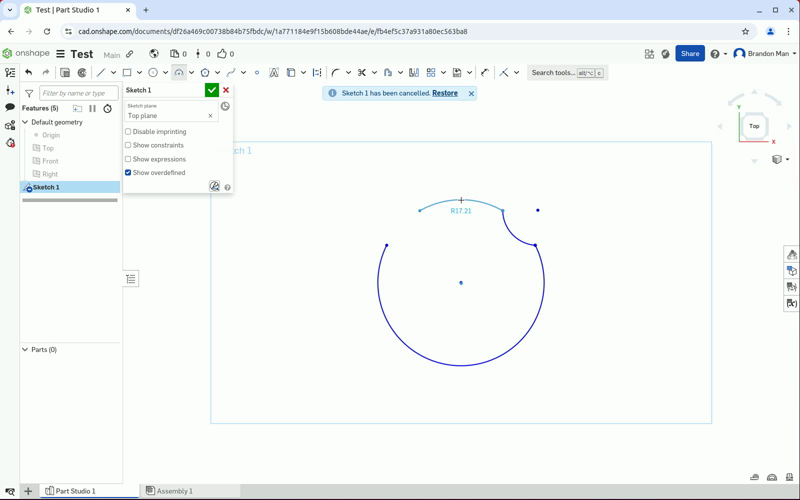
mouse_move(419, 210)
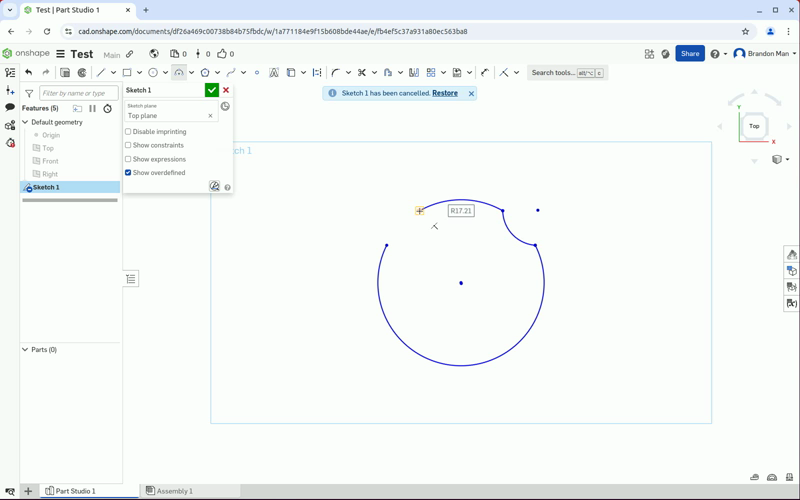
click(419, 210)
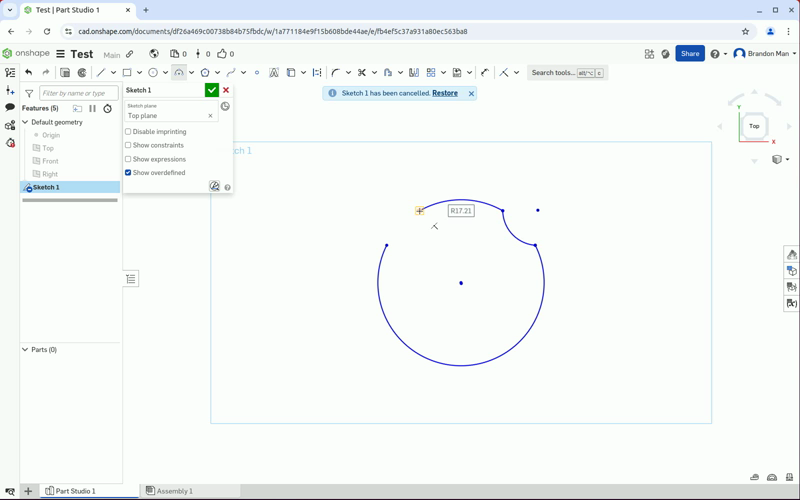
mouse_move(386, 245)
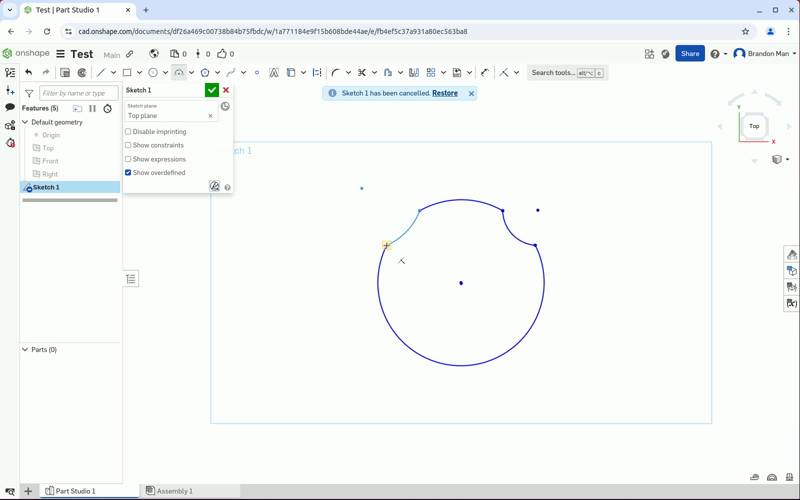
click(386, 245)
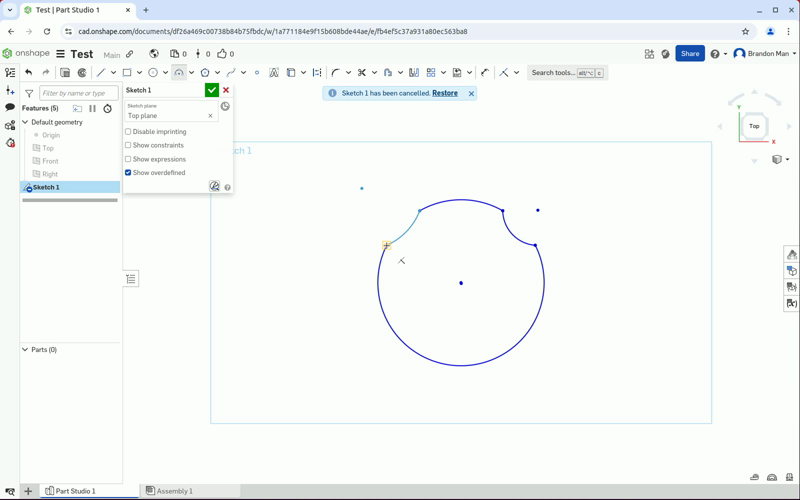
key_down(shift)
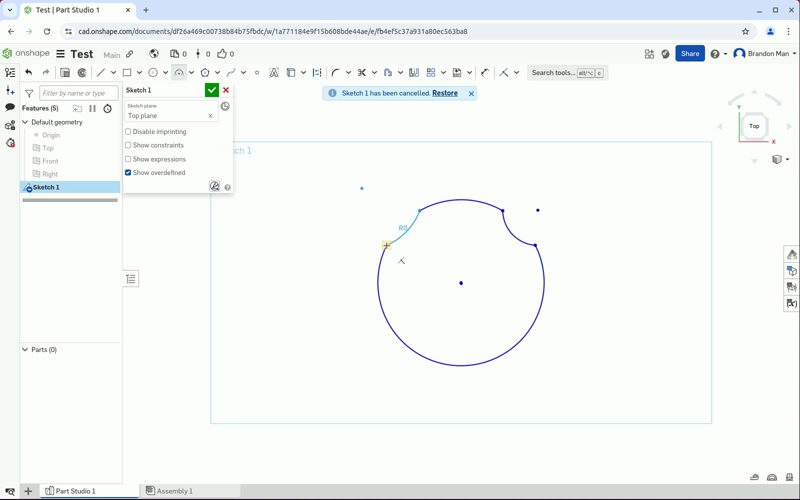
mouse_move(410, 234)
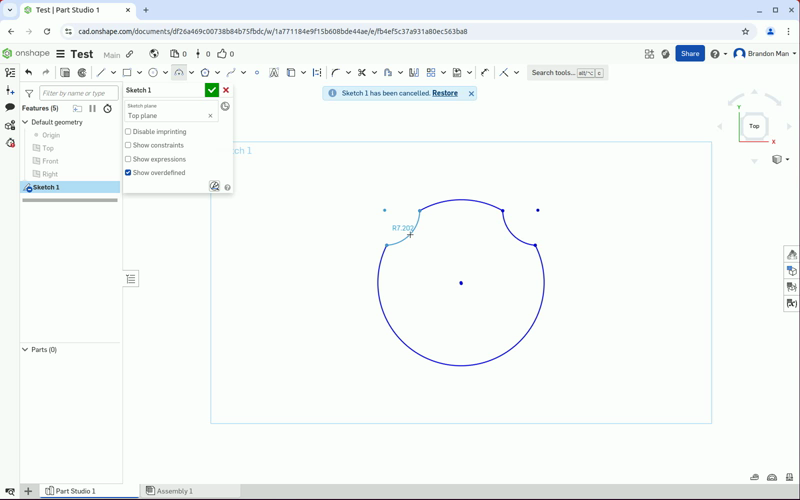
click(410, 234)
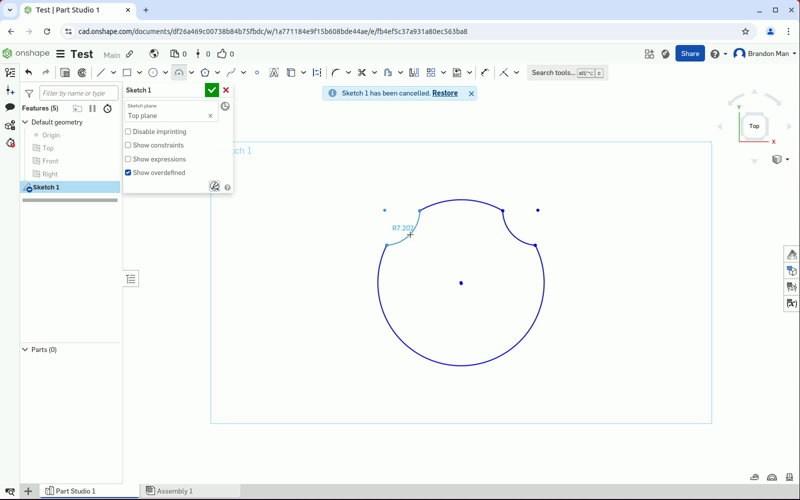
key_up(shift)
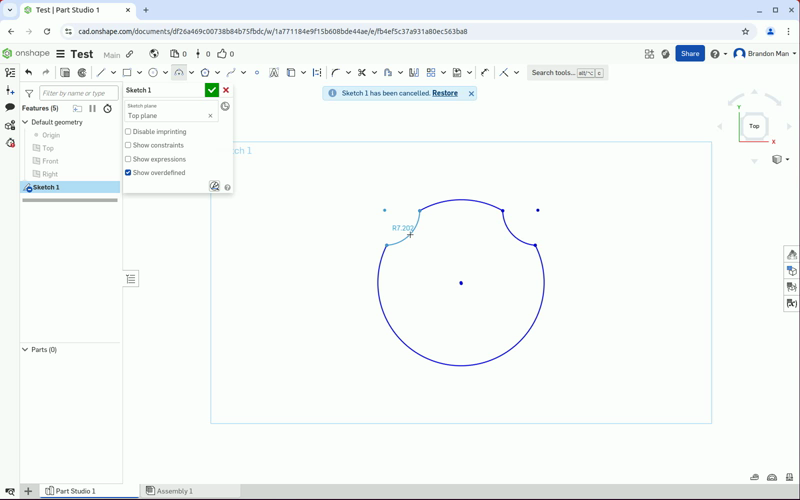
key(esc)
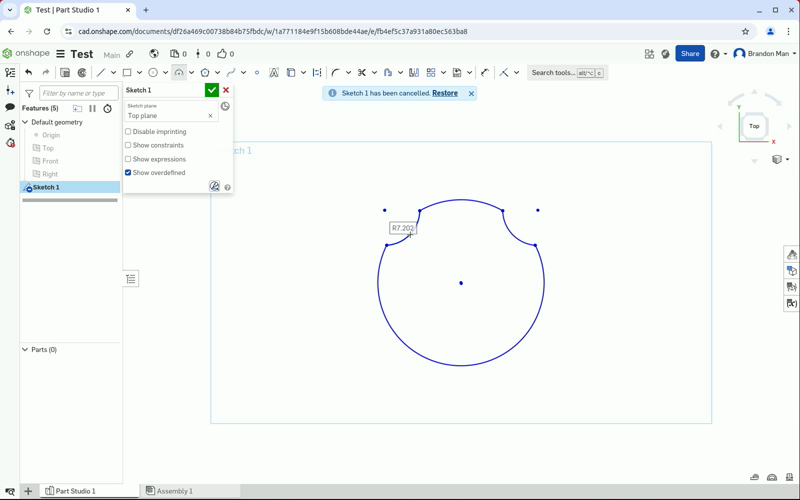
mouse_move(423, 244)
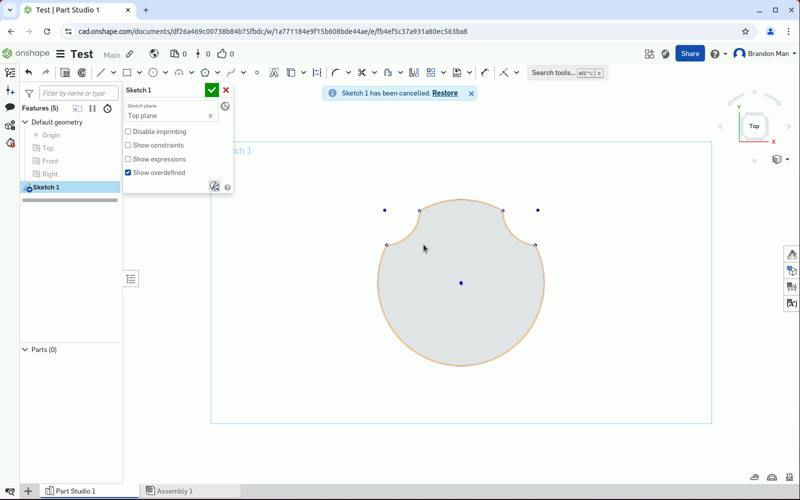
click(423, 244)
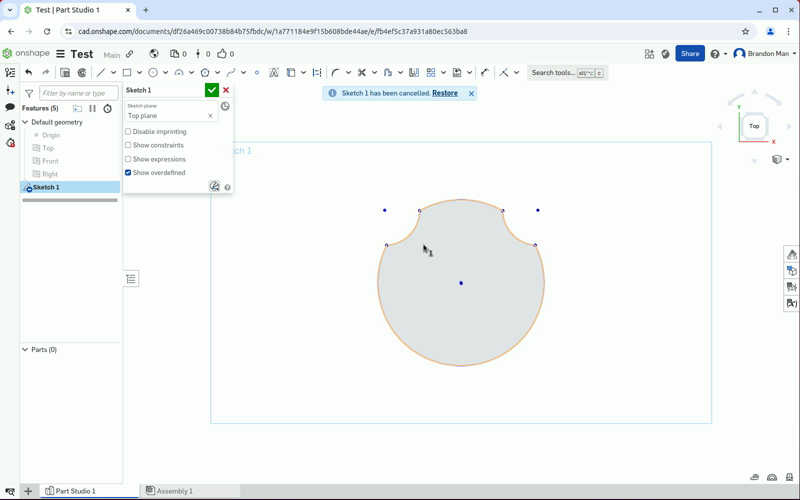
mouse_move(73, 352)
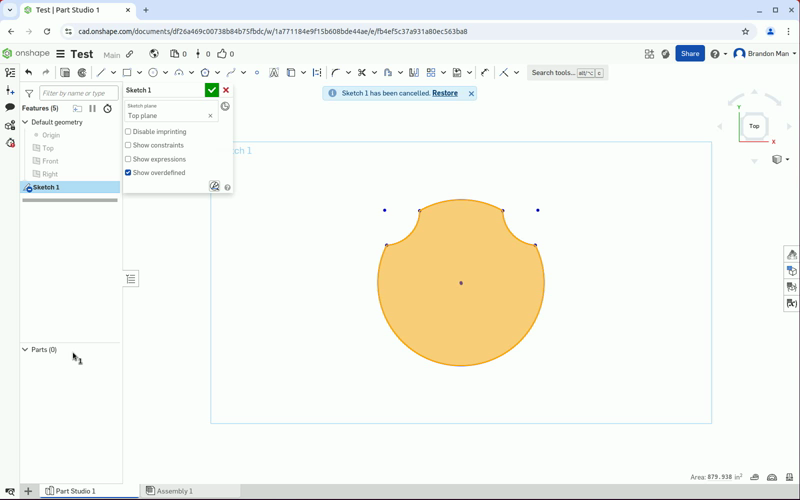
key(shift+y)
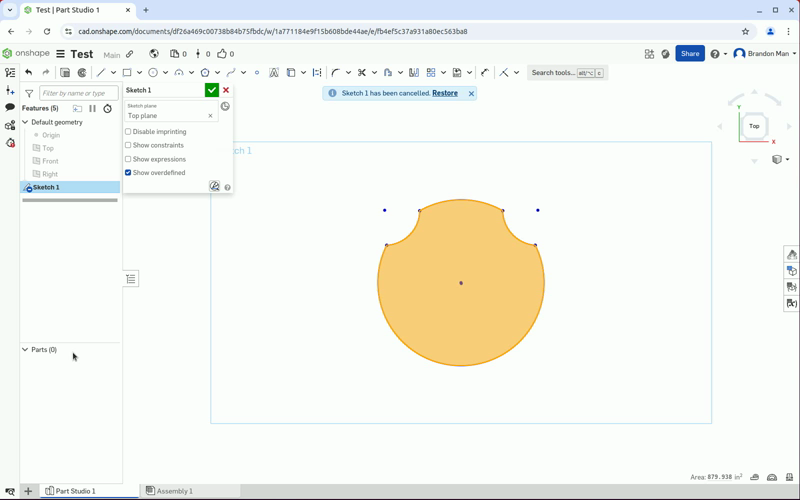
key(shift+e)
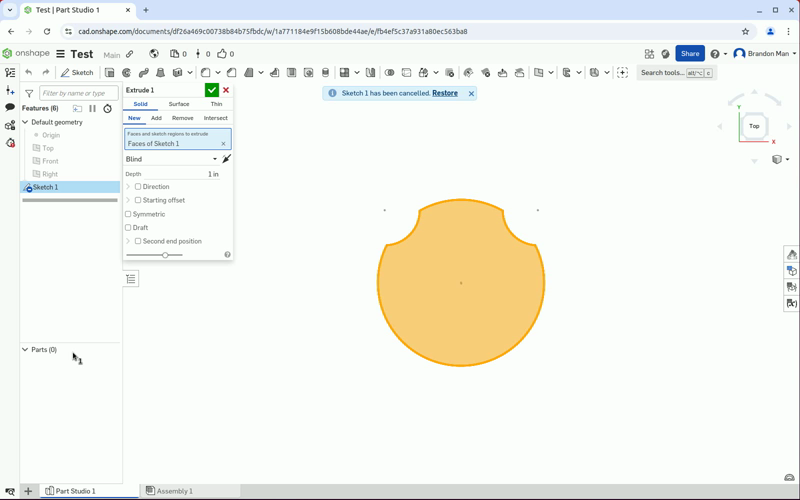
mouse_move(143, 106)
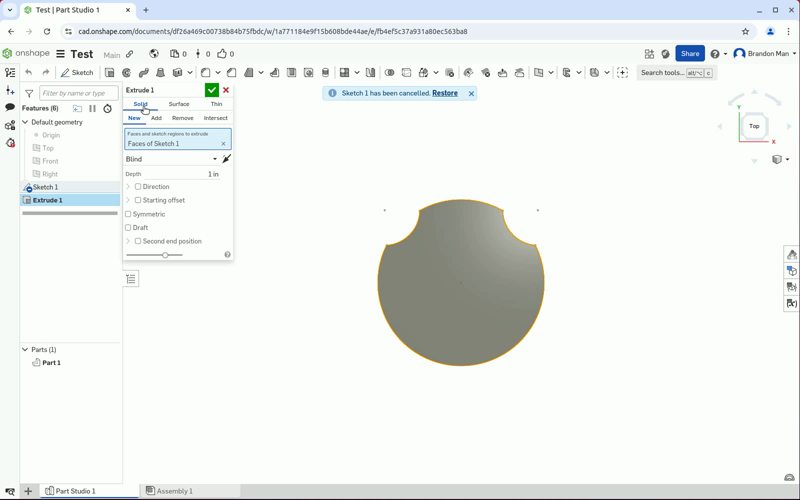
click(143, 106)
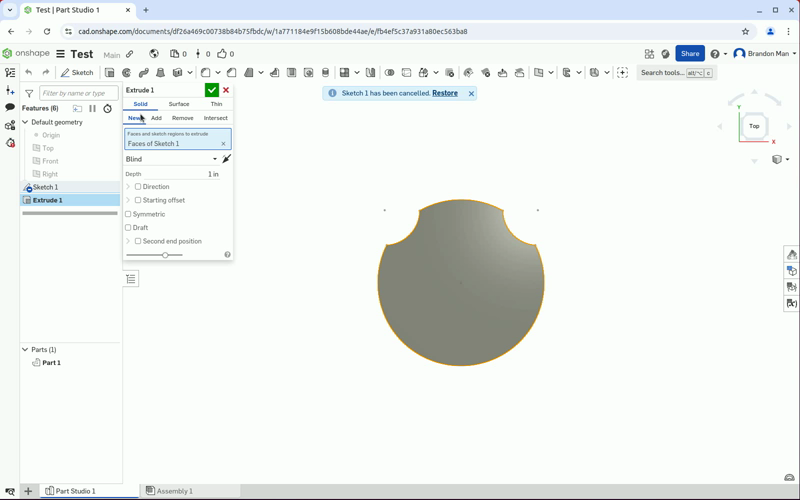
mouse_move(137, 120)
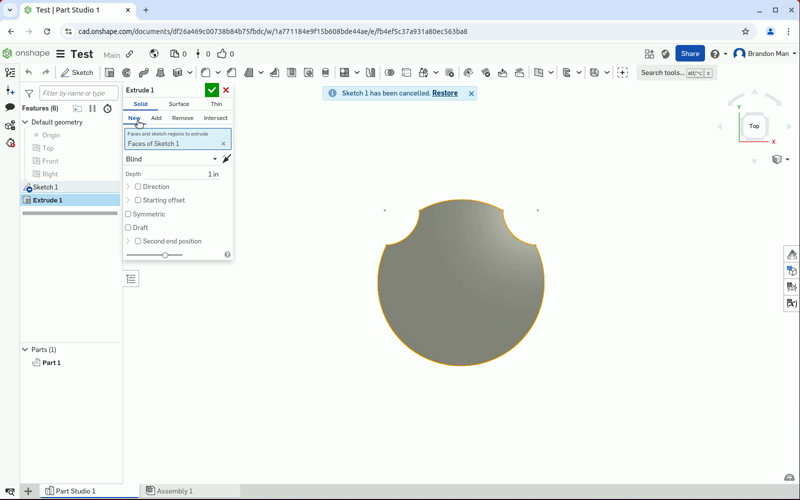
click(137, 120)
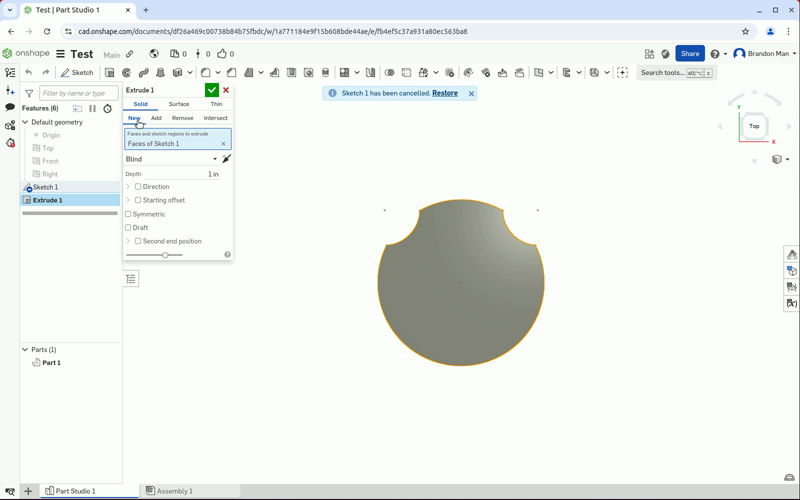
key(tab, 4)
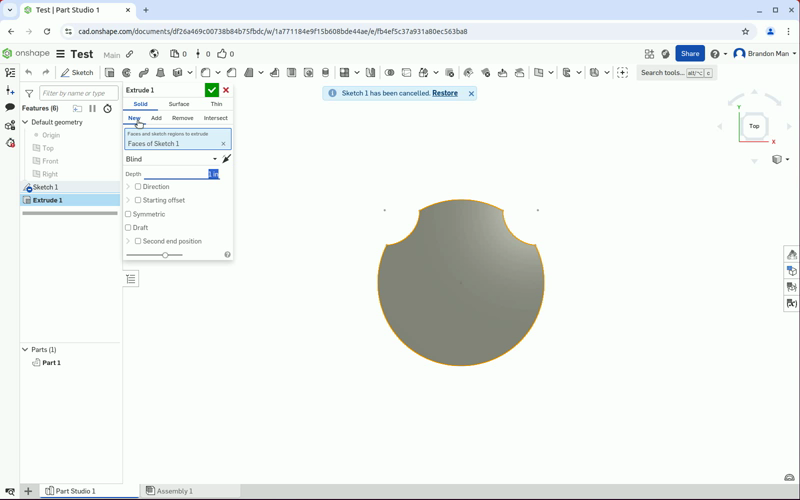
text(9.628)
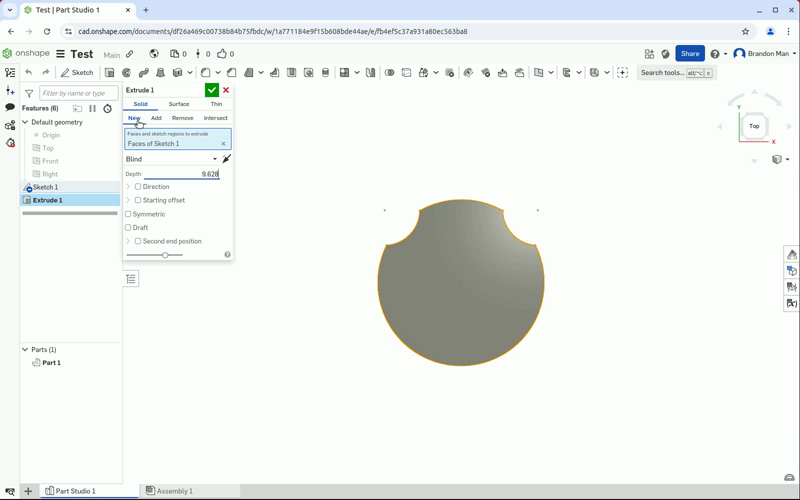
key(enter)
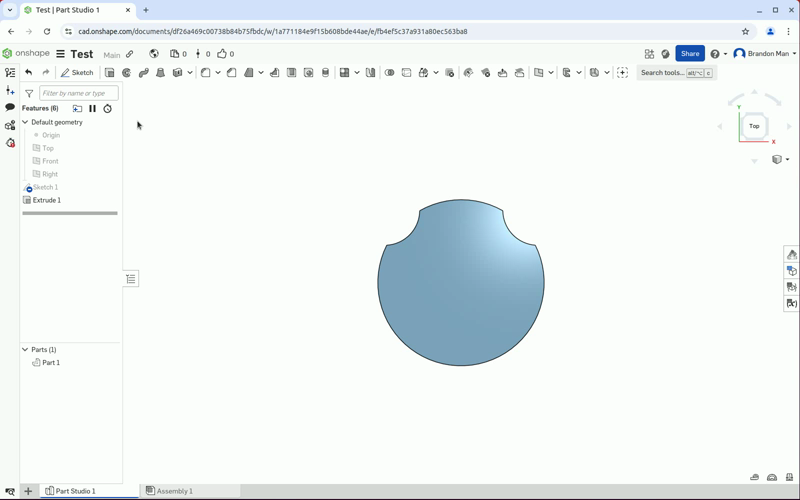
key(shift+h)
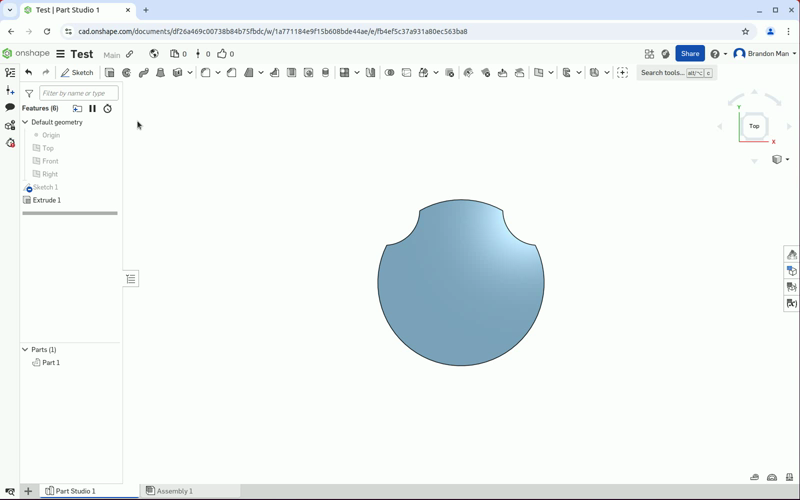
key(shift+h)
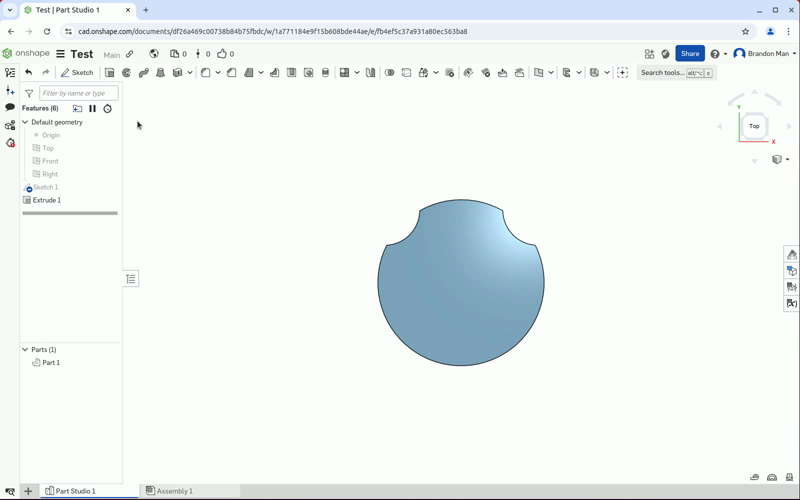
mouse_move(73, 189)
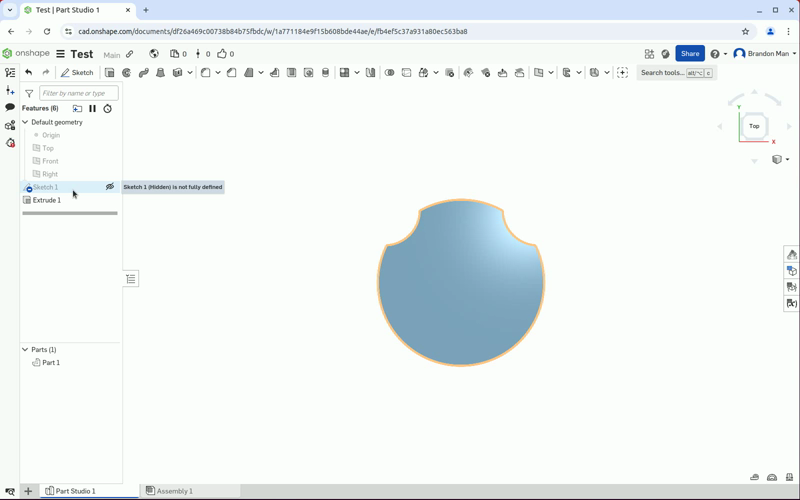
click(73, 189)
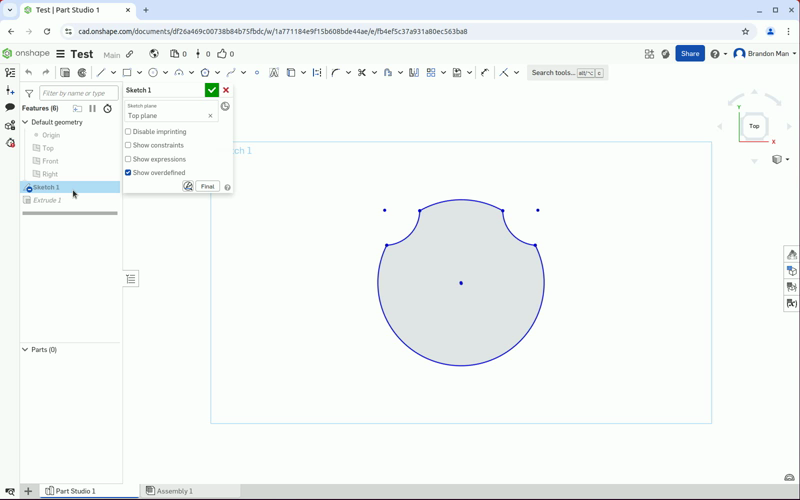
mouse_move(229, 92)
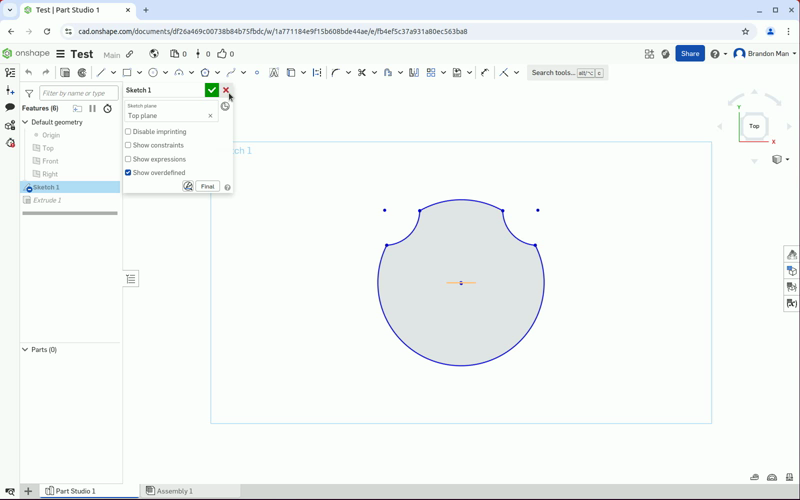
click(229, 92)
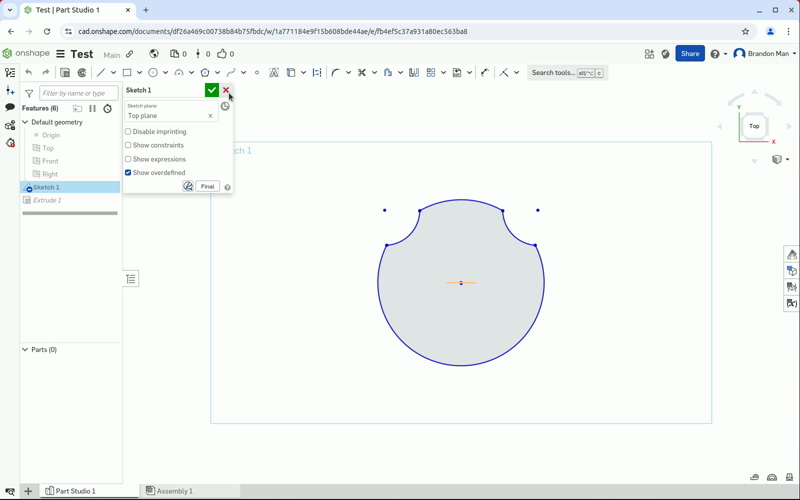
key(shift+s)
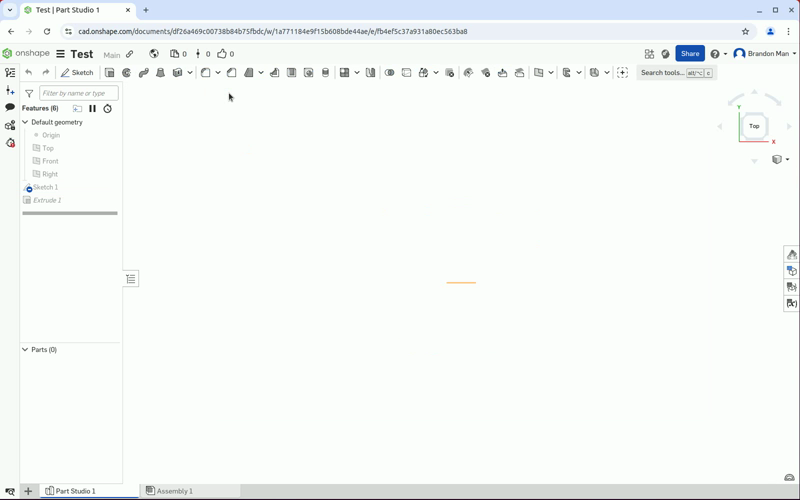
mouse_move(73, 150)
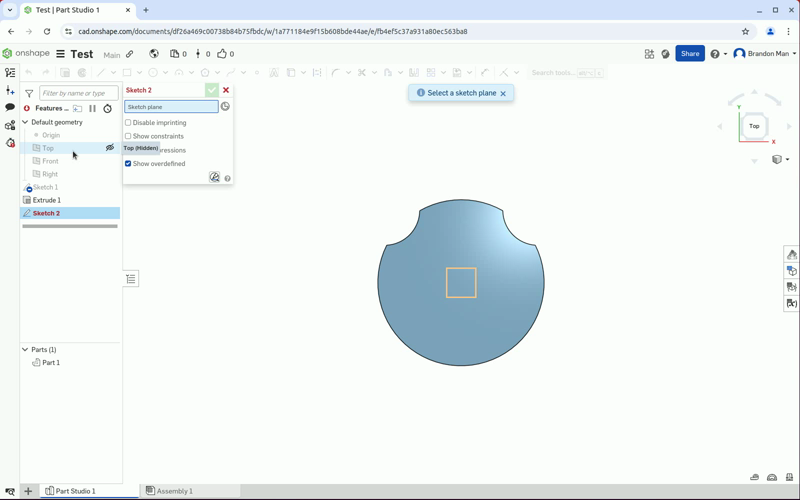
click(73, 150)
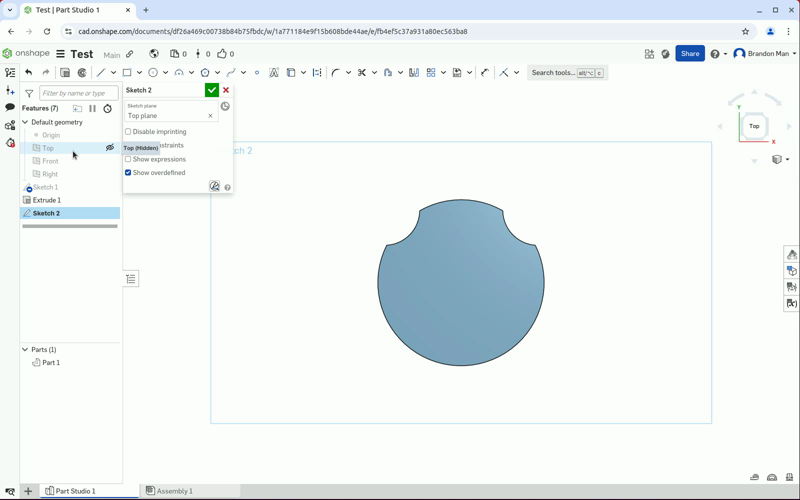
mouse_move(73, 352)
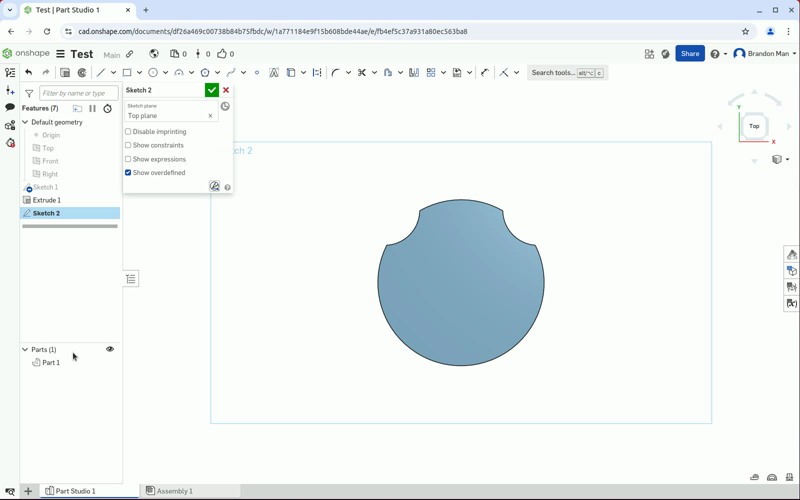
key(y)
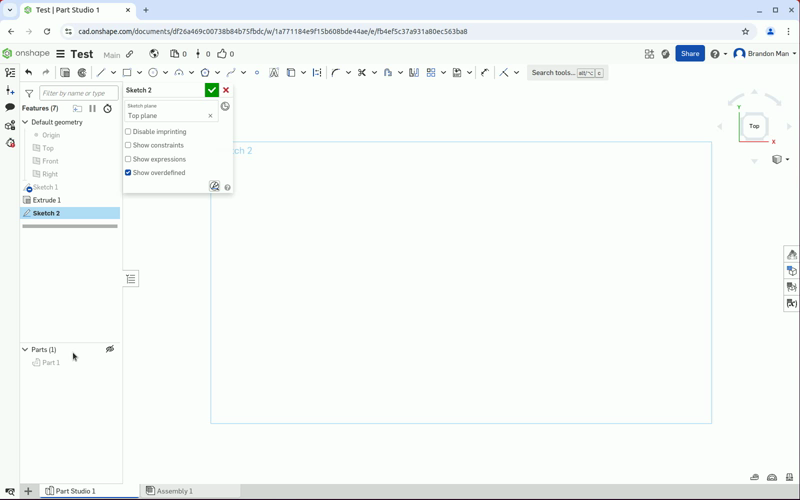
key(a)
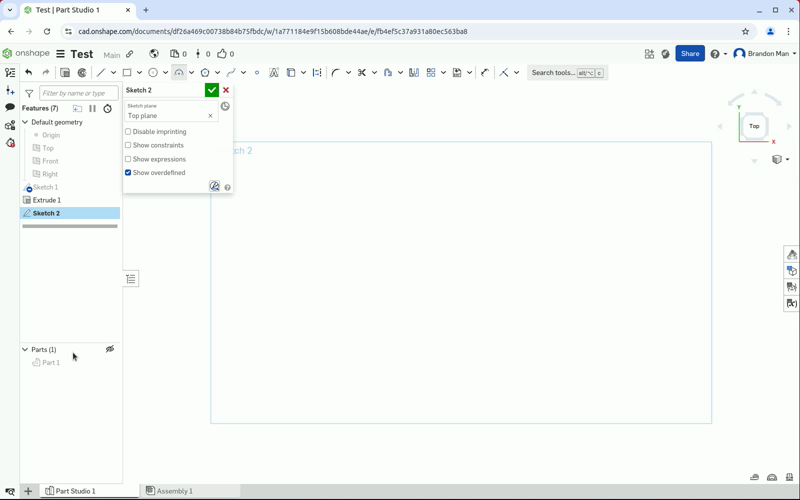
key_down(shift)
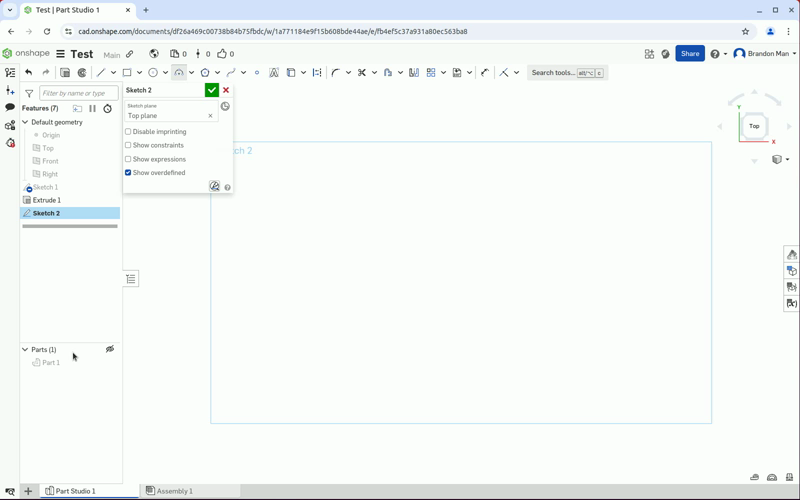
mouse_move(386, 245)
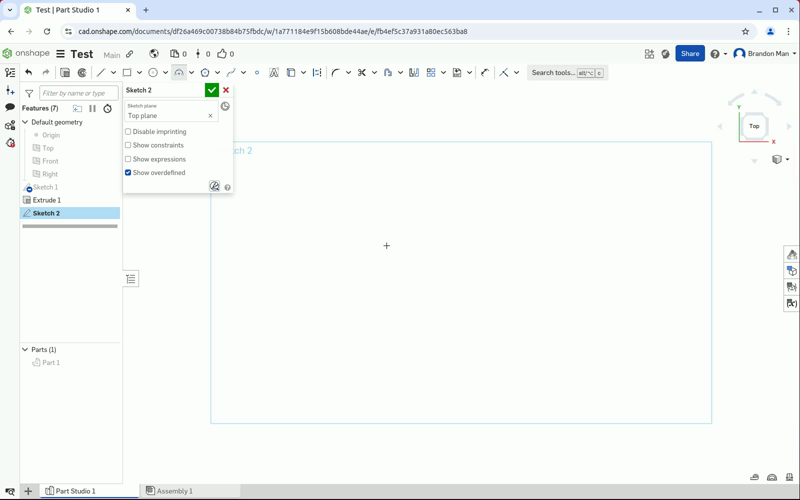
click(386, 245)
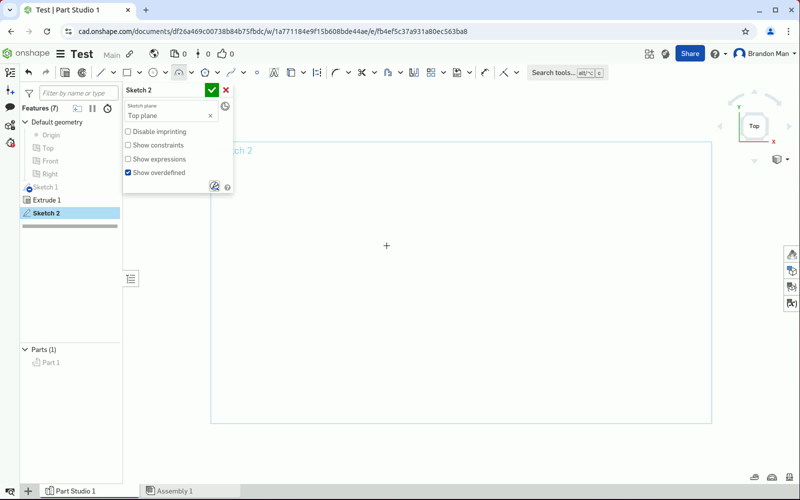
key_up(shift)
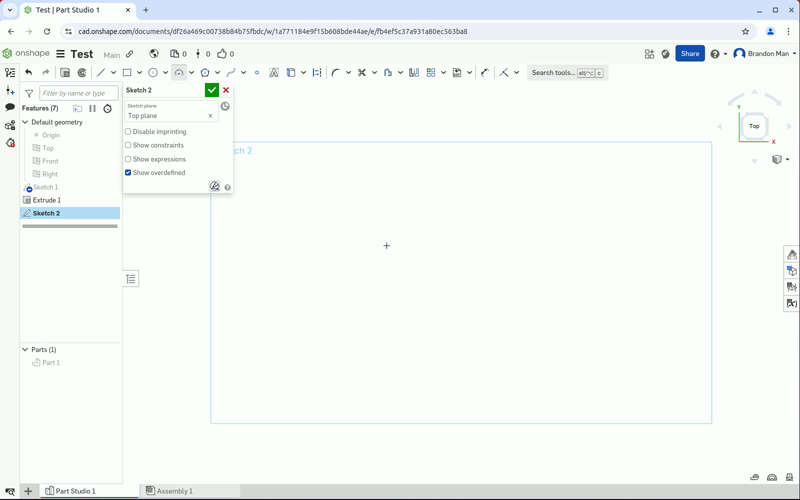
key_down(shift)
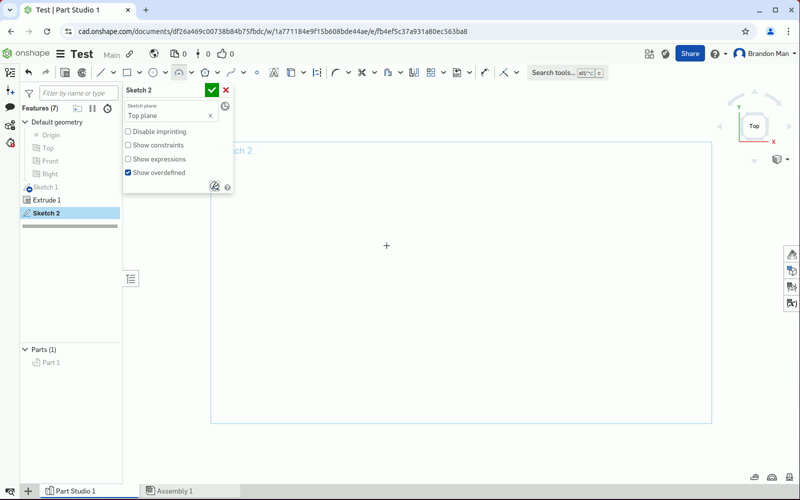
mouse_move(419, 210)
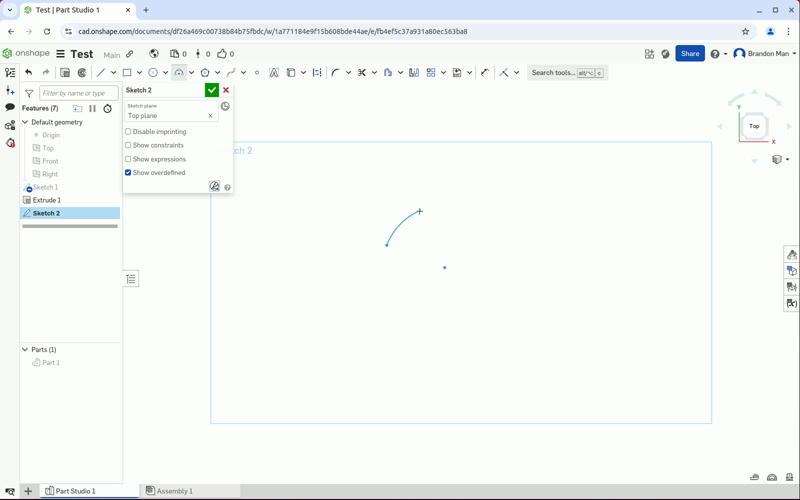
click(419, 210)
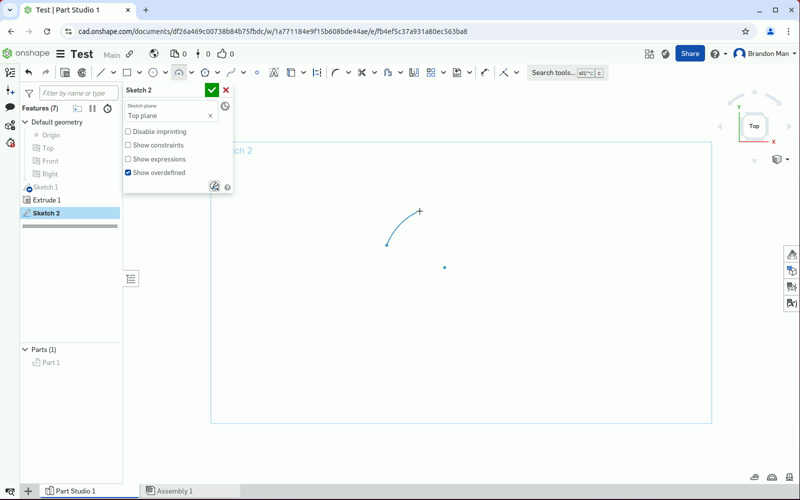
mouse_move(410, 234)
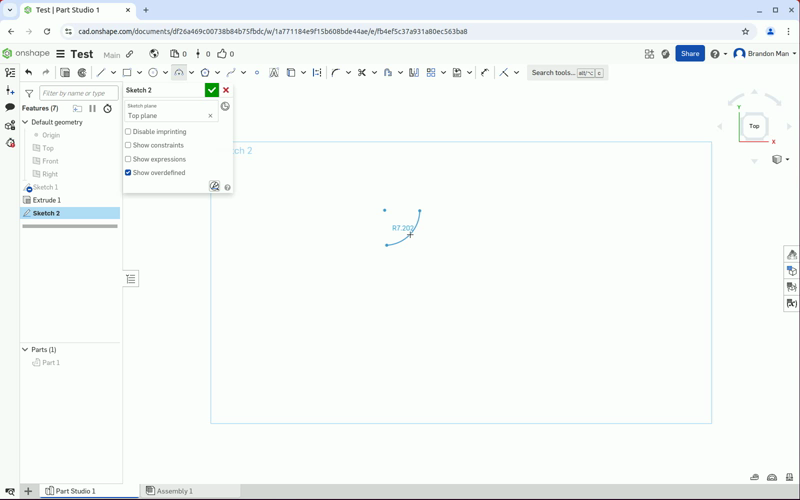
click(410, 234)
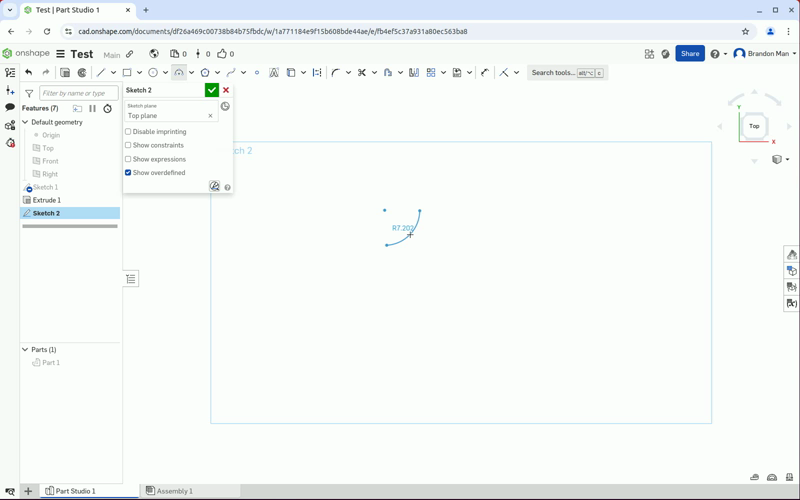
key_up(shift)
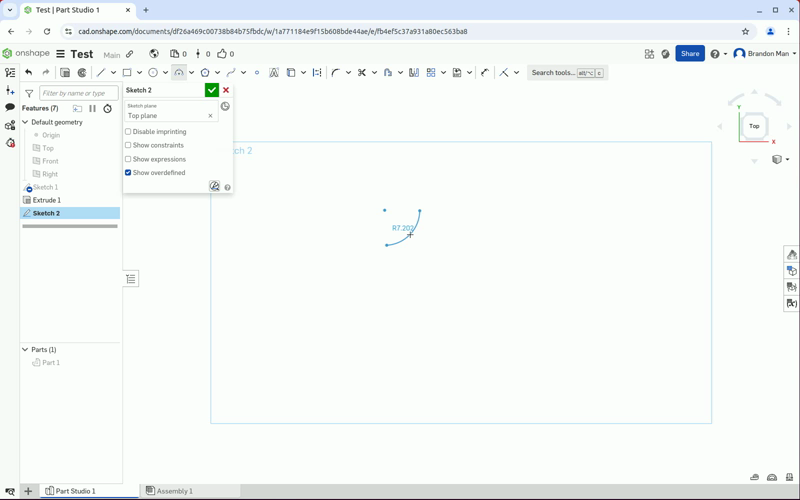
mouse_move(419, 210)
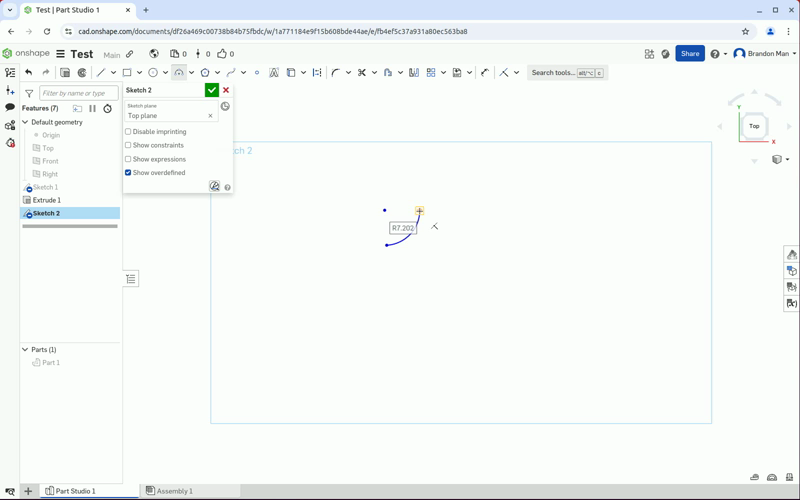
click(419, 210)
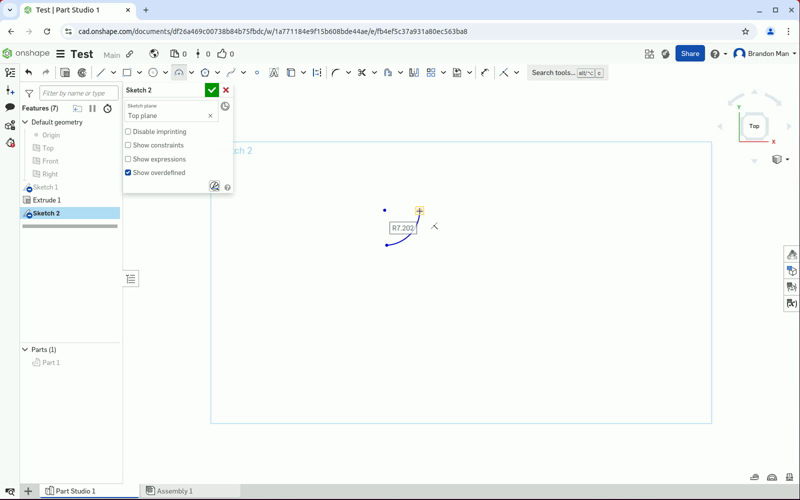
mouse_move(386, 245)
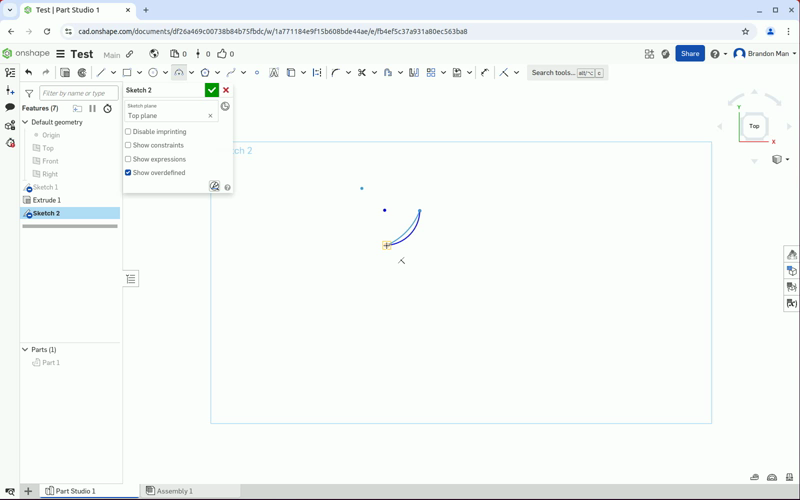
click(386, 245)
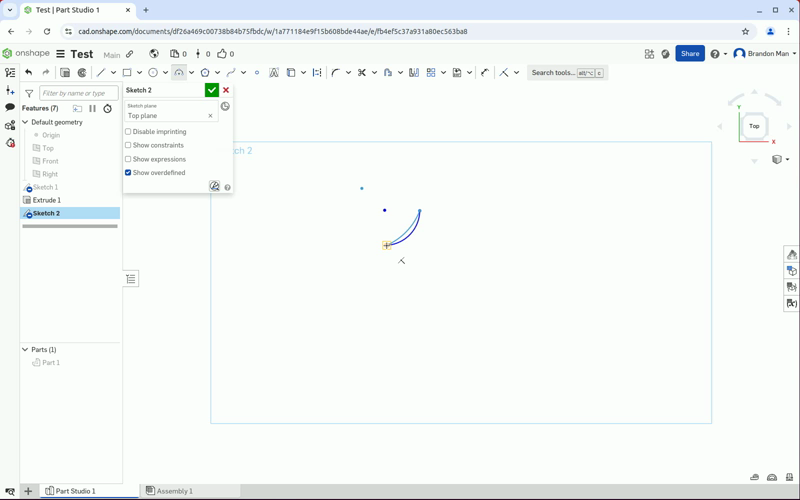
key_down(shift)
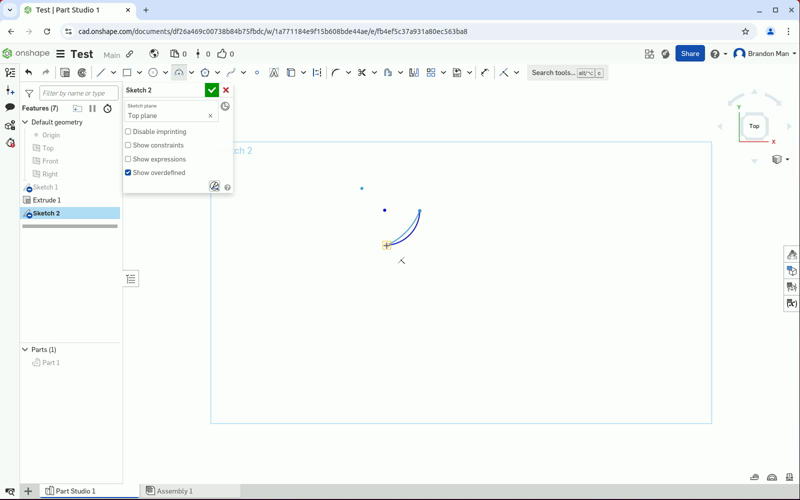
mouse_move(400, 225)
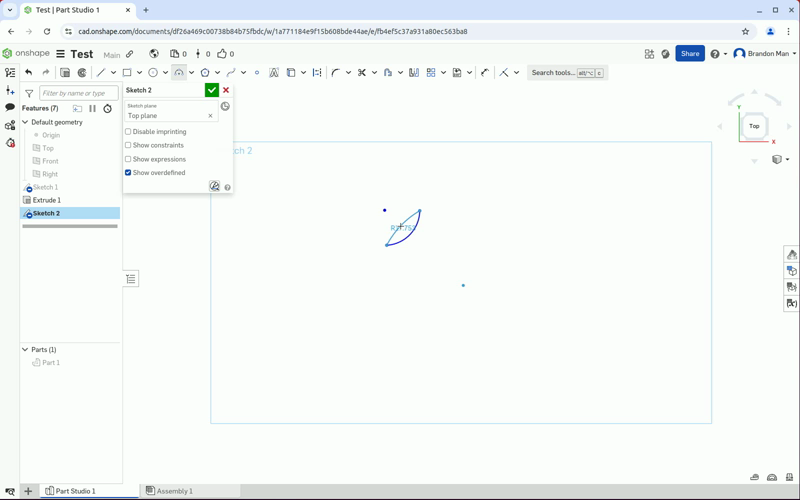
click(400, 225)
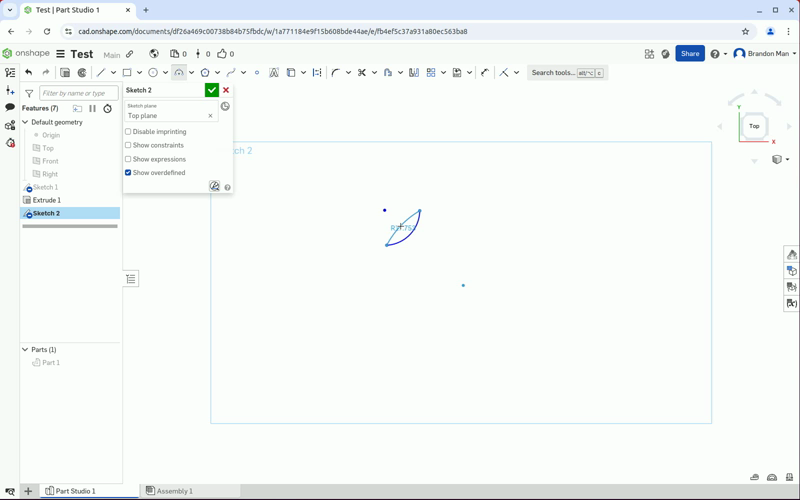
key_up(shift)
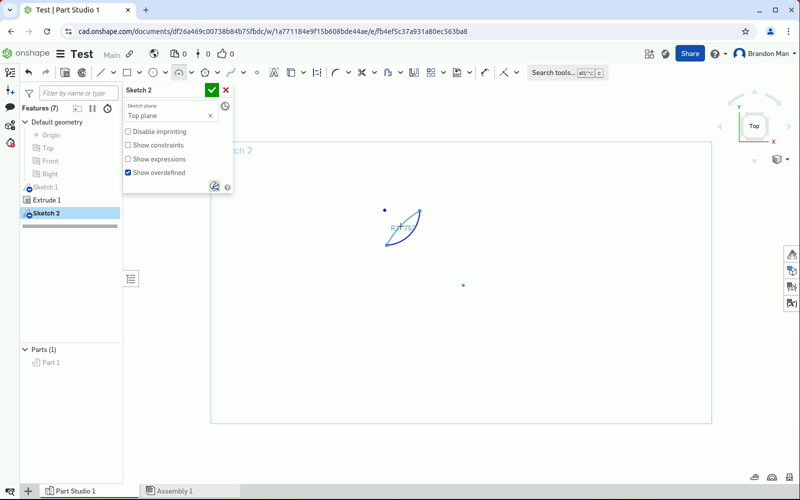
key(esc)
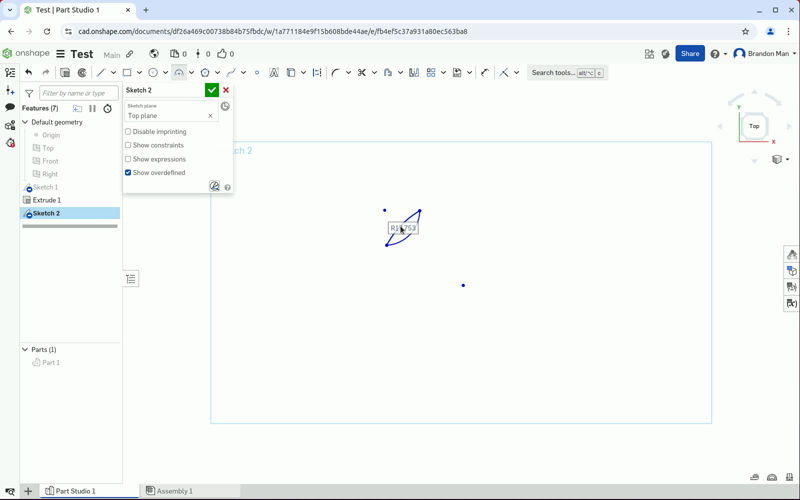
mouse_move(389, 241)
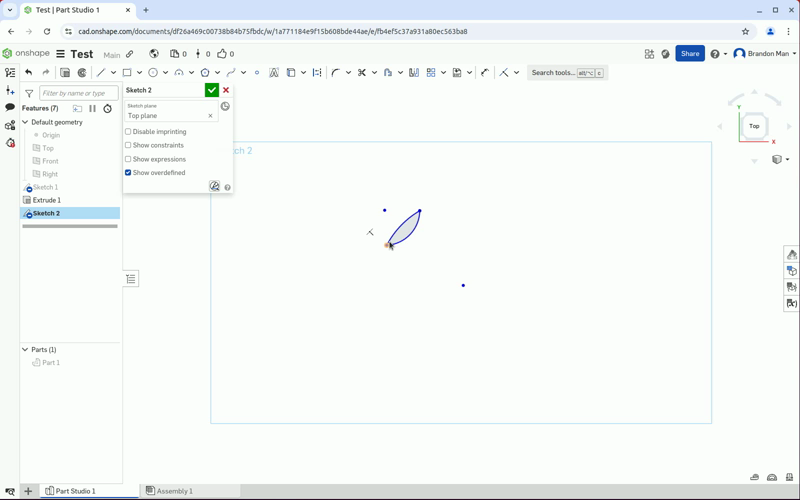
scroll(6)
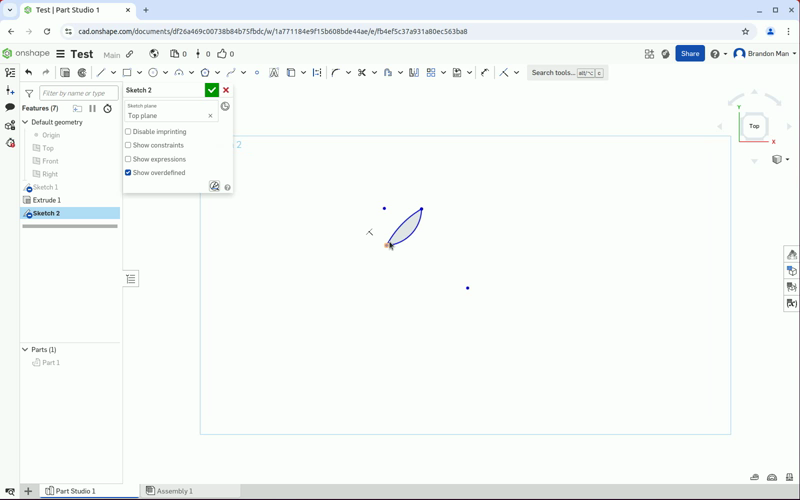
scroll(6)
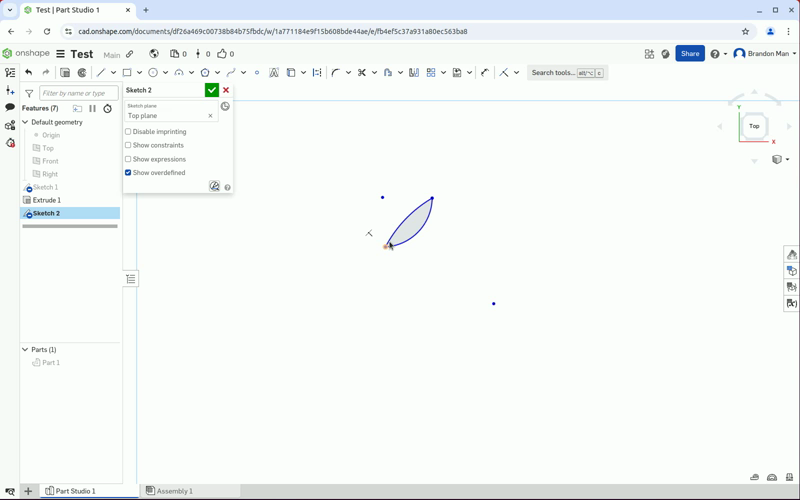
scroll(6)
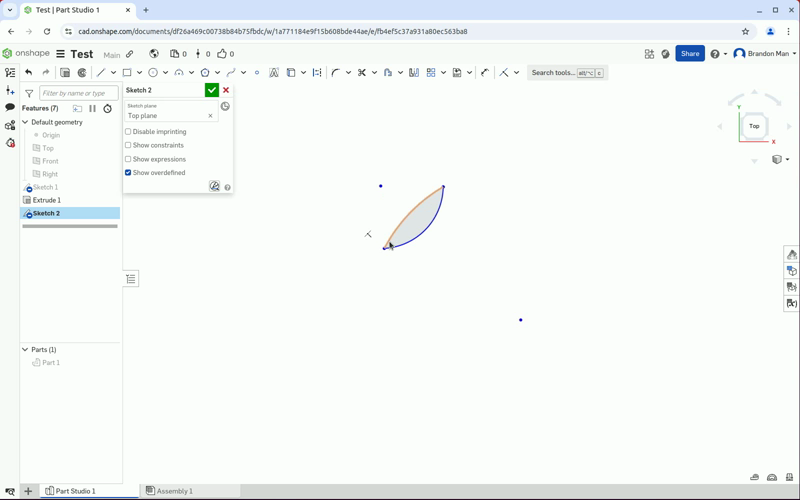
scroll(6)
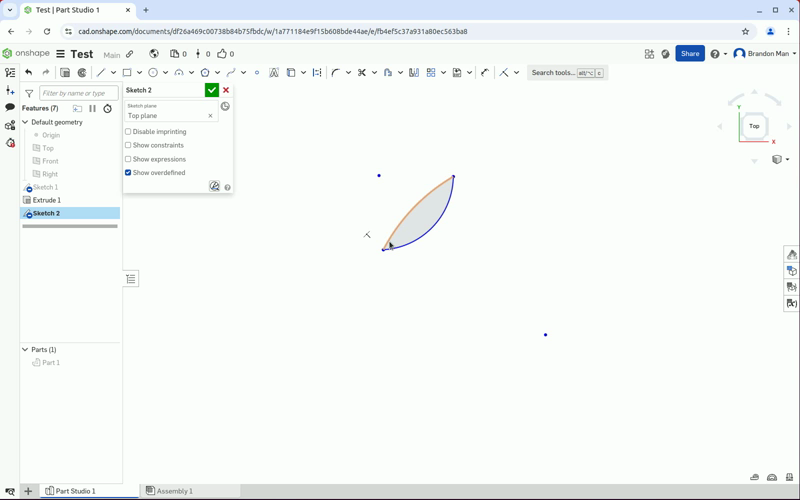
scroll(6)
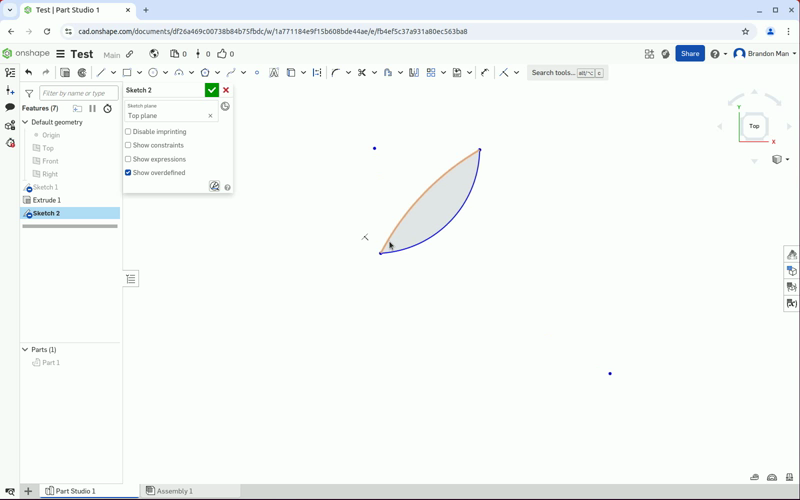
scroll(6)
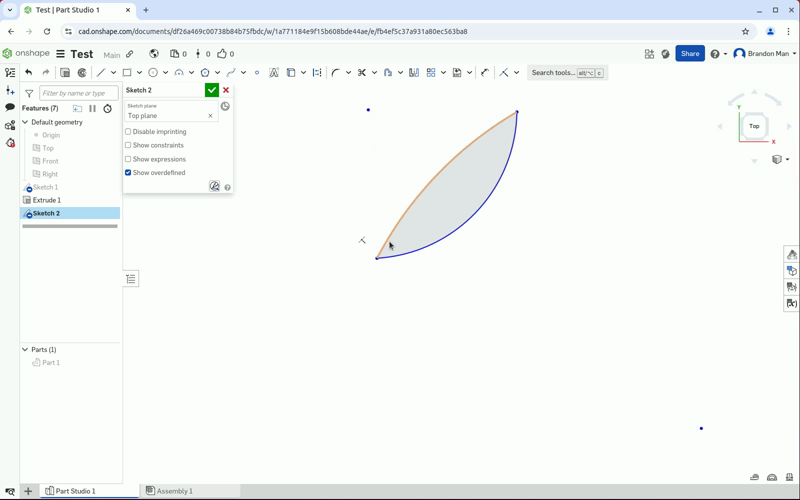
scroll(6)
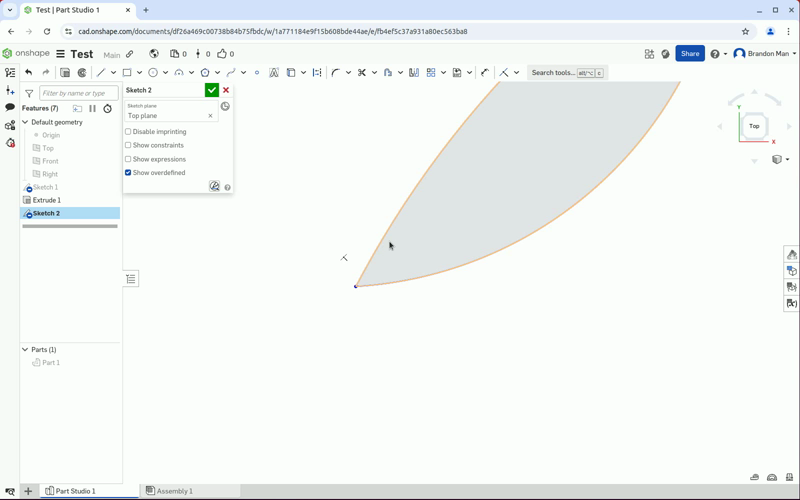
click(389, 241)
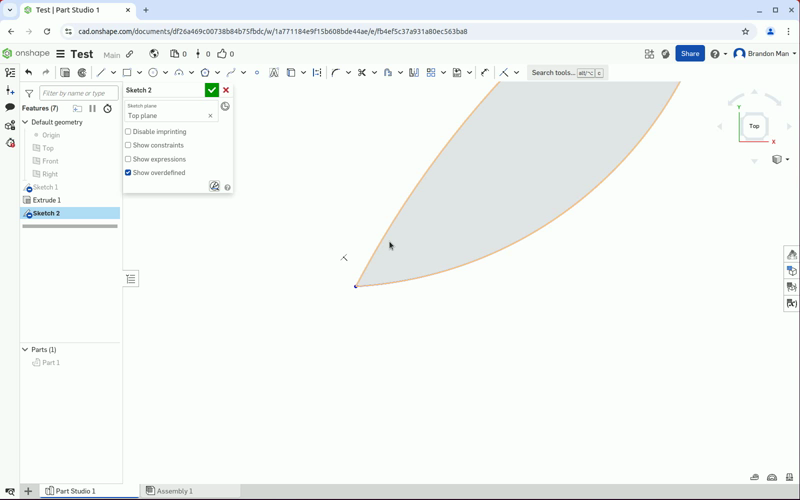
scroll(-6)
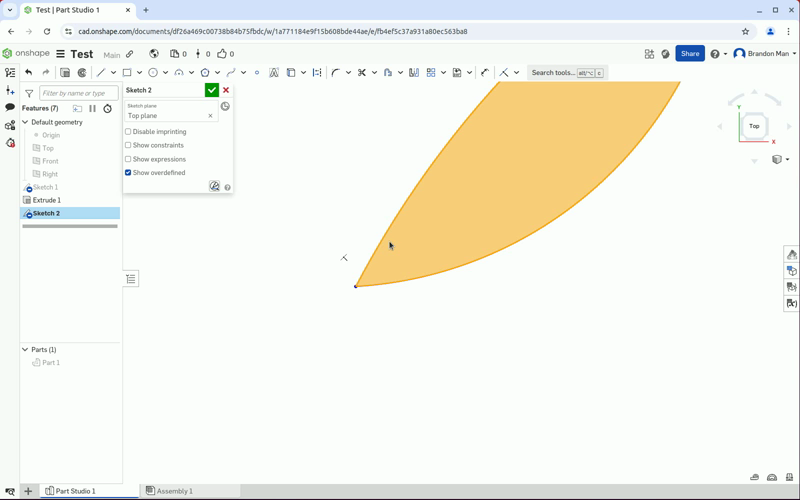
scroll(-6)
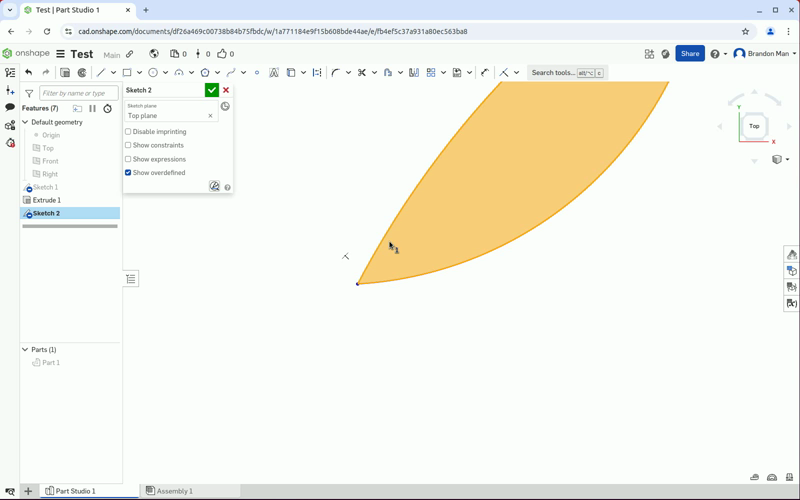
scroll(-6)
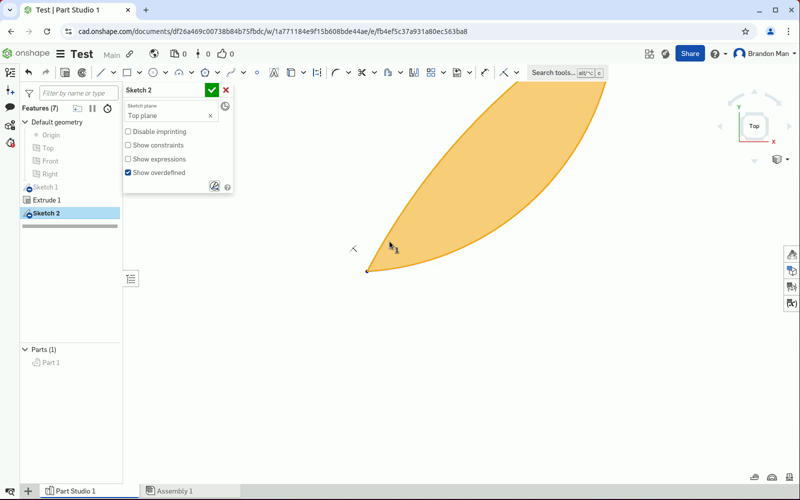
scroll(-6)
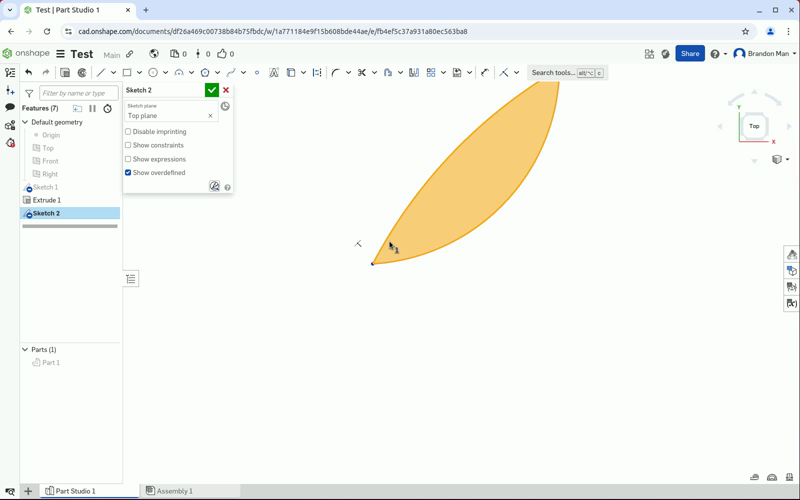
scroll(-6)
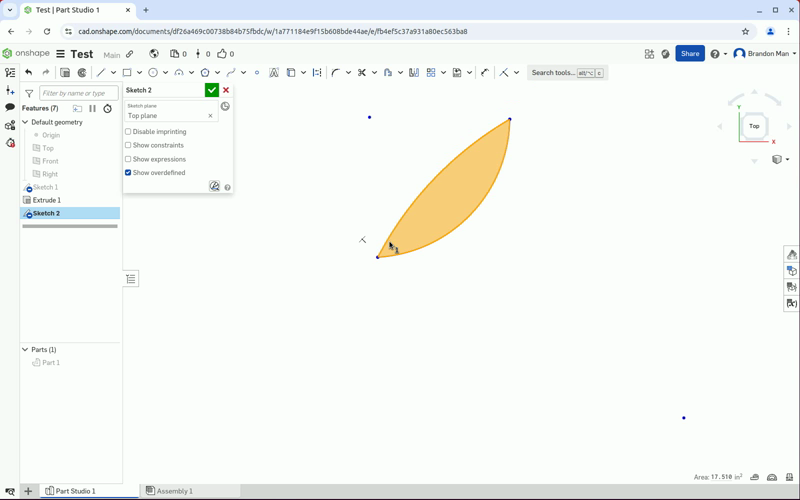
scroll(-6)
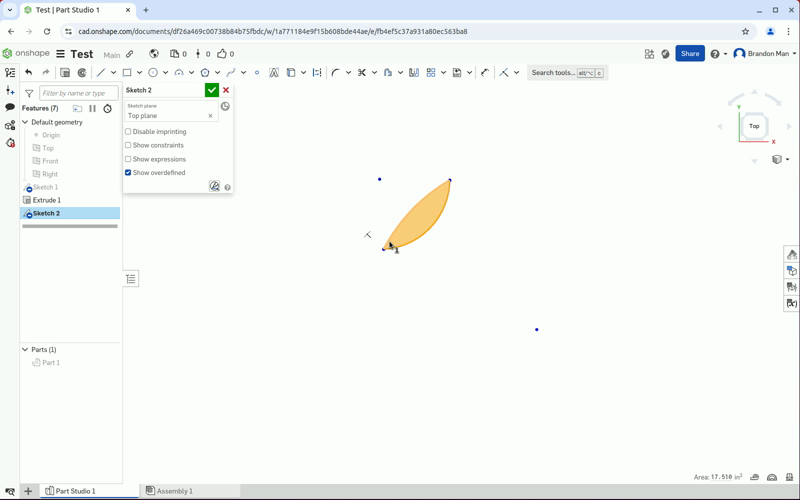
scroll(-6)
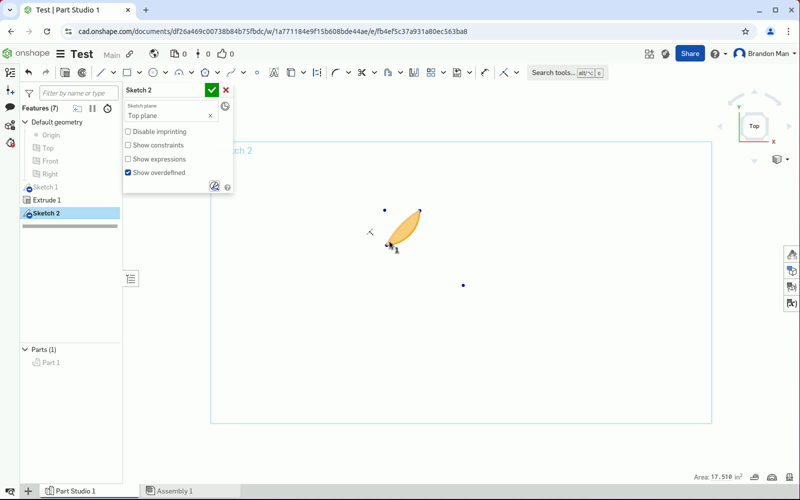
mouse_move(73, 352)
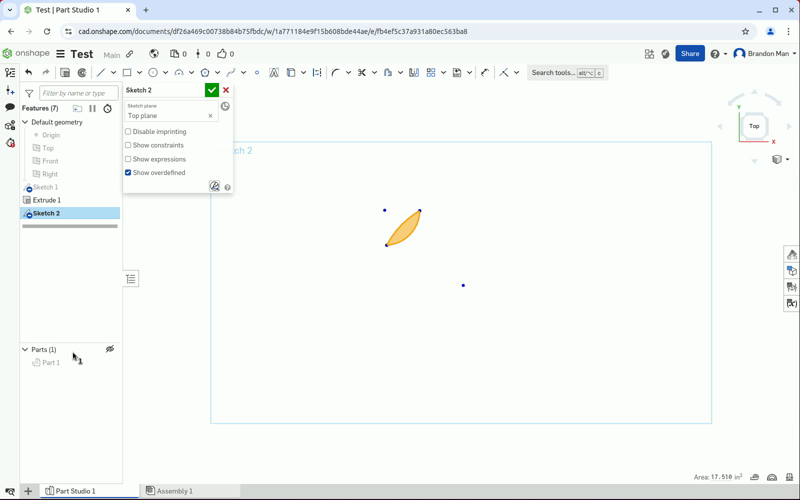
key(shift+y)
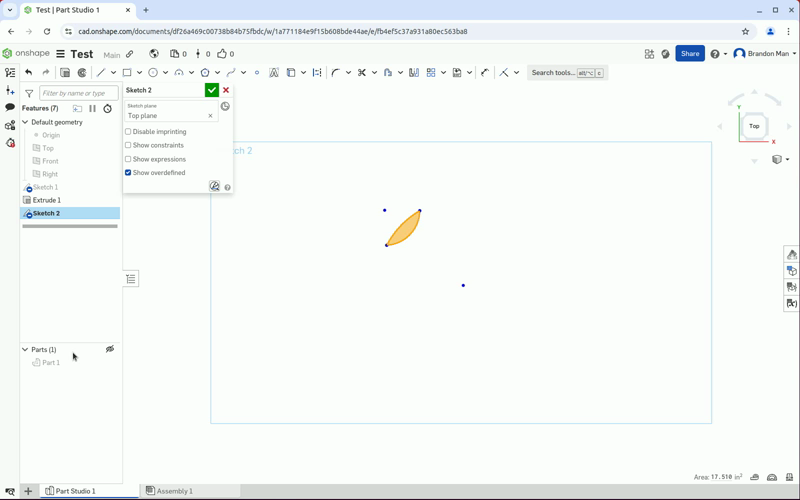
key(shift+e)
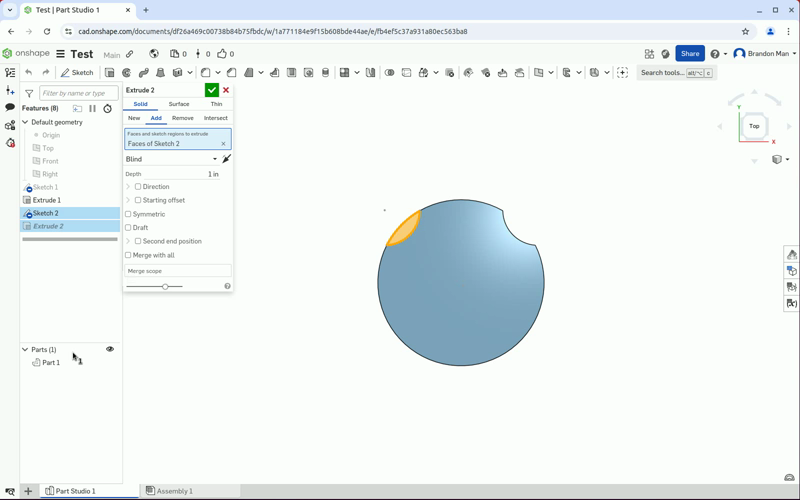
mouse_move(143, 106)
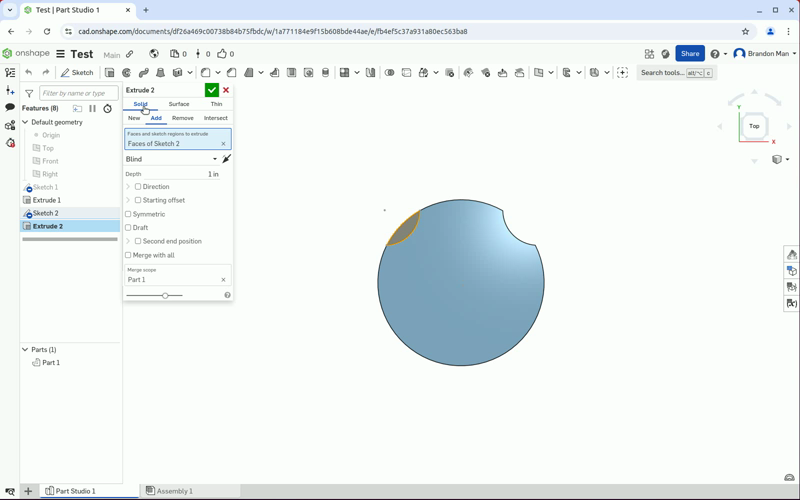
click(143, 106)
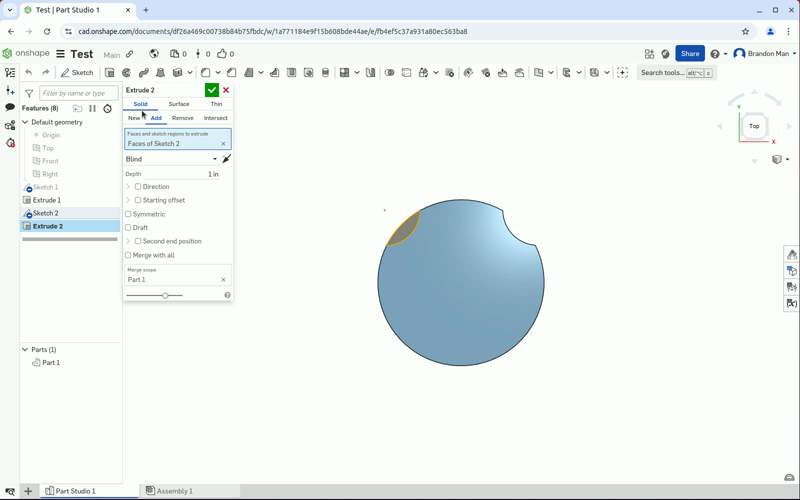
mouse_move(137, 120)
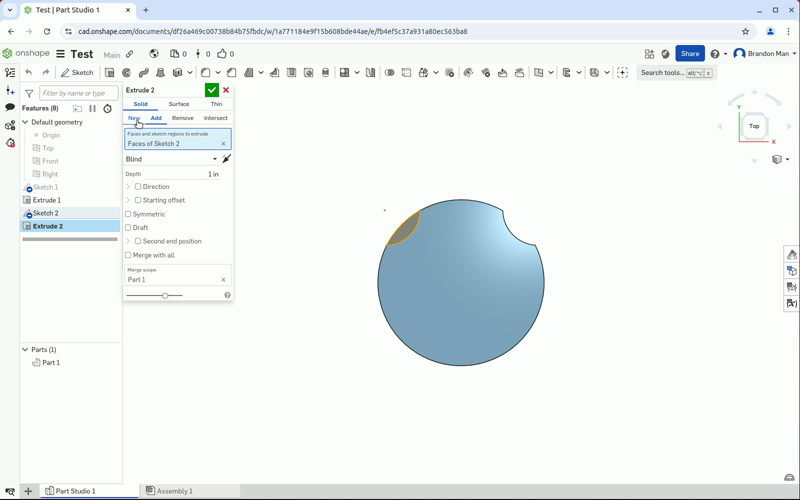
click(137, 120)
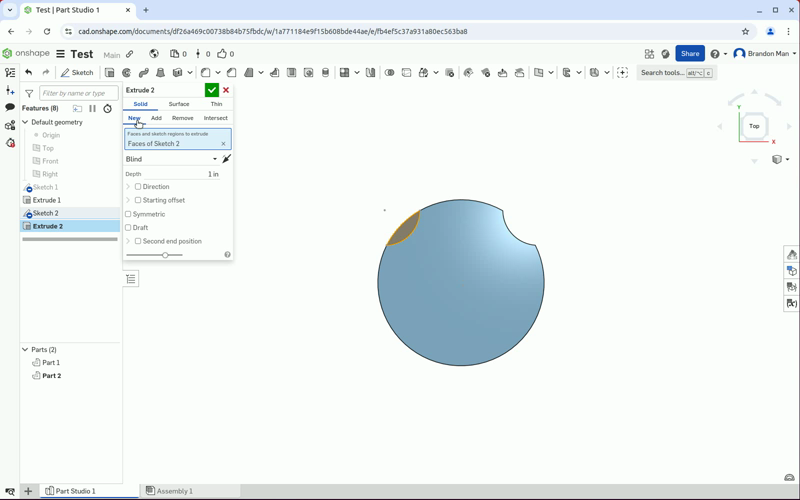
key(tab, 4)
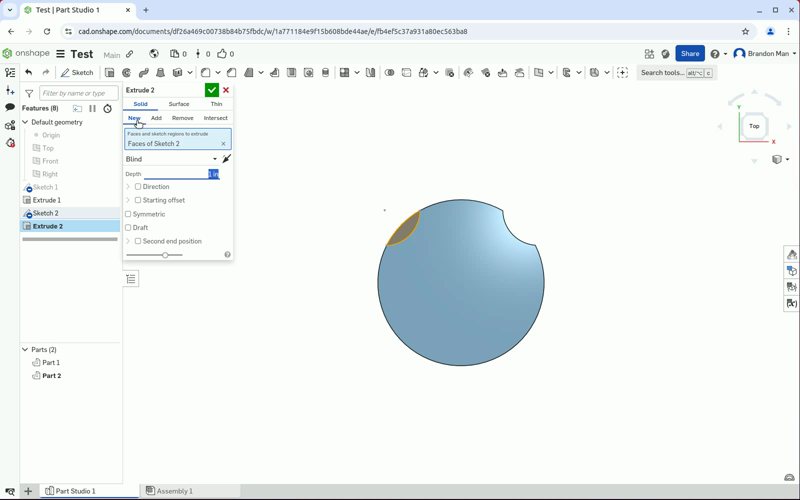
text(9.628)
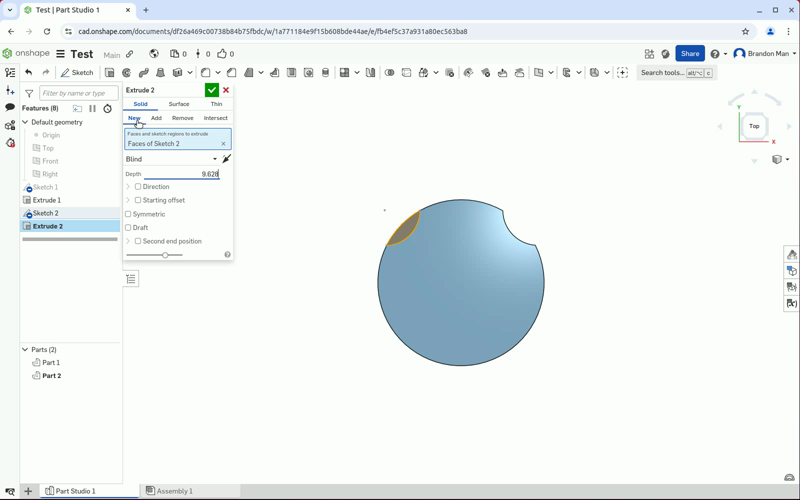
key(enter)
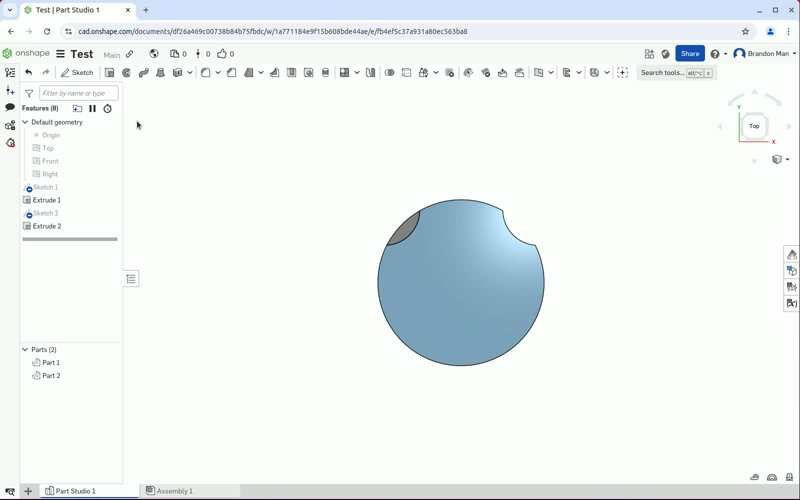
key(shift+h)
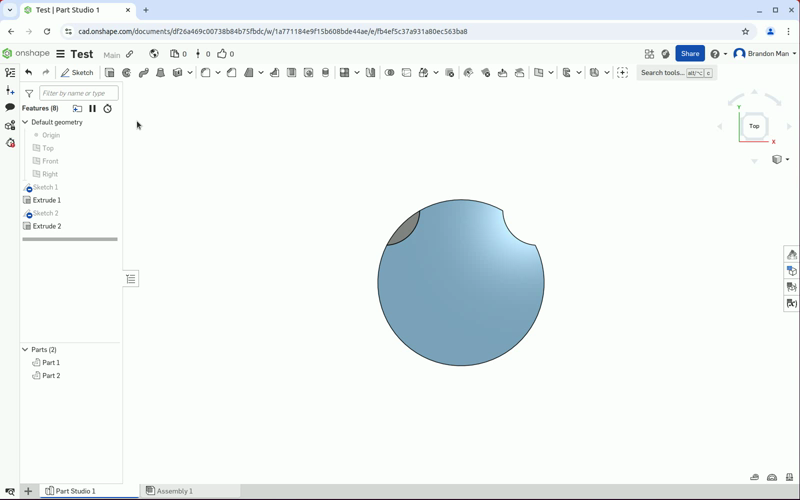
key(shift+h)
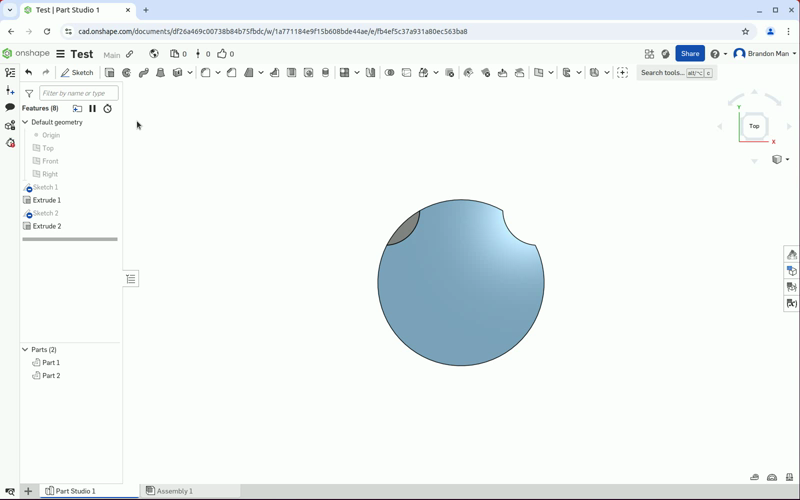
mouse_move(73, 189)
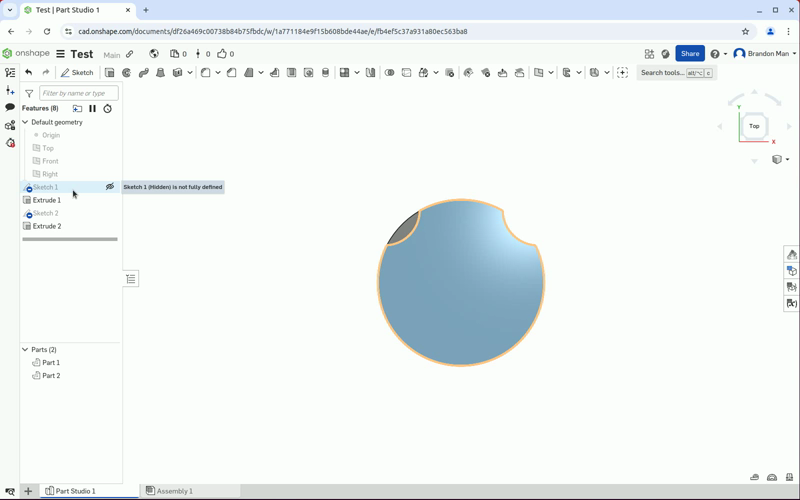
click(73, 189)
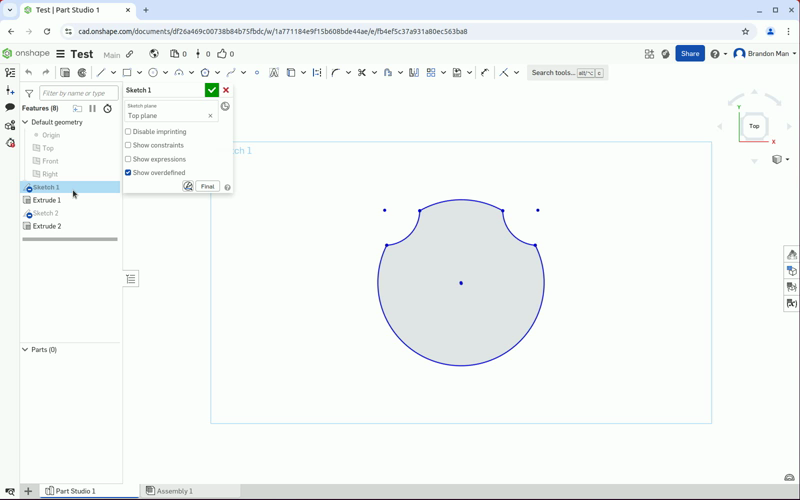
mouse_move(229, 92)
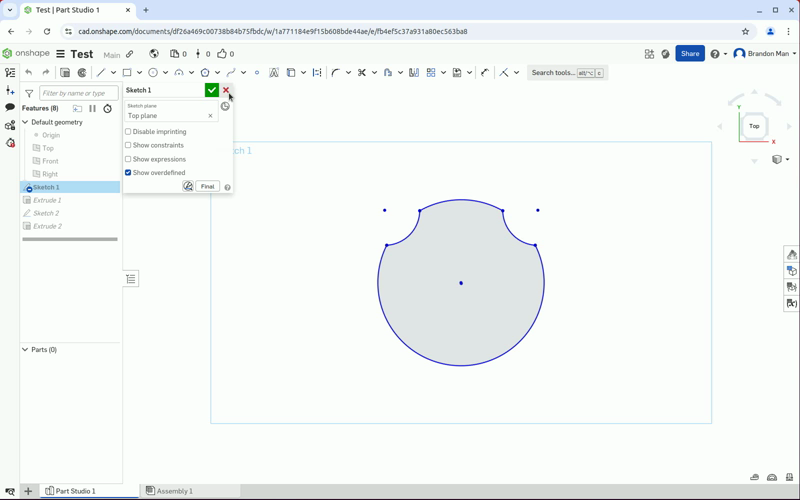
click(229, 92)
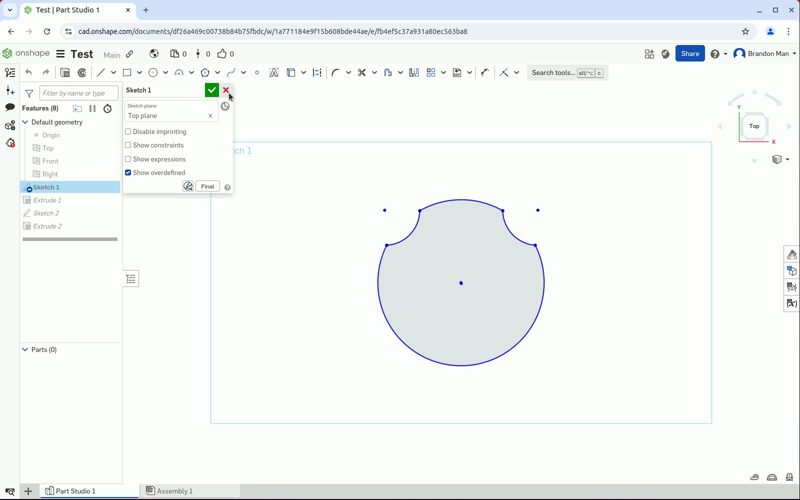
key(shift+s)
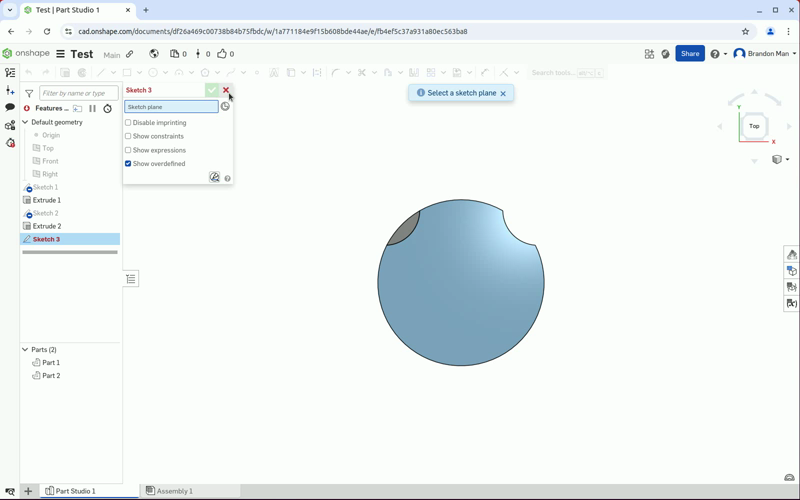
mouse_move(73, 150)
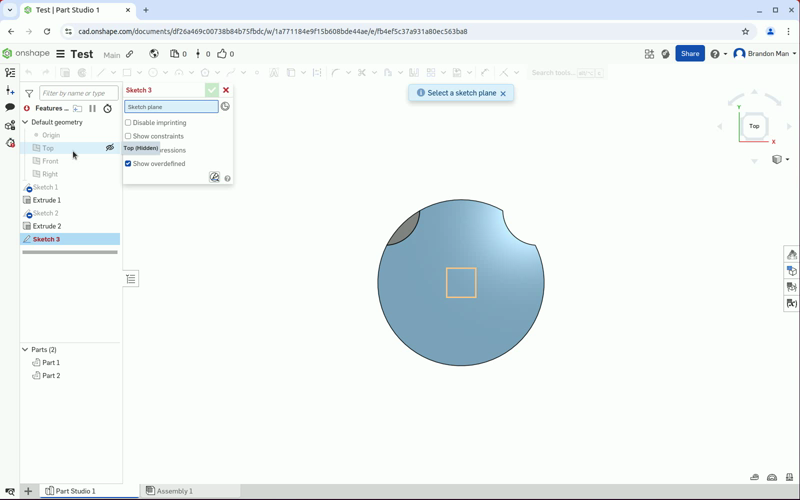
click(73, 150)
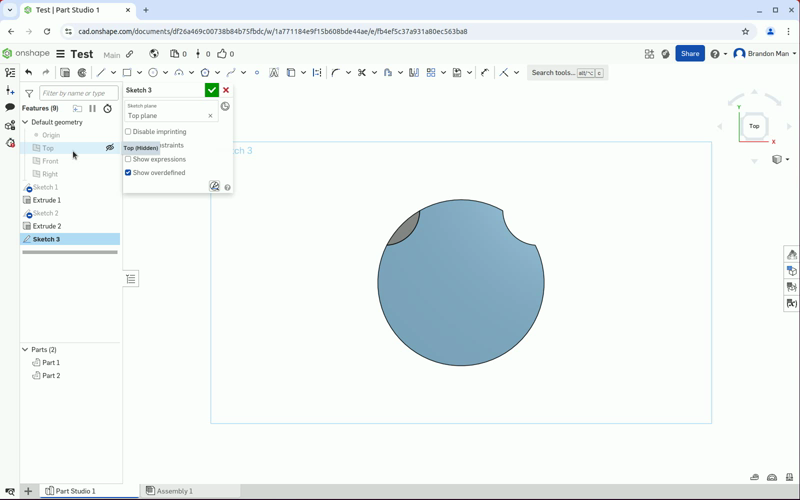
mouse_move(73, 352)
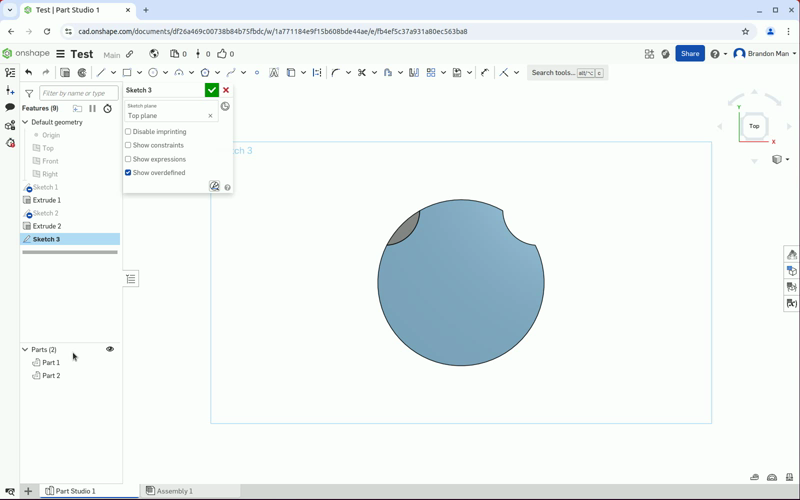
key(y)
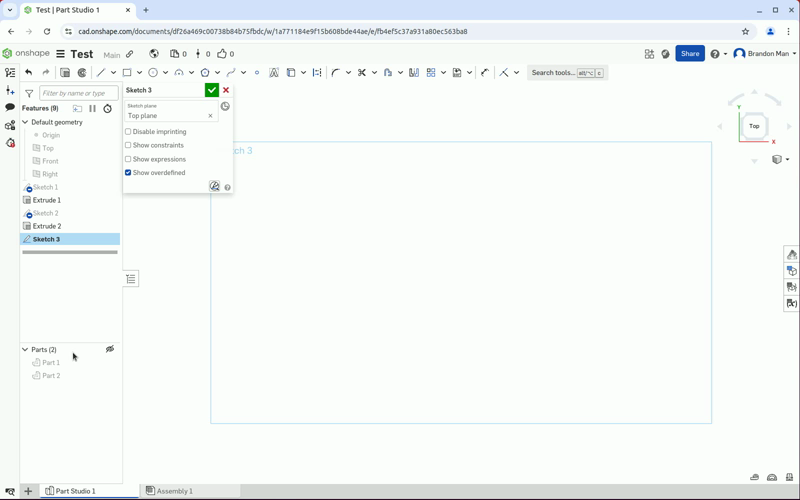
key(a)
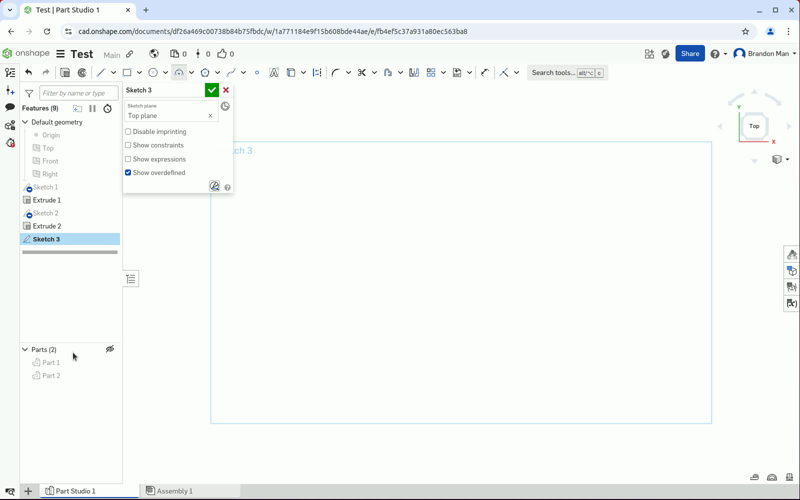
key_down(shift)
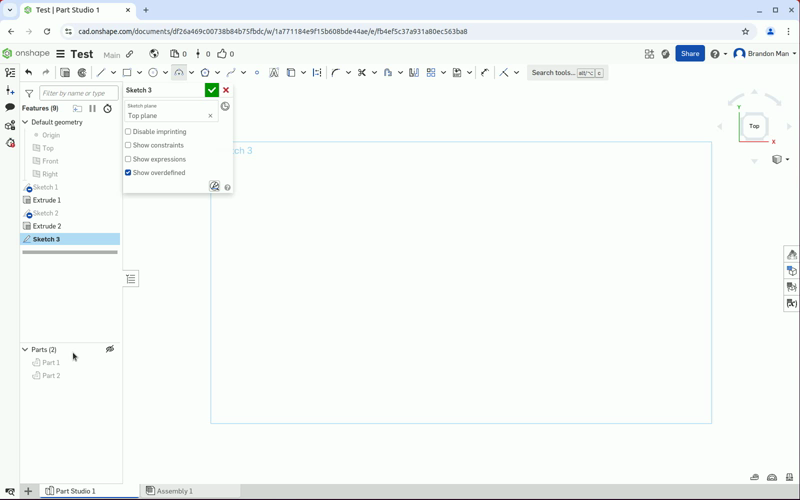
mouse_move(386, 245)
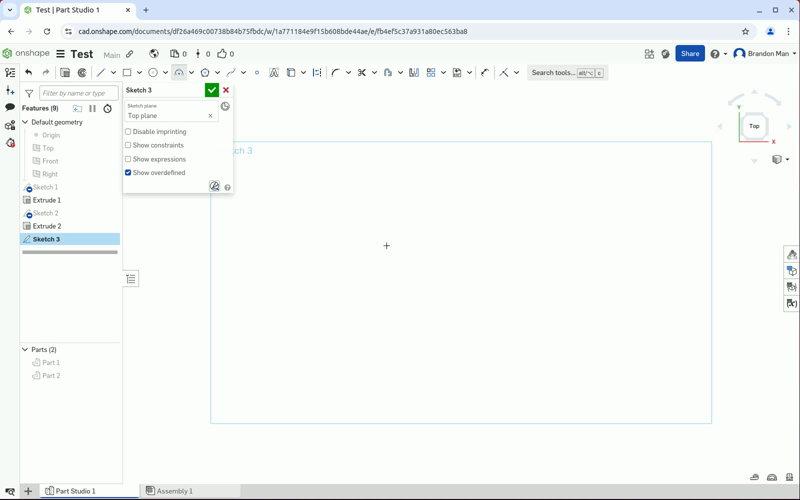
click(386, 245)
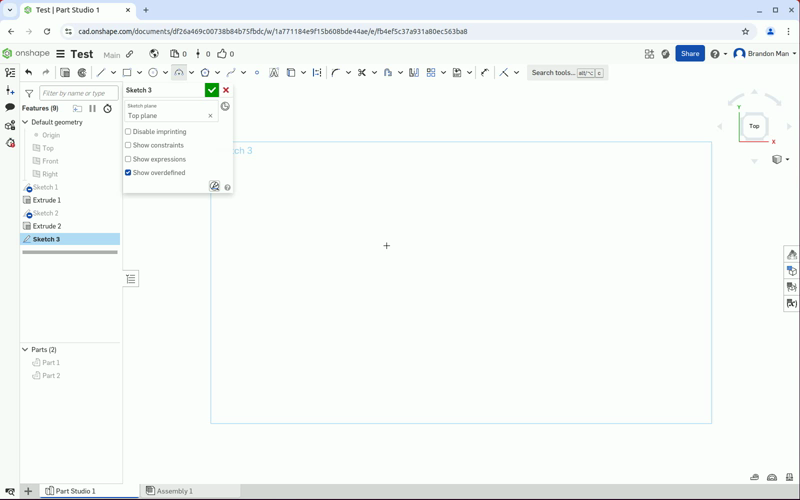
key_up(shift)
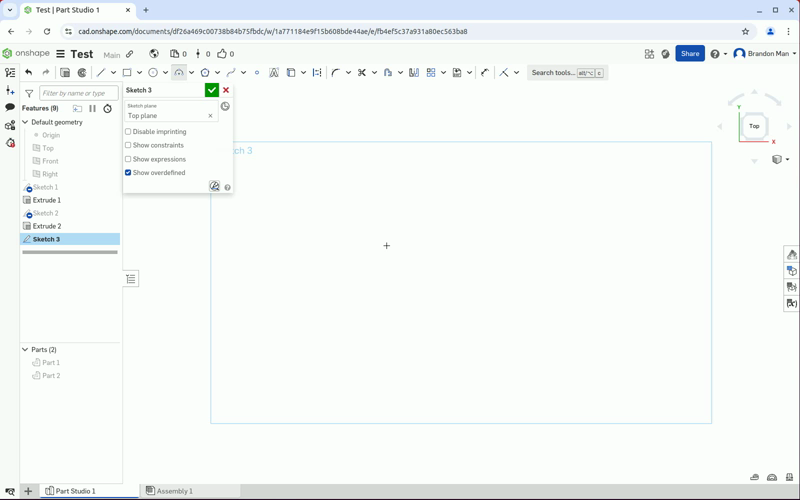
key_down(shift)
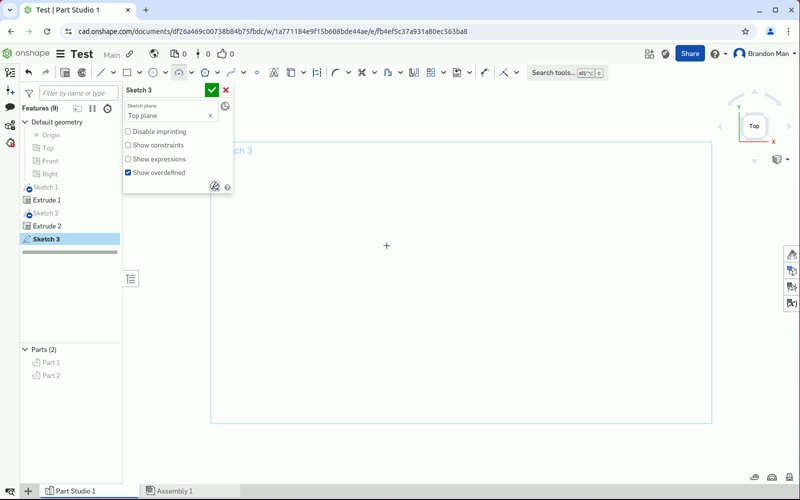
mouse_move(419, 211)
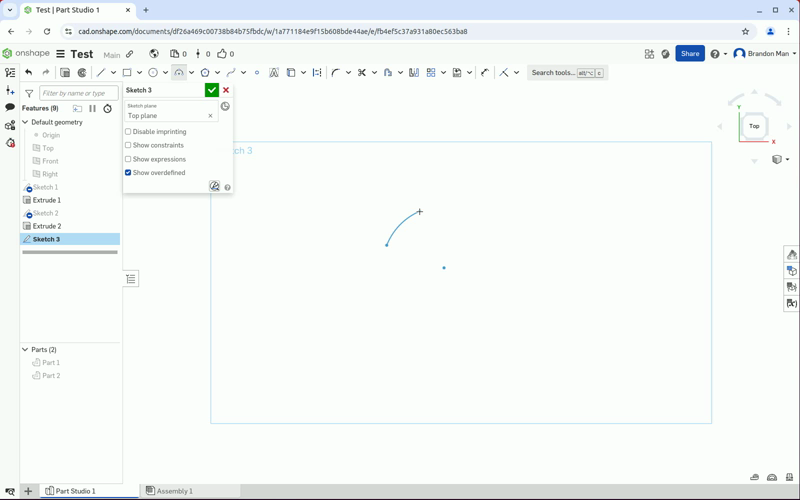
click(419, 211)
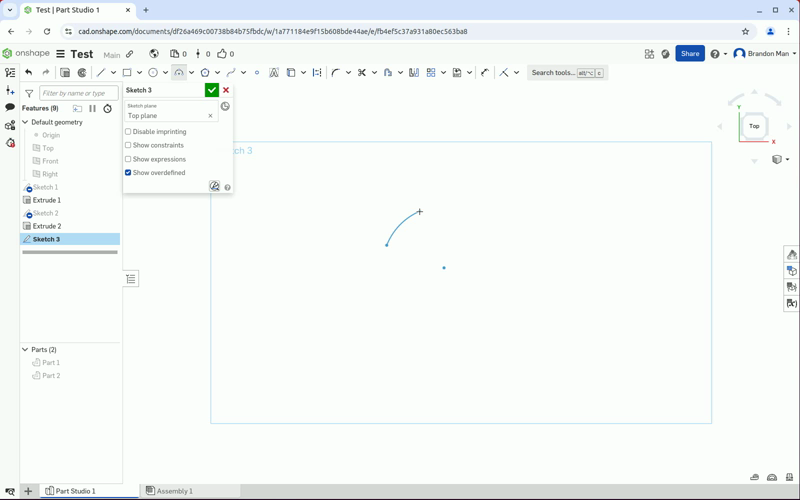
mouse_move(400, 225)
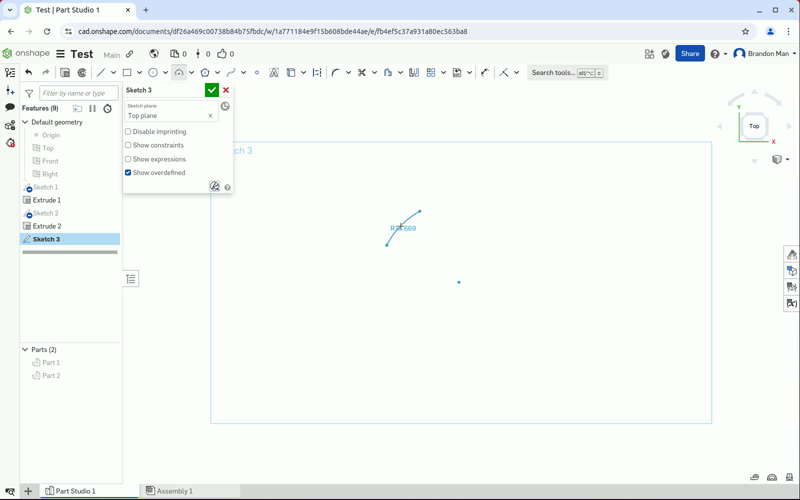
click(400, 225)
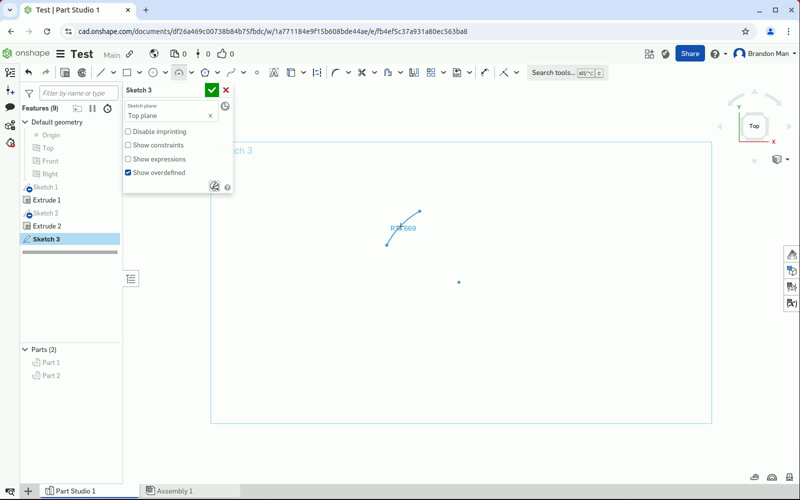
key_up(shift)
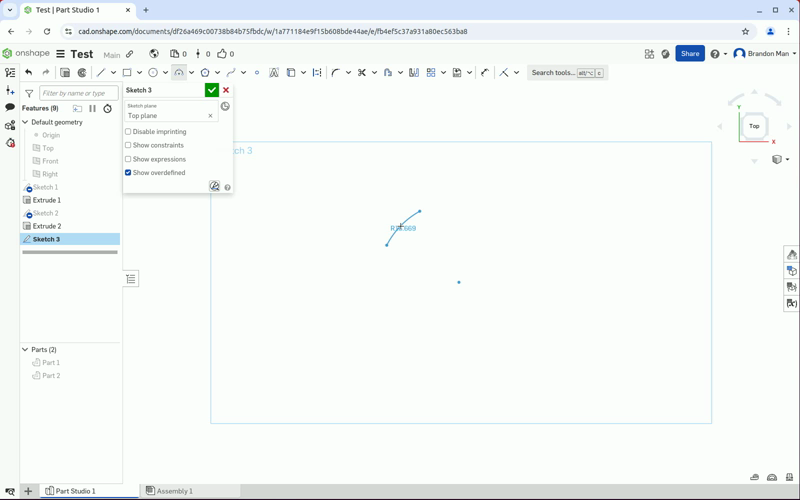
mouse_move(419, 211)
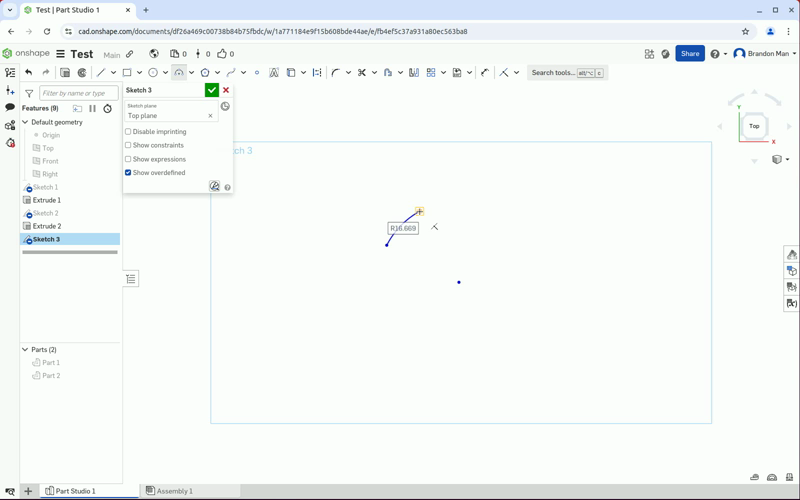
click(419, 211)
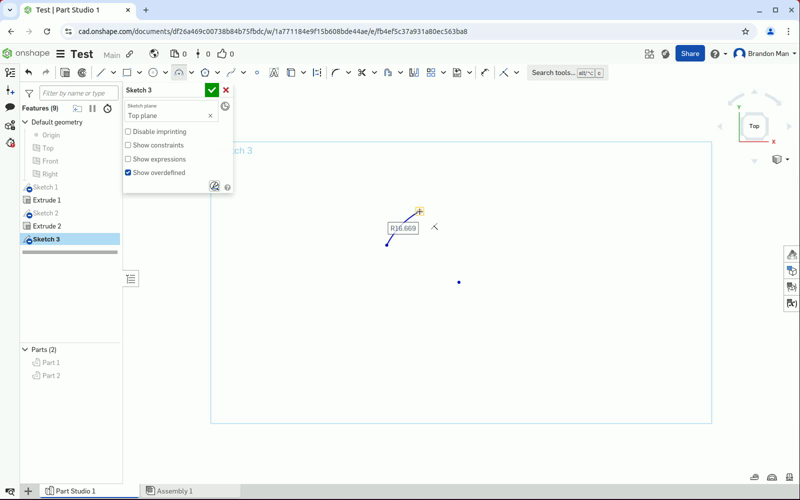
mouse_move(386, 245)
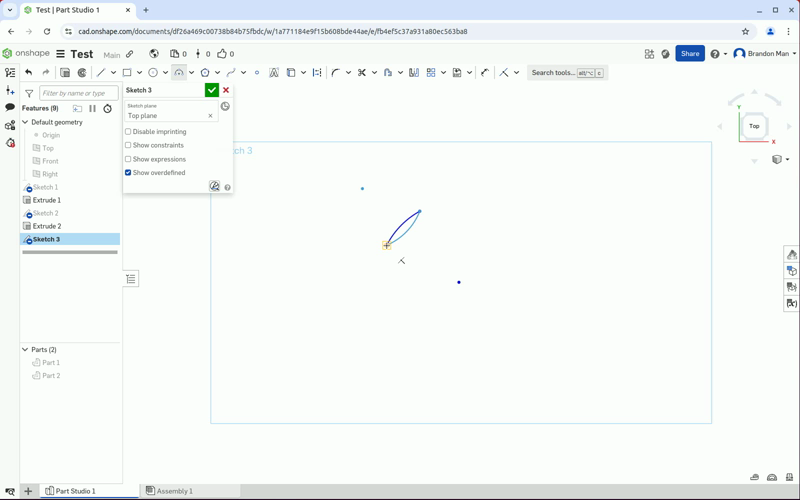
click(386, 245)
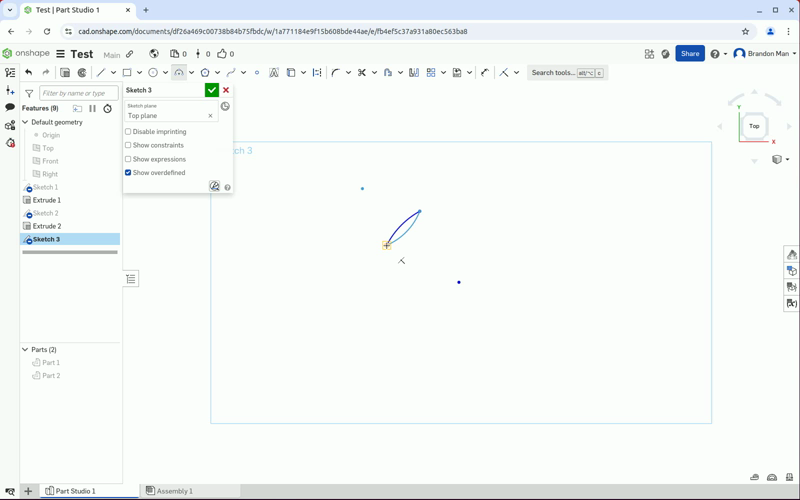
key_down(shift)
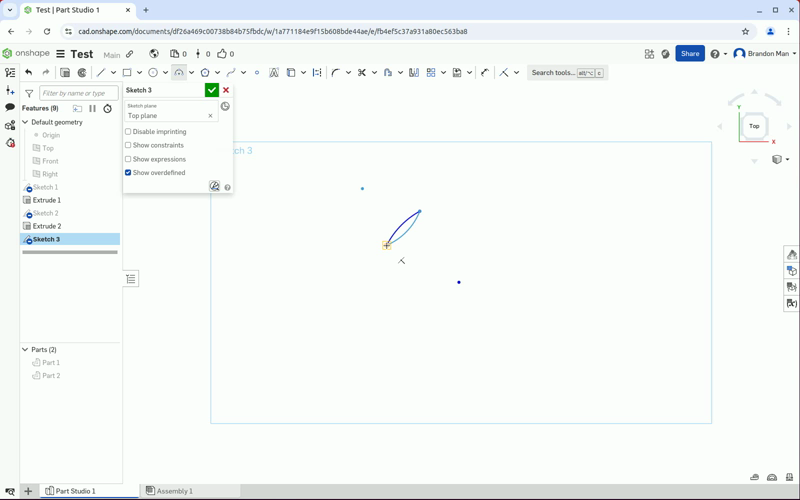
mouse_move(358, 185)
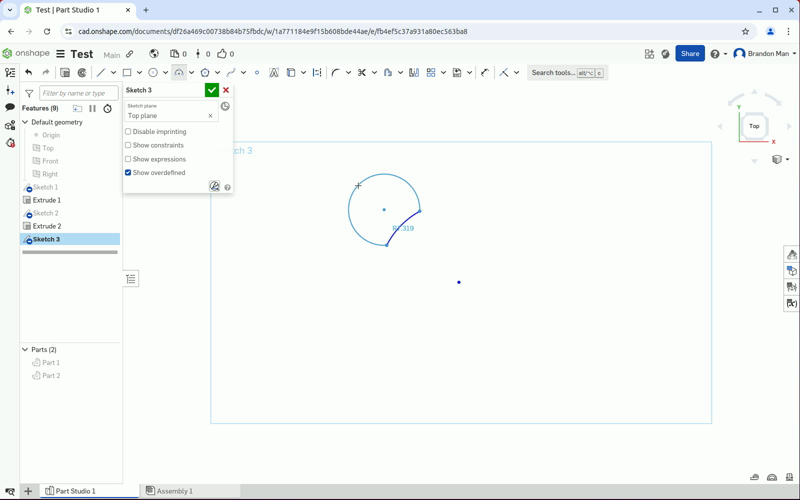
click(358, 185)
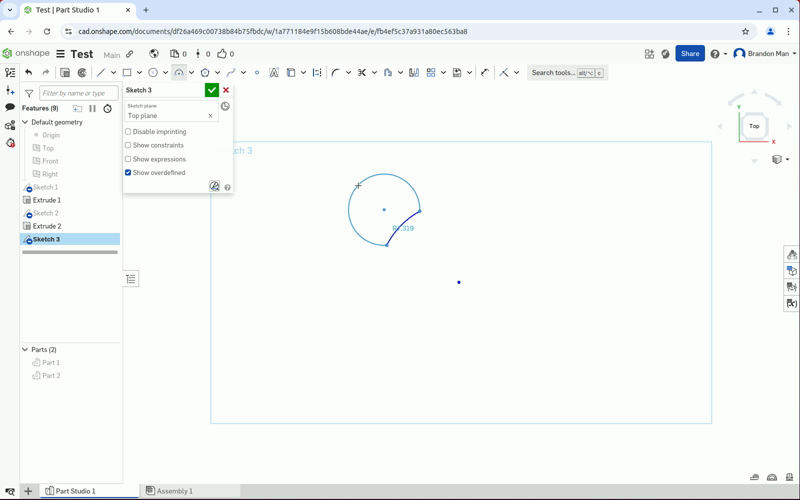
key_up(shift)
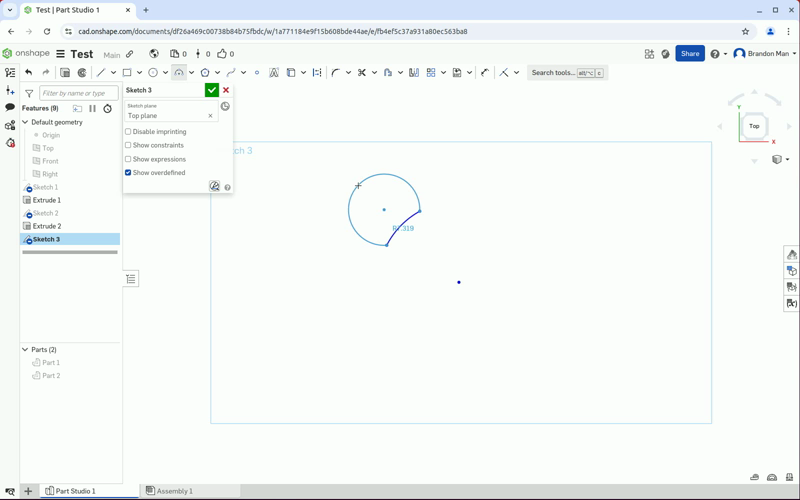
key(esc)
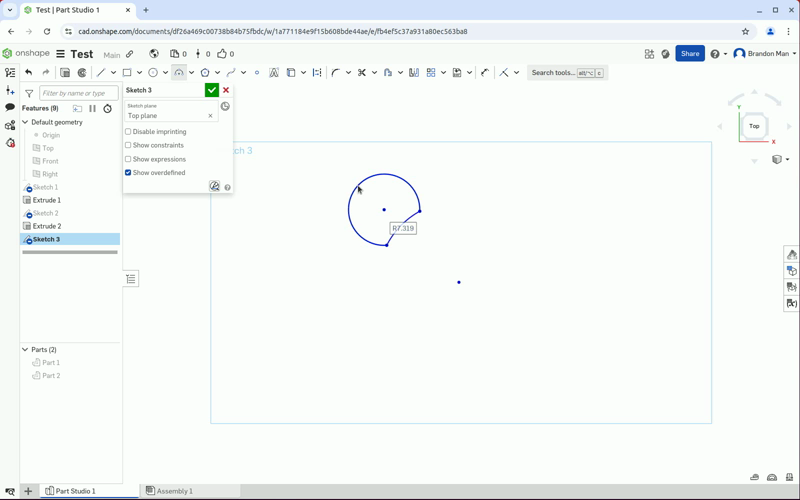
mouse_move(355, 193)
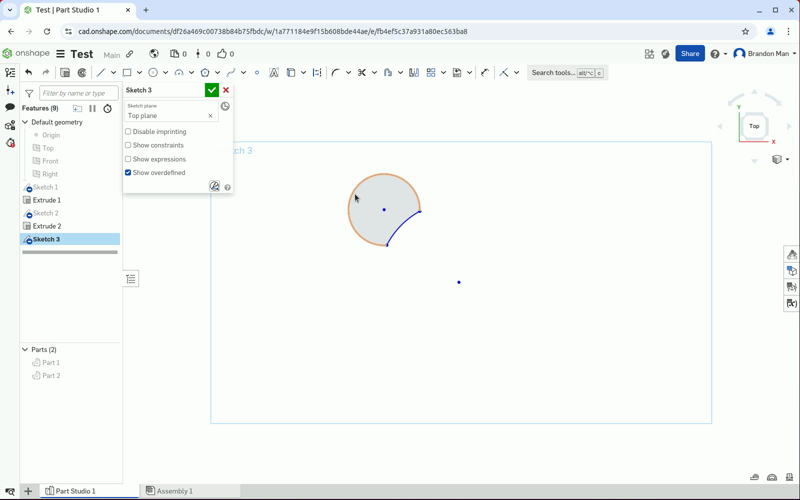
click(355, 193)
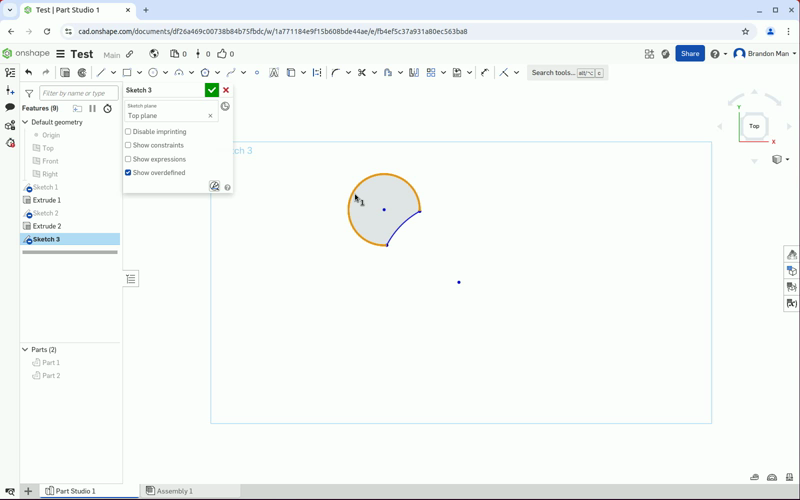
mouse_move(73, 352)
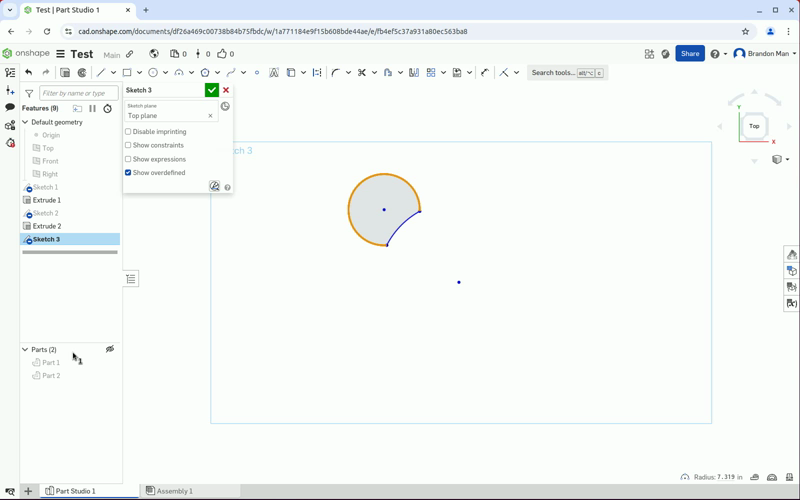
key(shift+y)
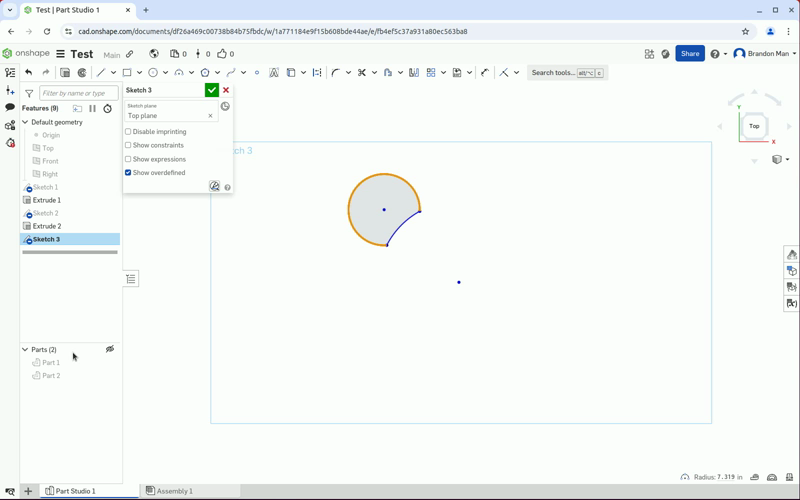
key(shift+e)
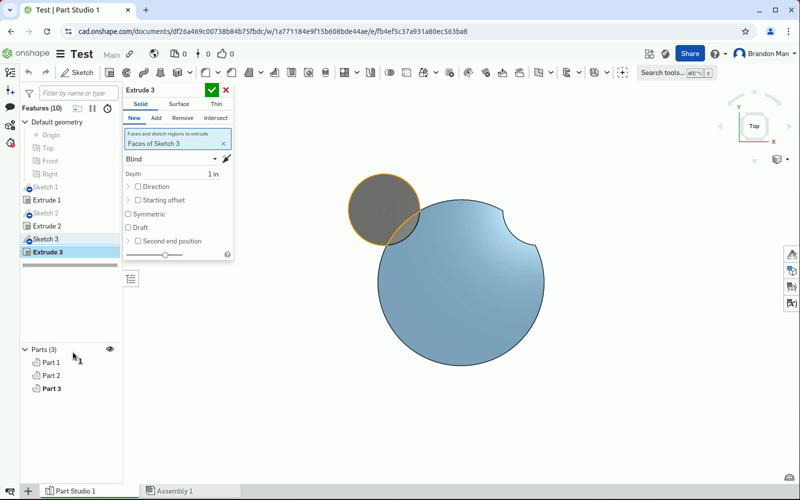
mouse_move(143, 106)
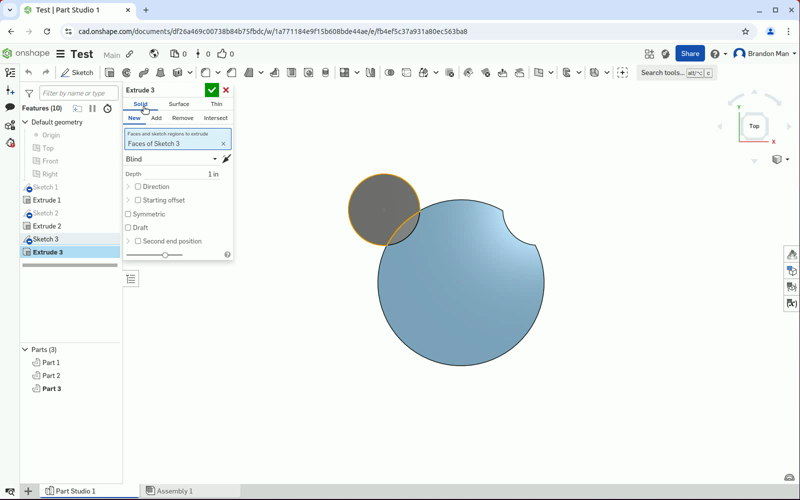
click(143, 106)
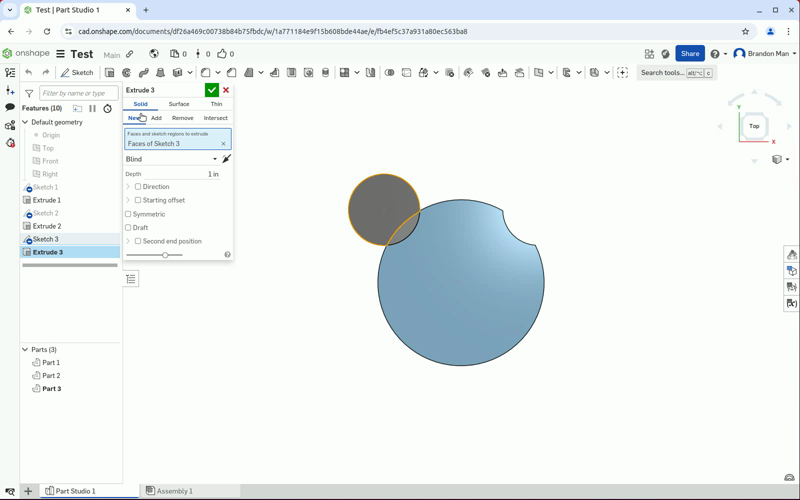
mouse_move(137, 120)
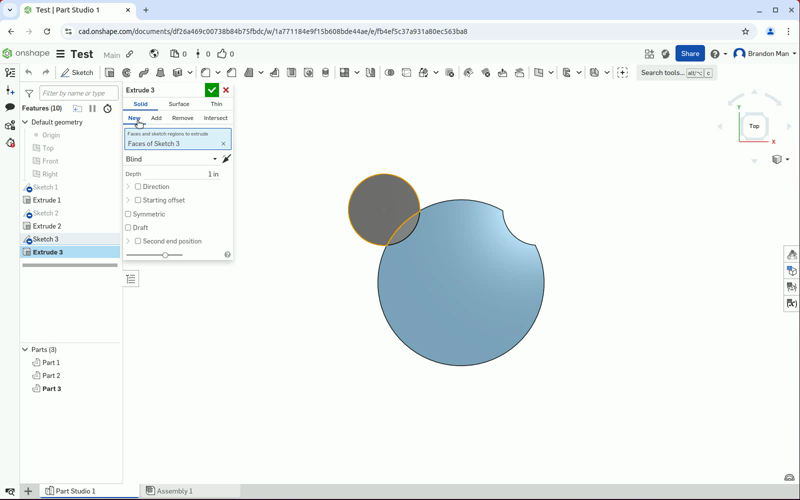
click(137, 120)
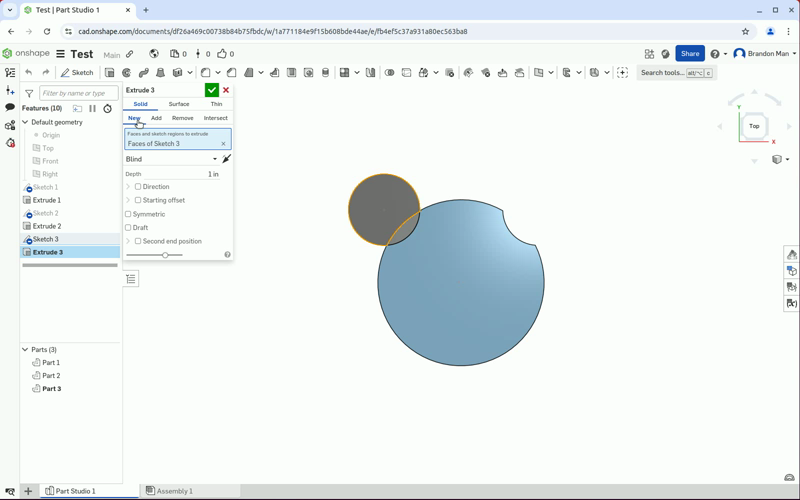
key(tab, 4)
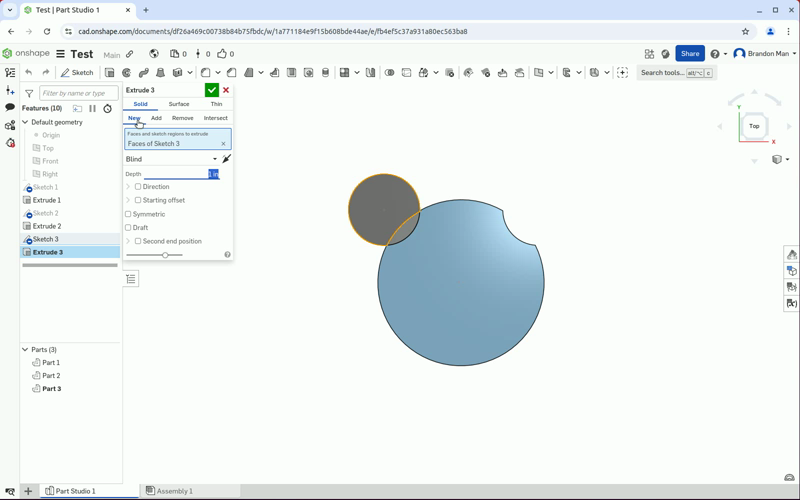
text(9.628)
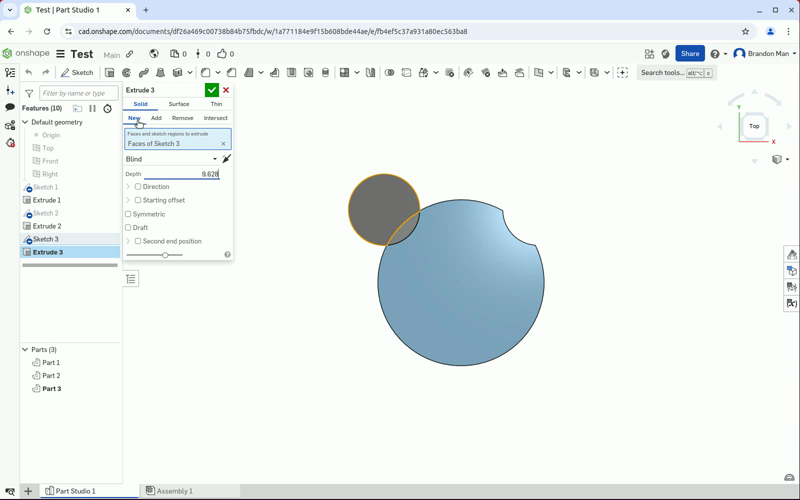
key(enter)
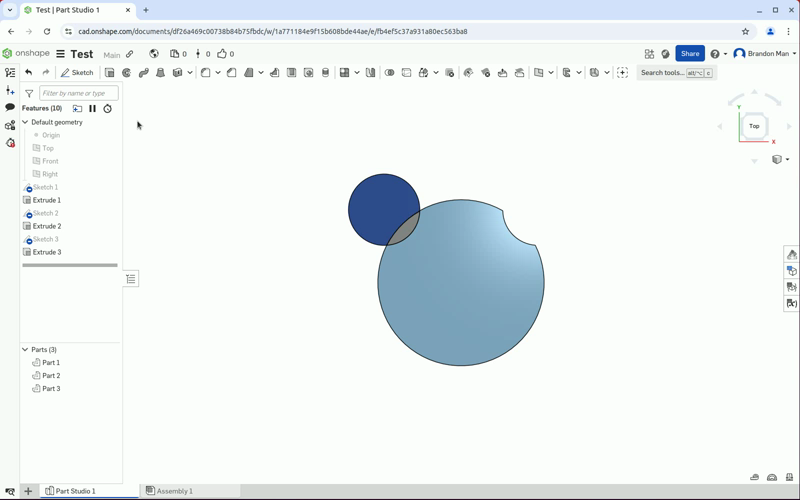
key(shift+h)
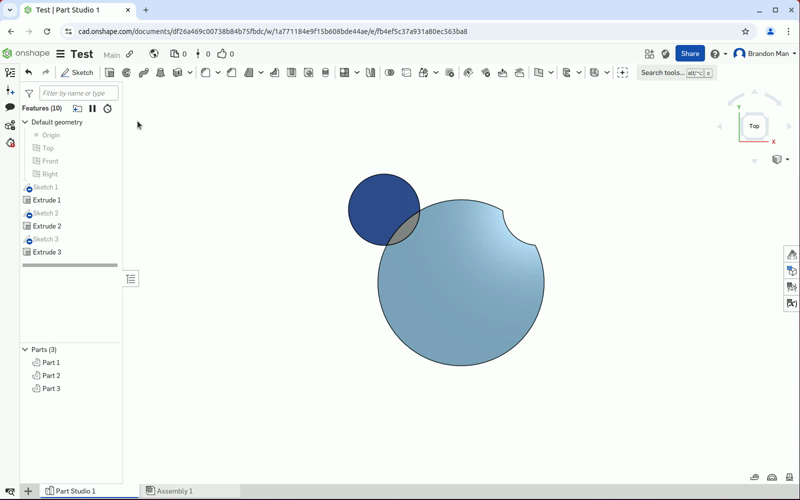
key(shift+h)
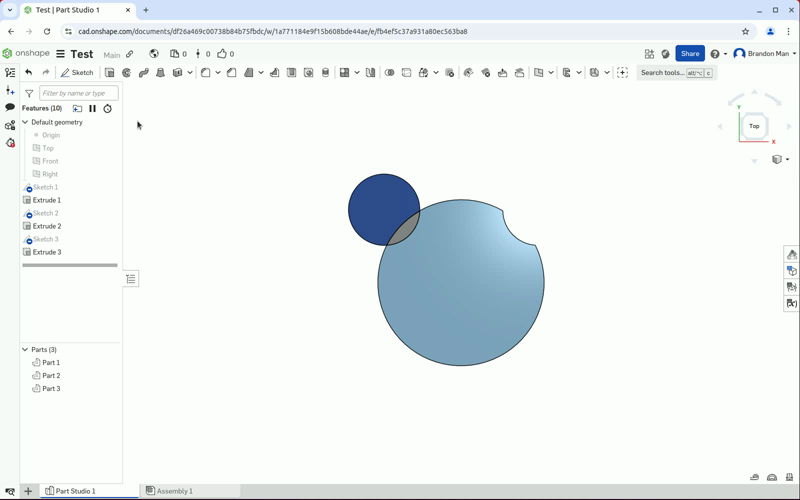
mouse_move(73, 189)
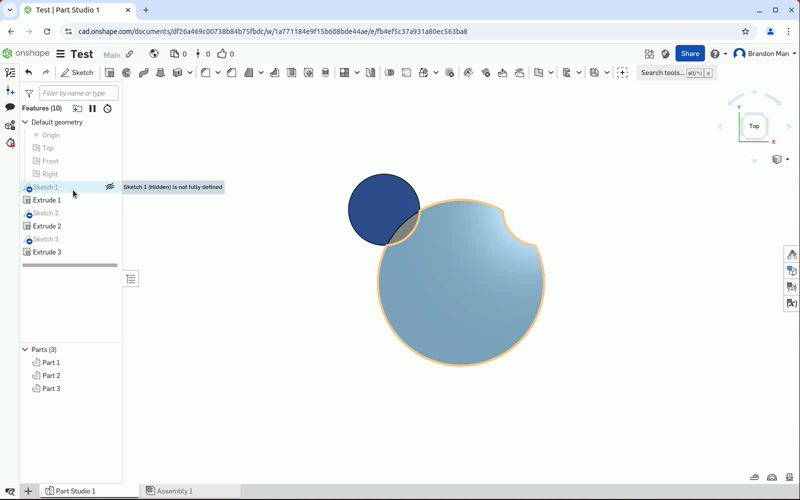
click(73, 189)
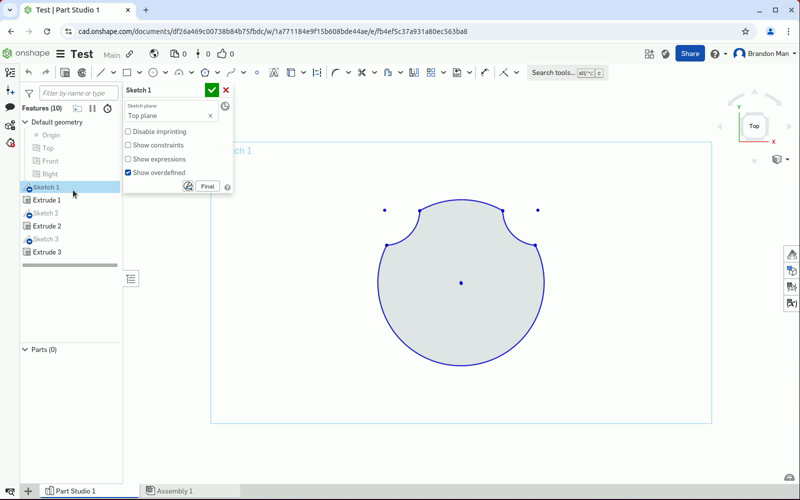
mouse_move(229, 92)
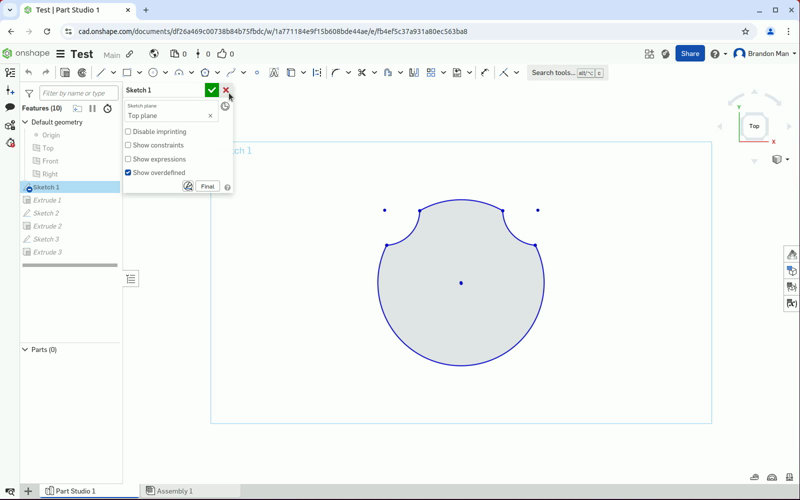
click(229, 92)
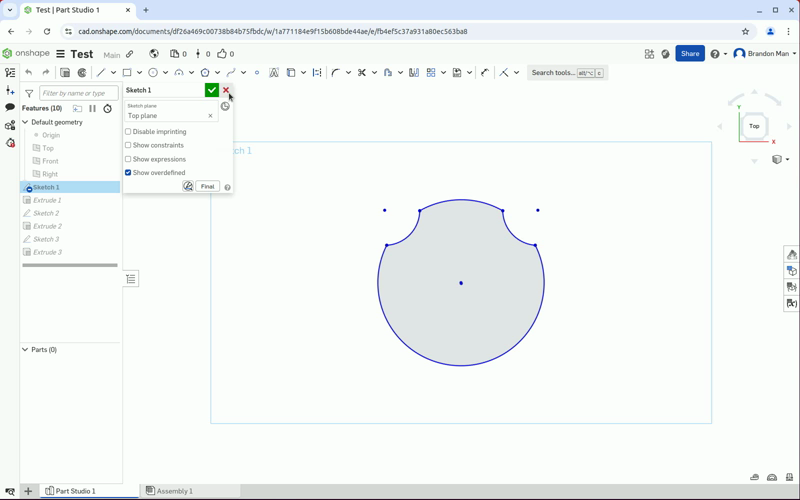
key(shift+s)
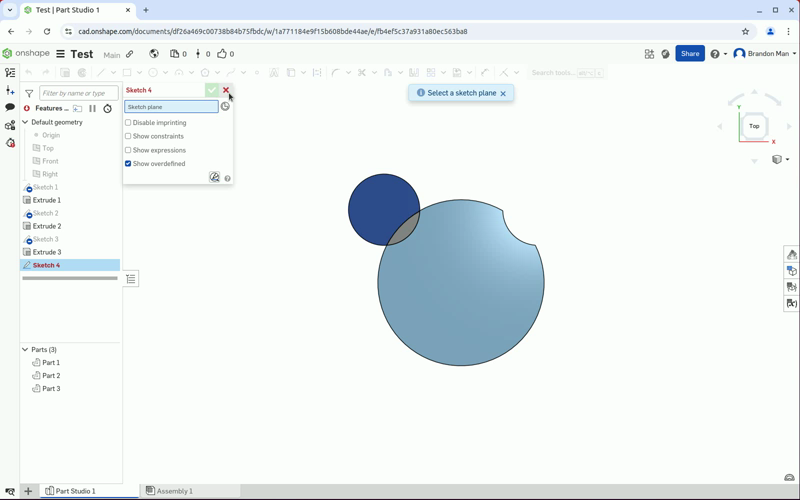
mouse_move(73, 150)
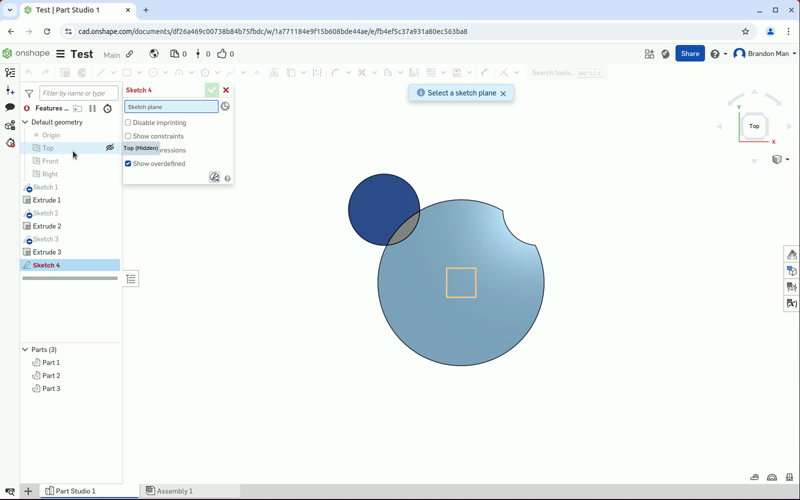
click(73, 150)
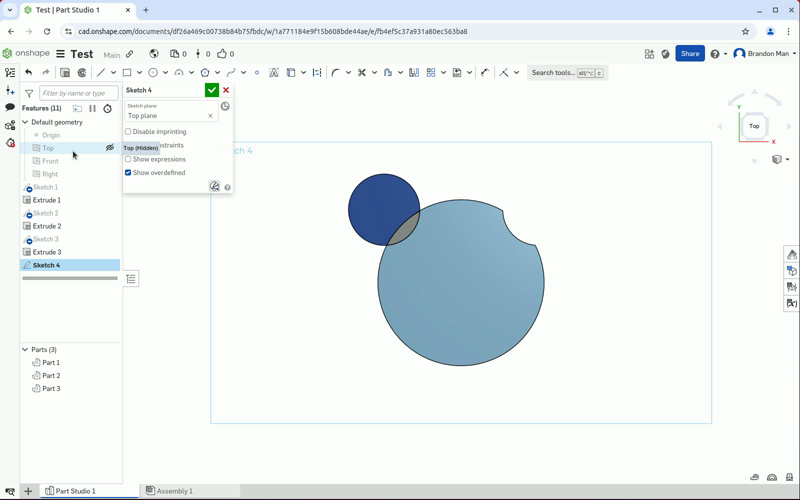
mouse_move(73, 352)
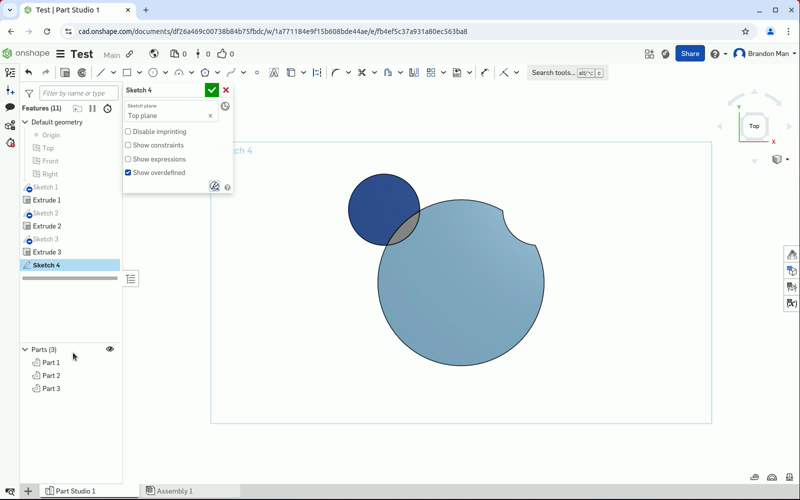
key(y)
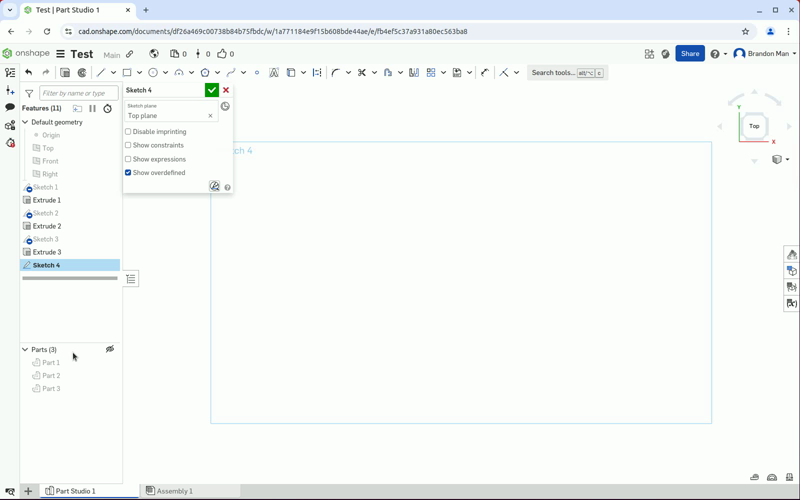
key(a)
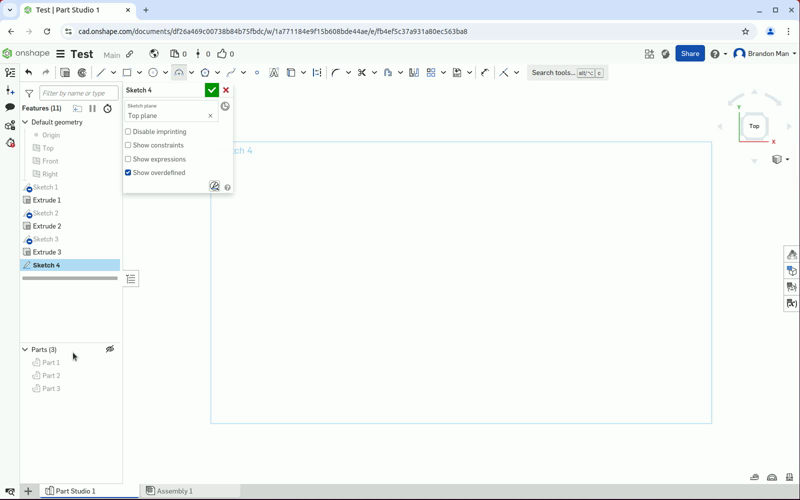
key_down(shift)
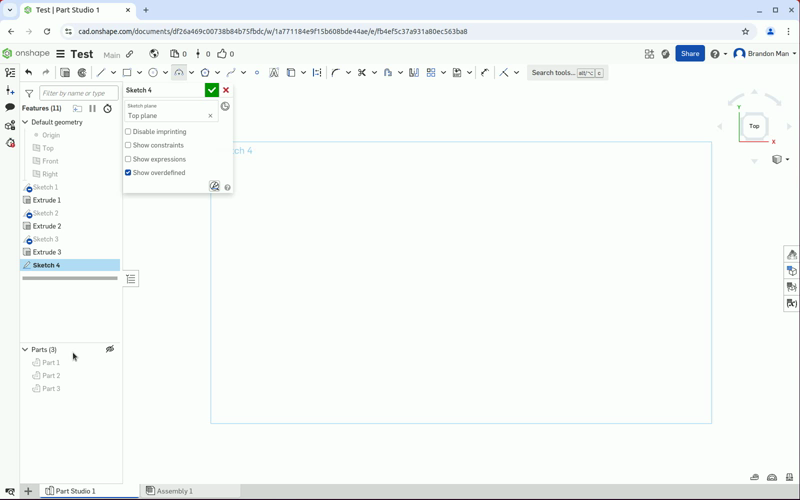
mouse_move(501, 211)
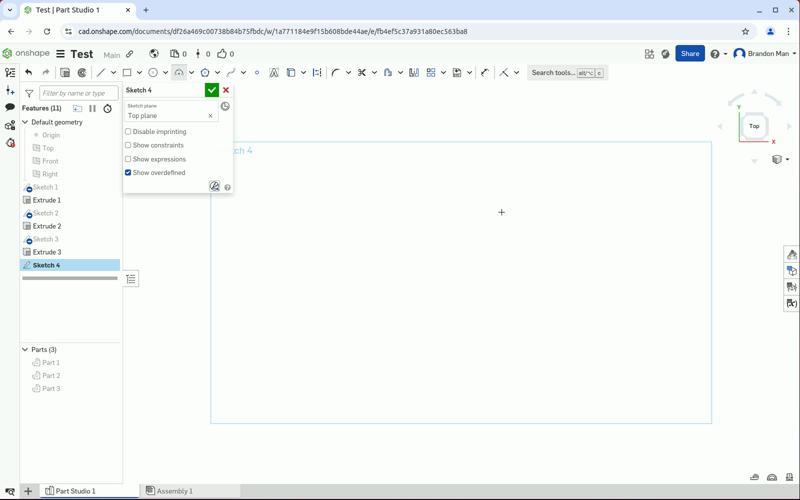
click(501, 211)
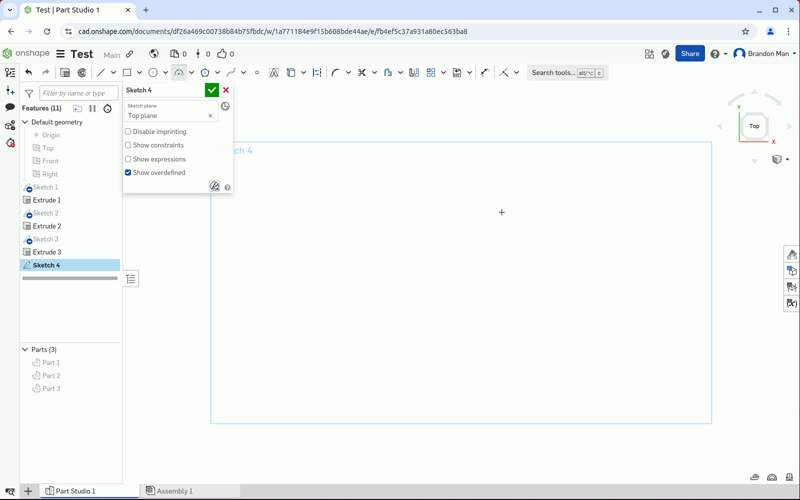
key_up(shift)
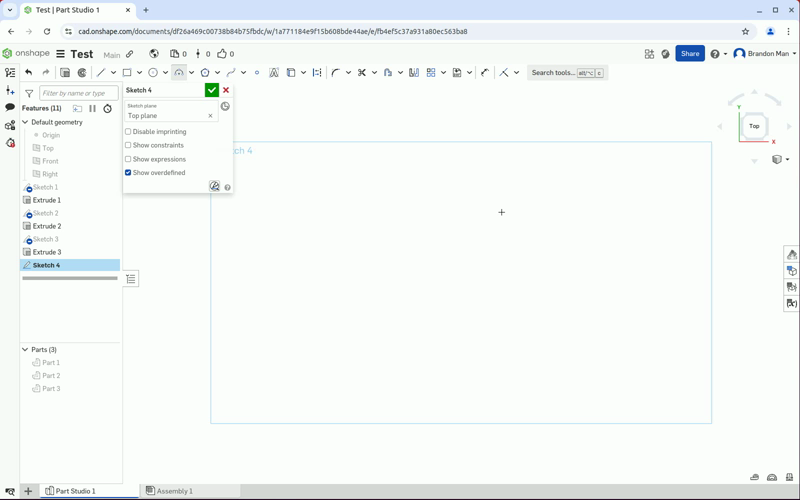
key_down(shift)
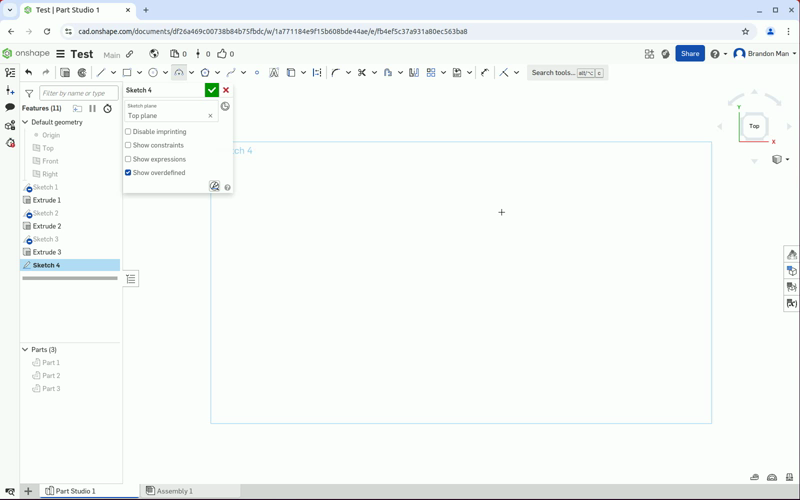
mouse_move(534, 246)
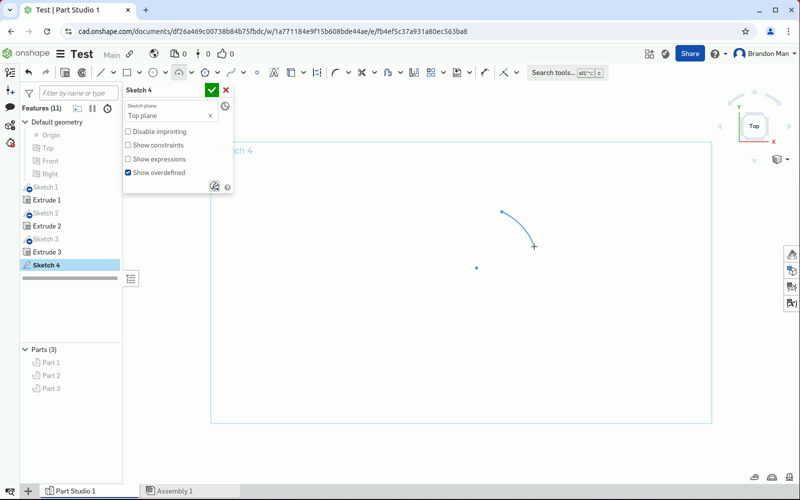
click(534, 246)
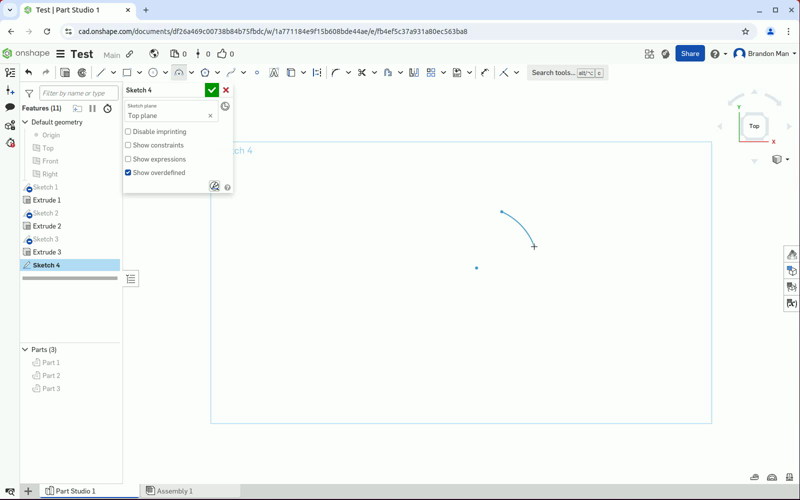
mouse_move(520, 226)
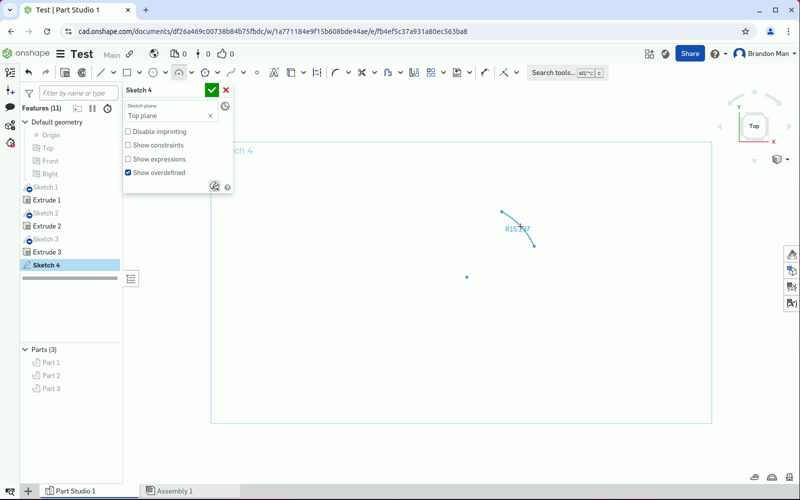
click(520, 226)
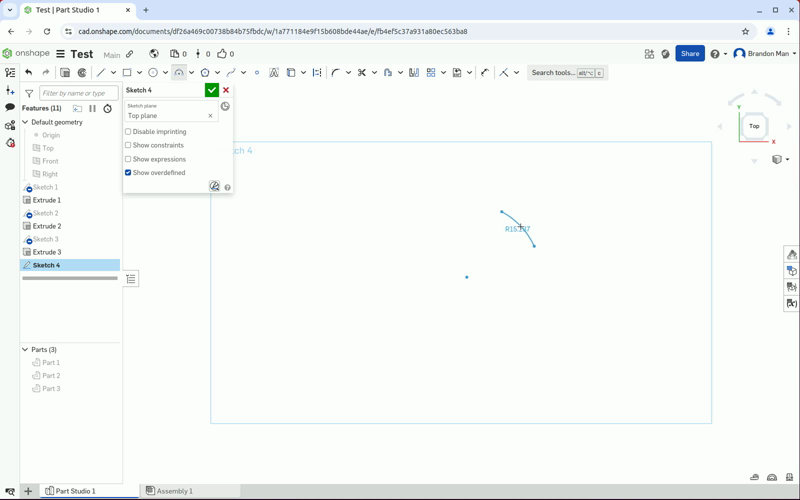
key_up(shift)
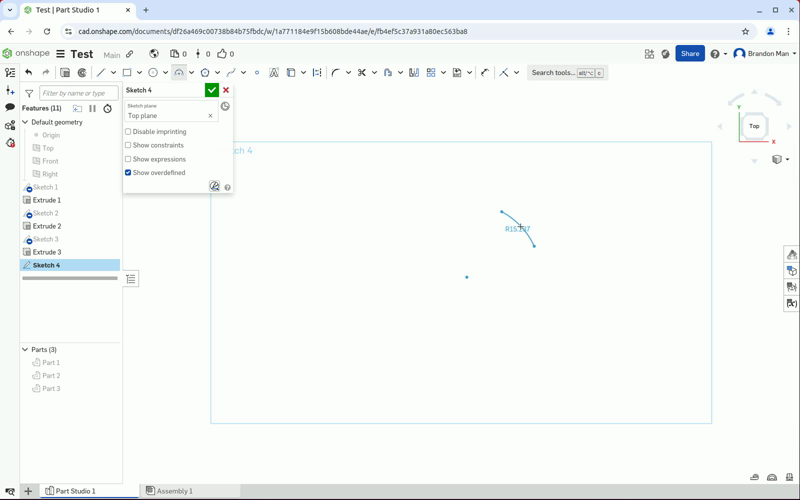
mouse_move(534, 246)
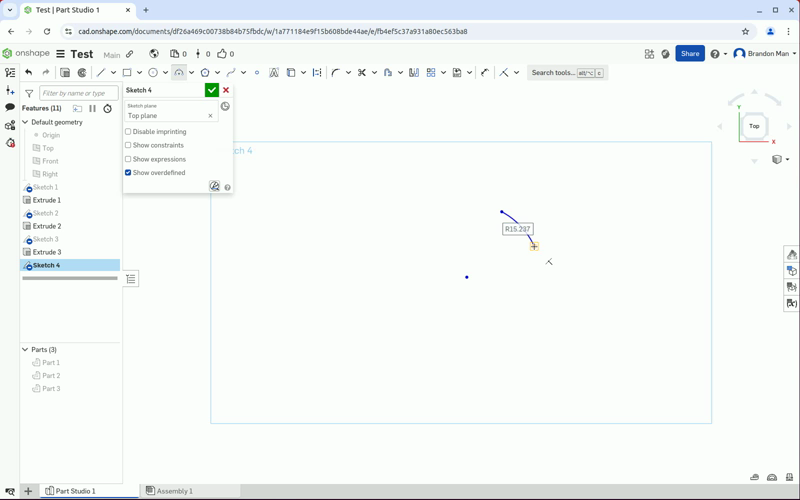
click(534, 246)
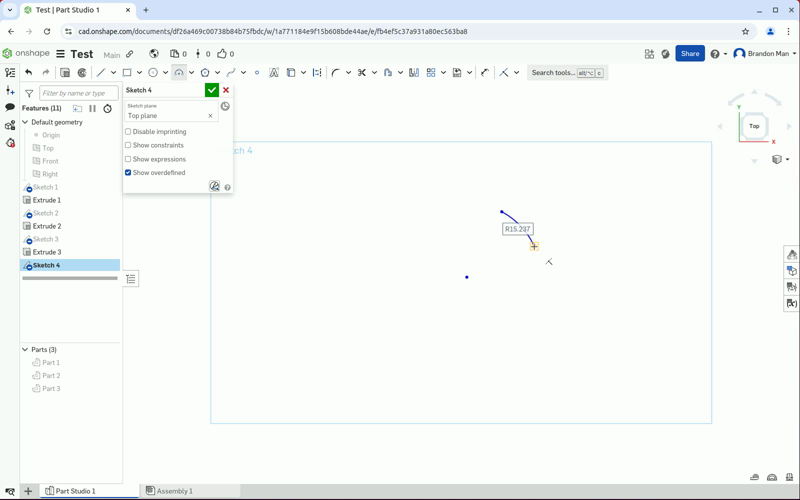
mouse_move(501, 211)
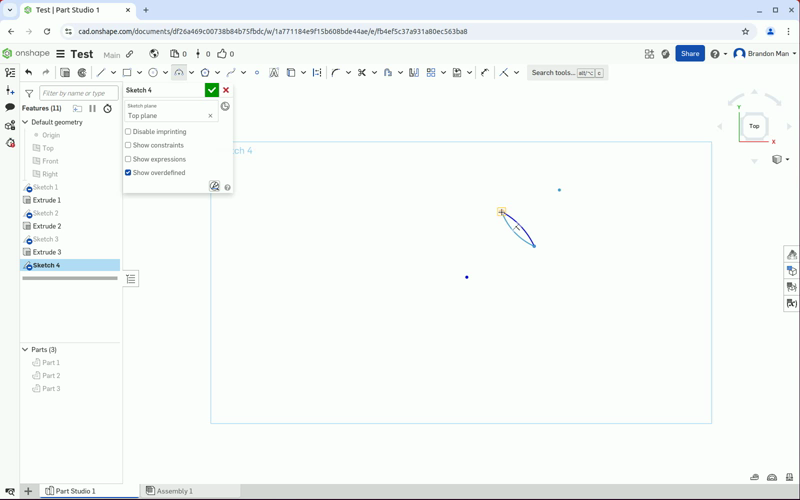
click(501, 211)
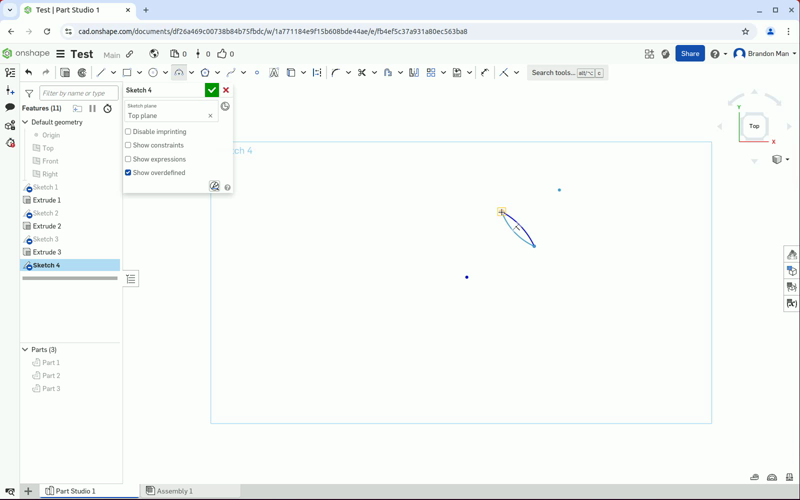
key_down(shift)
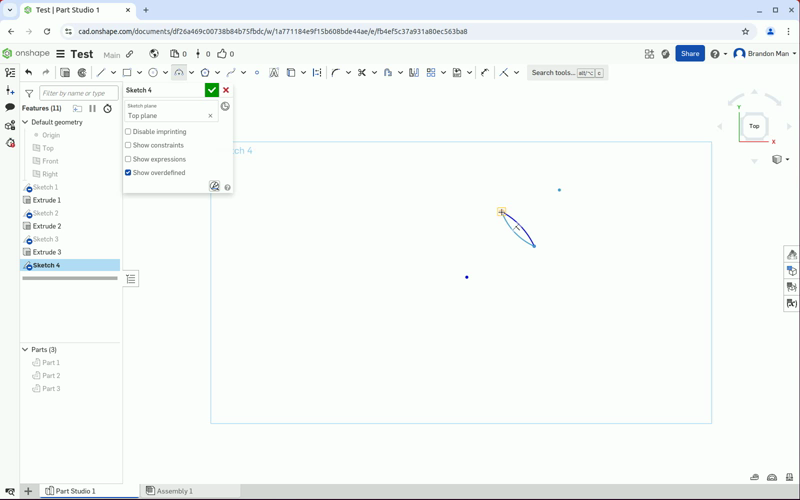
mouse_move(564, 185)
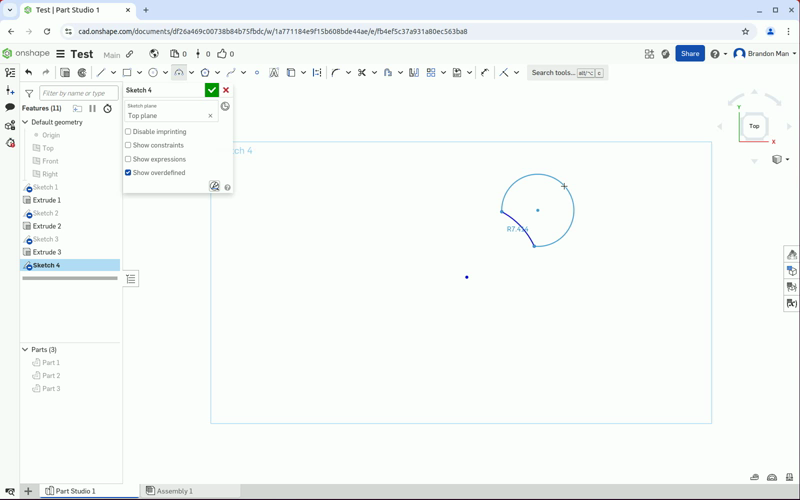
click(564, 185)
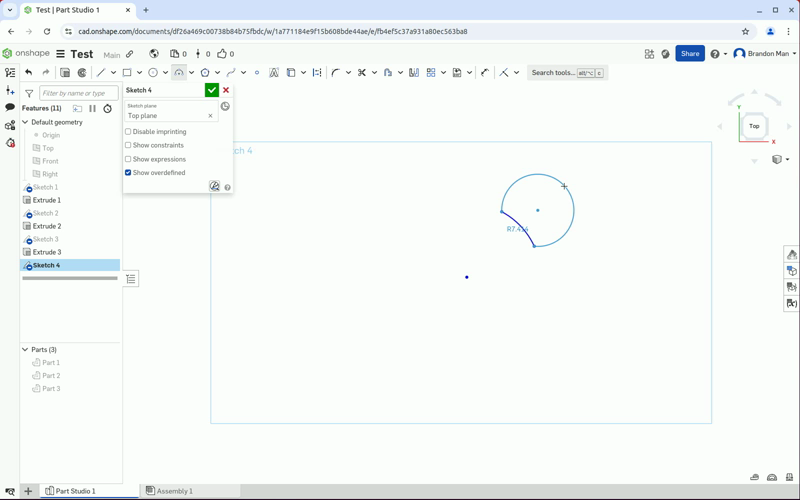
key_up(shift)
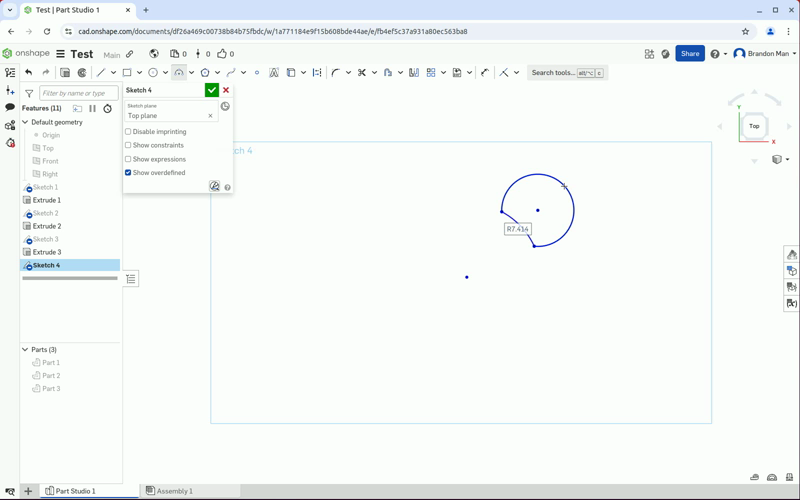
key(esc)
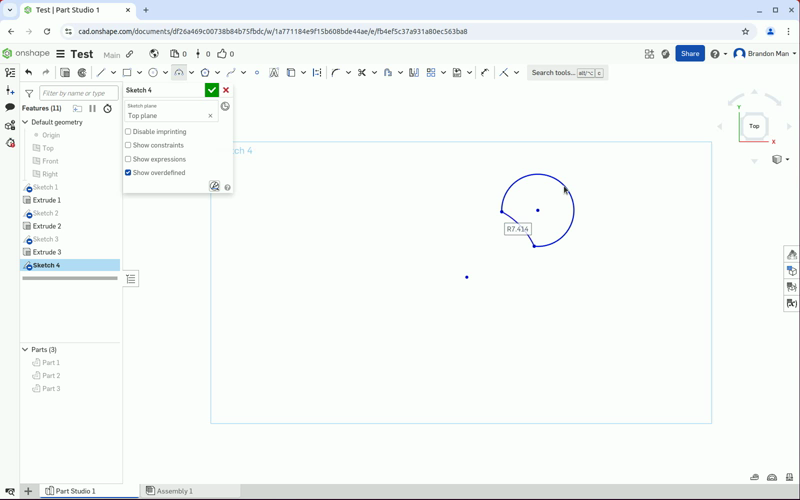
mouse_move(526, 203)
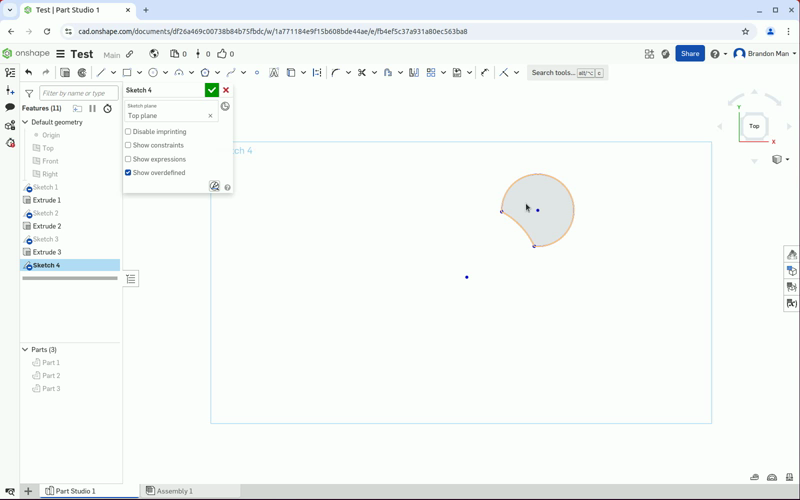
click(526, 203)
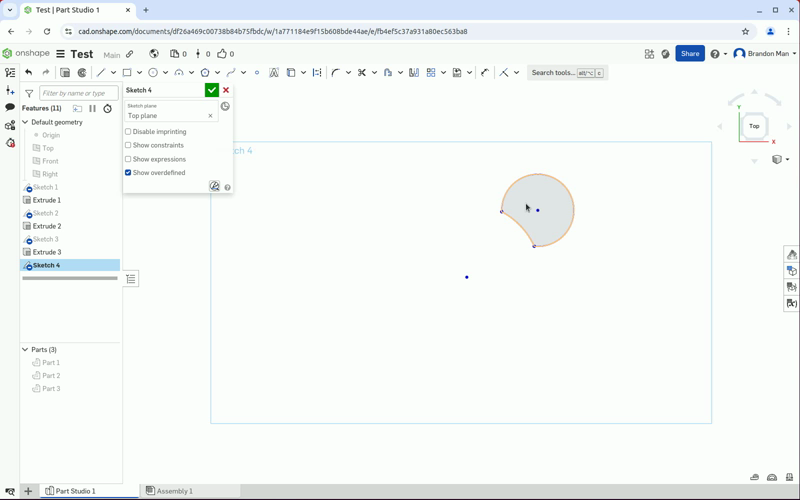
mouse_move(73, 352)
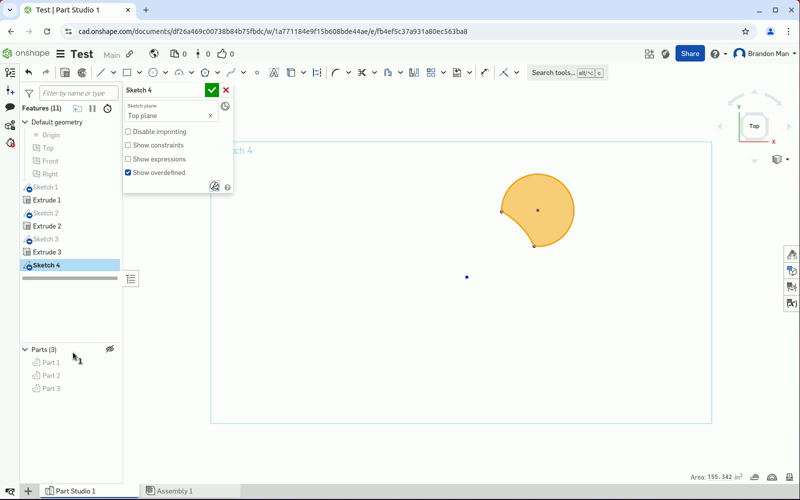
key(shift+y)
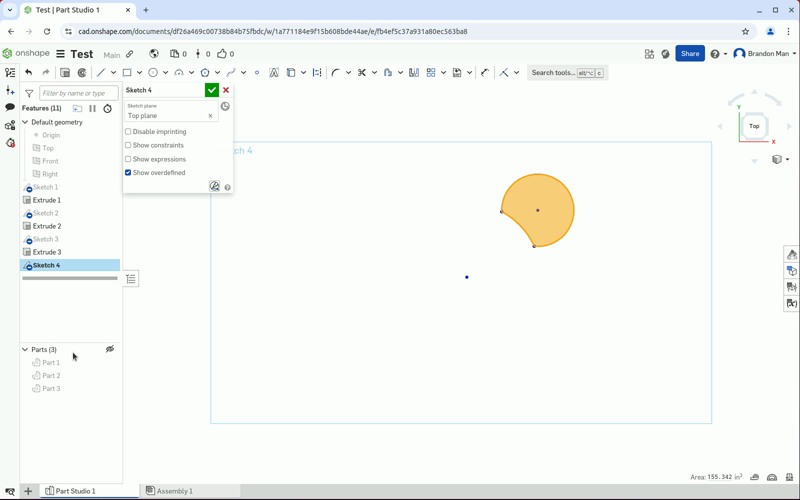
key(shift+e)
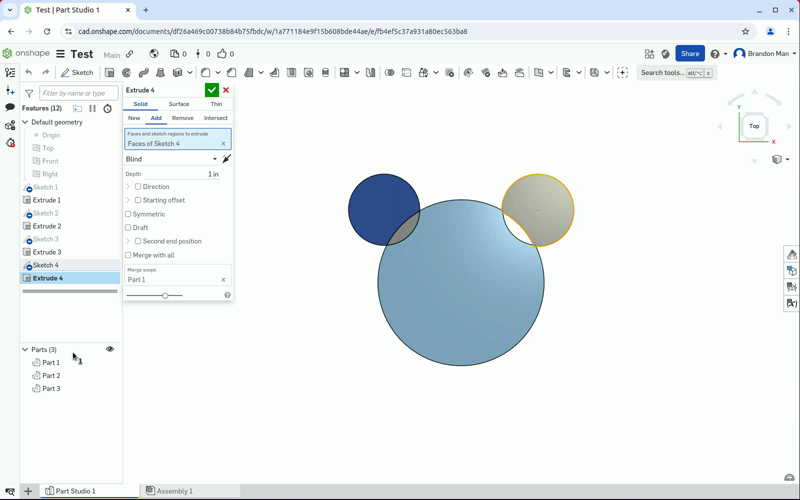
mouse_move(143, 106)
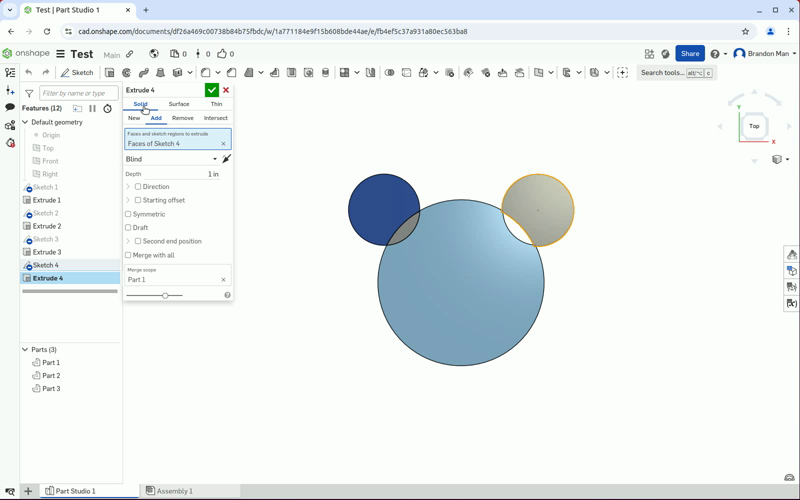
click(143, 106)
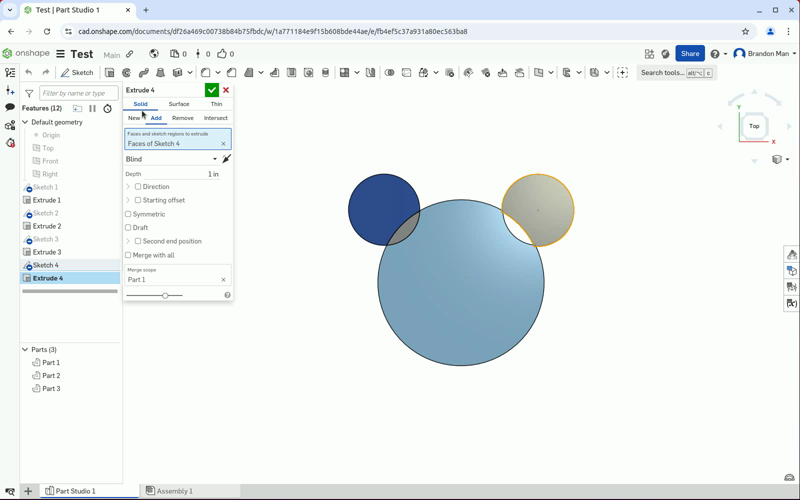
mouse_move(137, 120)
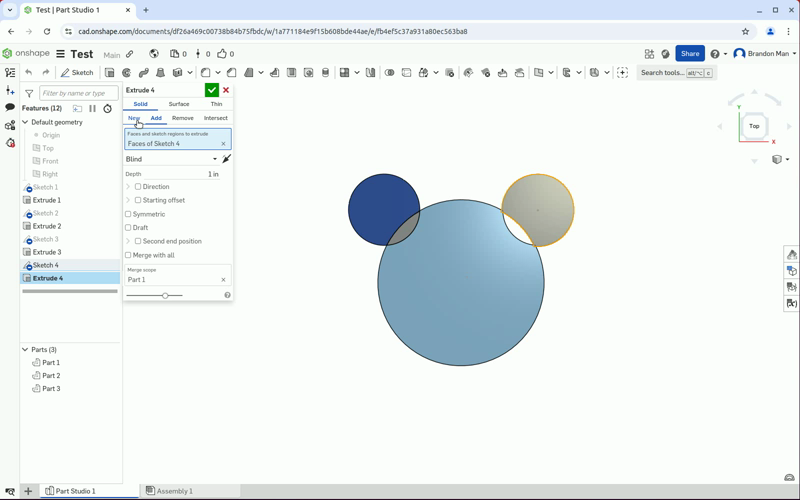
click(137, 120)
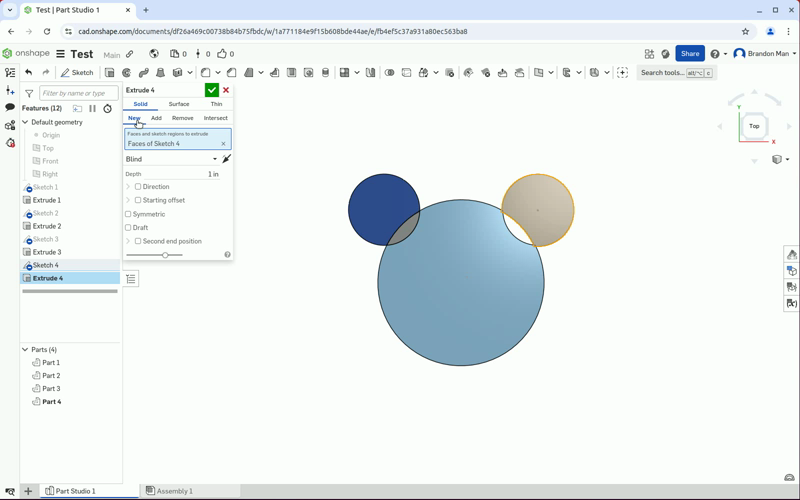
key(tab, 4)
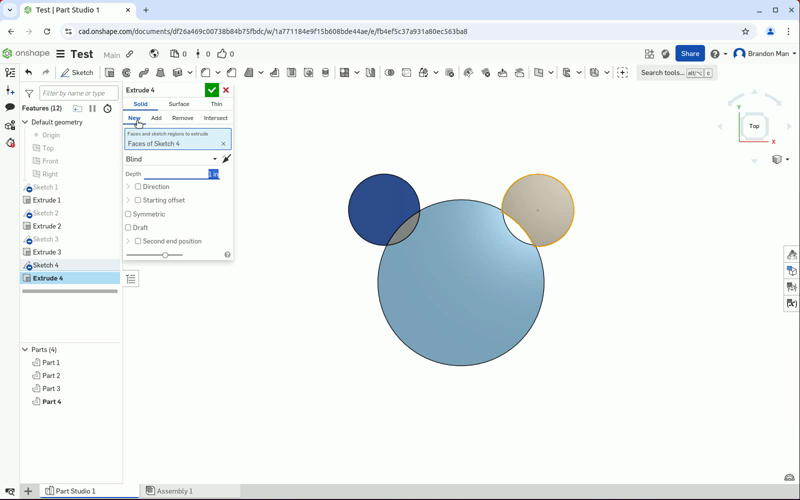
text(9.628)
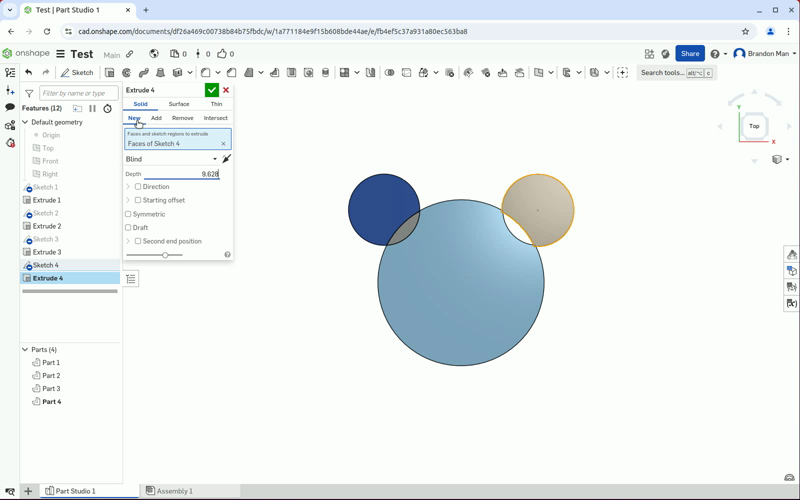
key(enter)
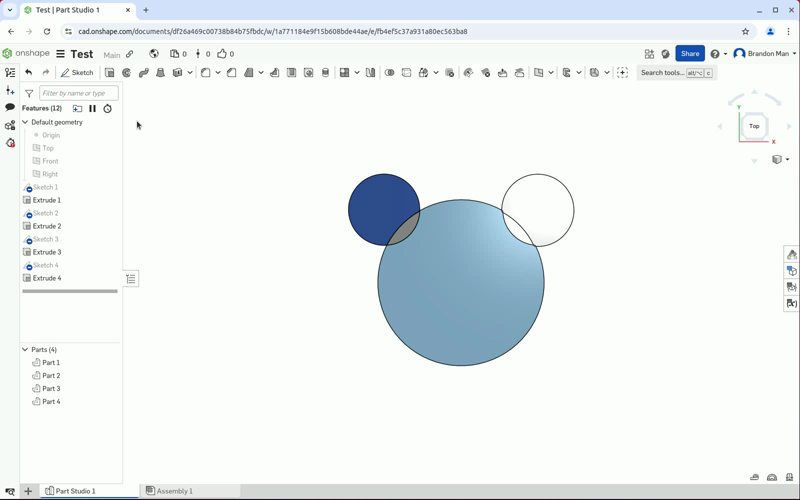
key(shift+h)
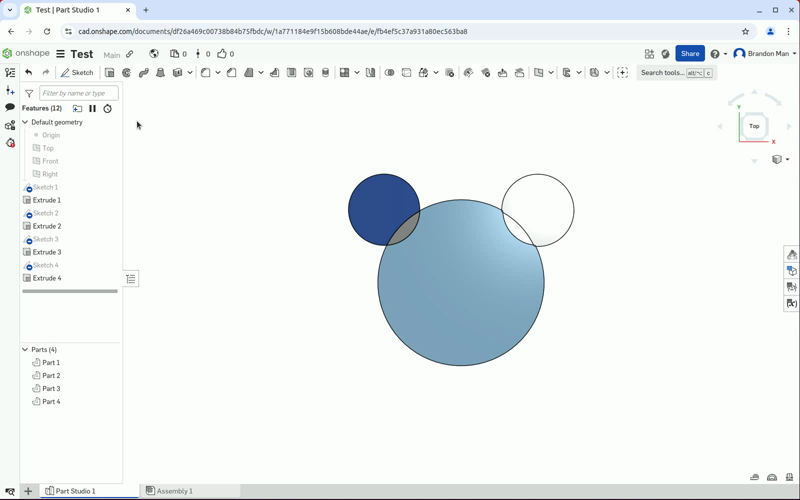
key(shift+h)
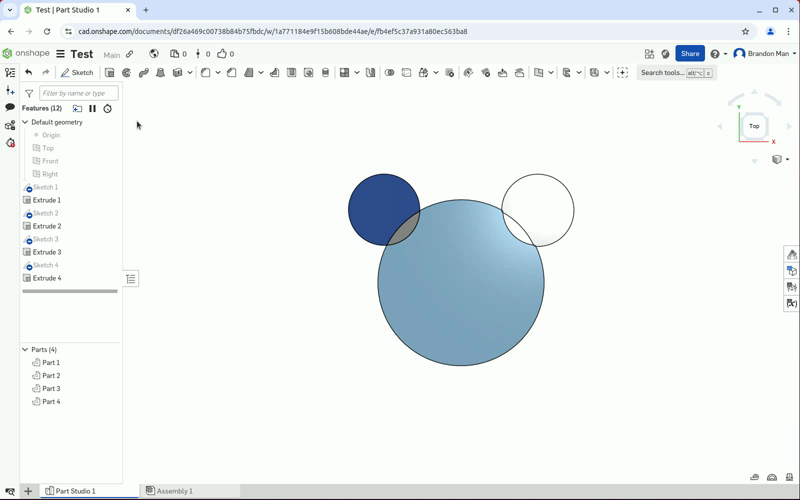
mouse_move(73, 189)
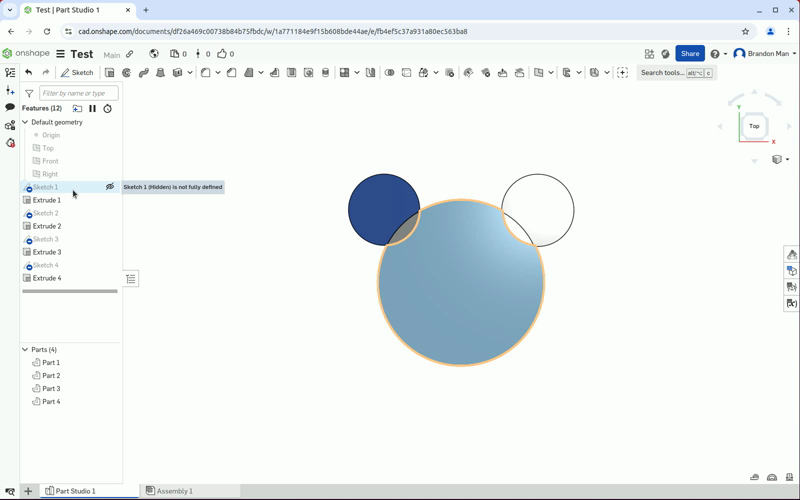
click(73, 189)
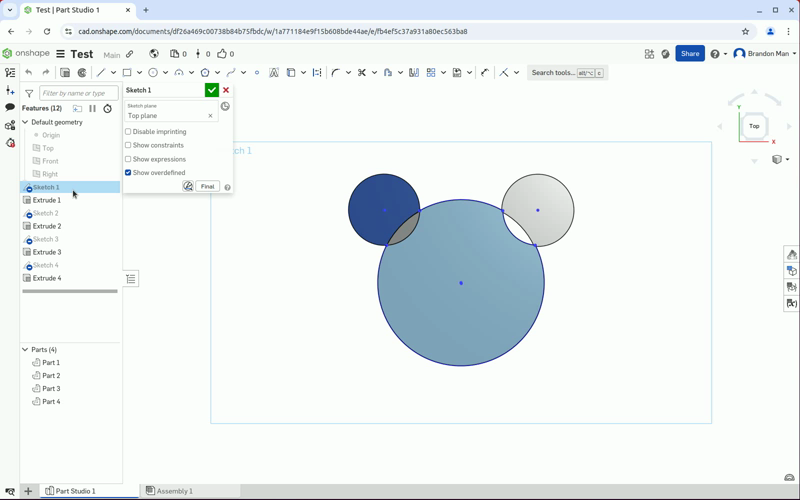
mouse_move(229, 92)
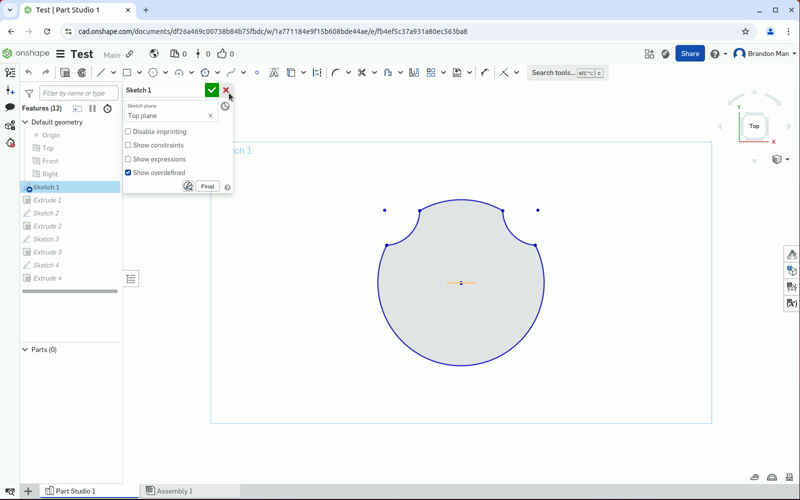
click(229, 92)
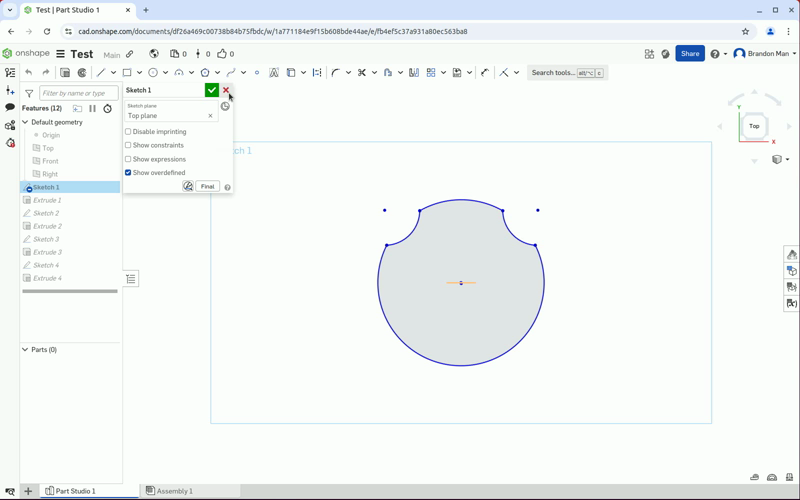
key(shift+s)
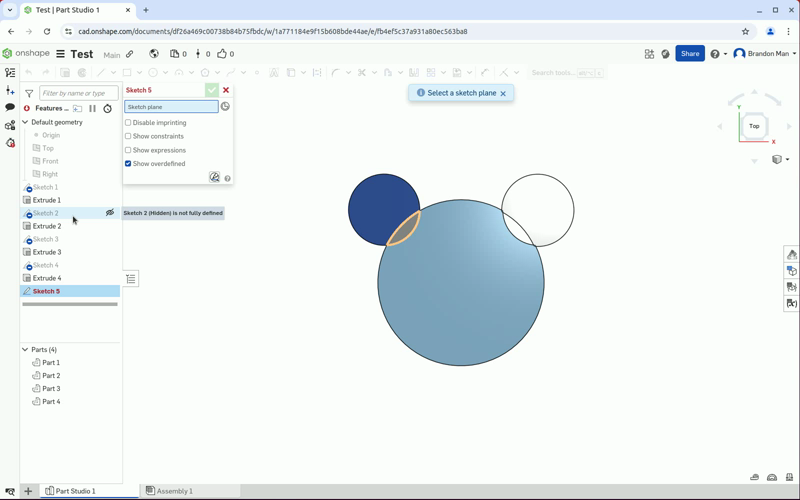
scroll(3)
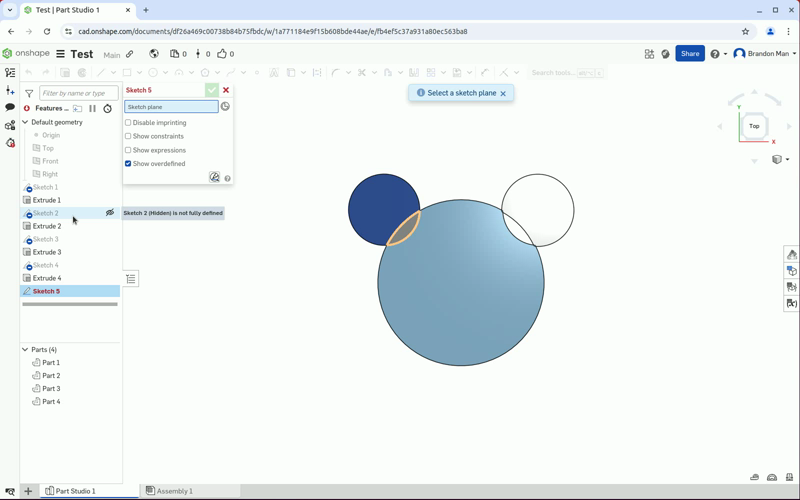
mouse_move(73, 150)
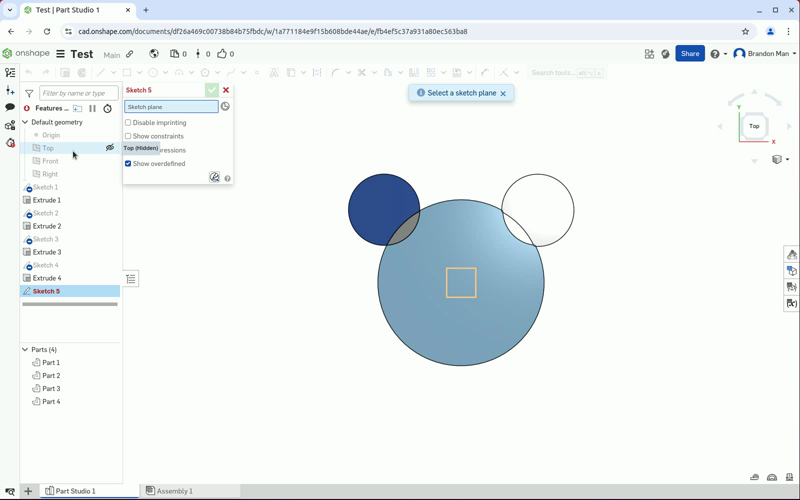
click(73, 150)
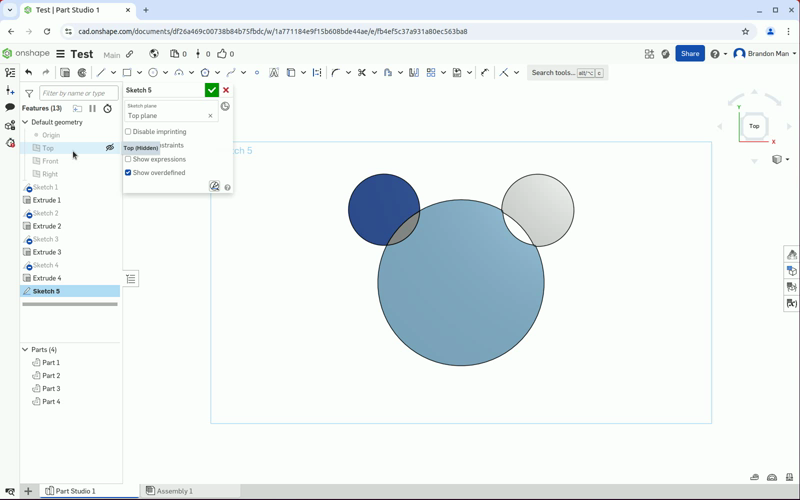
mouse_move(73, 352)
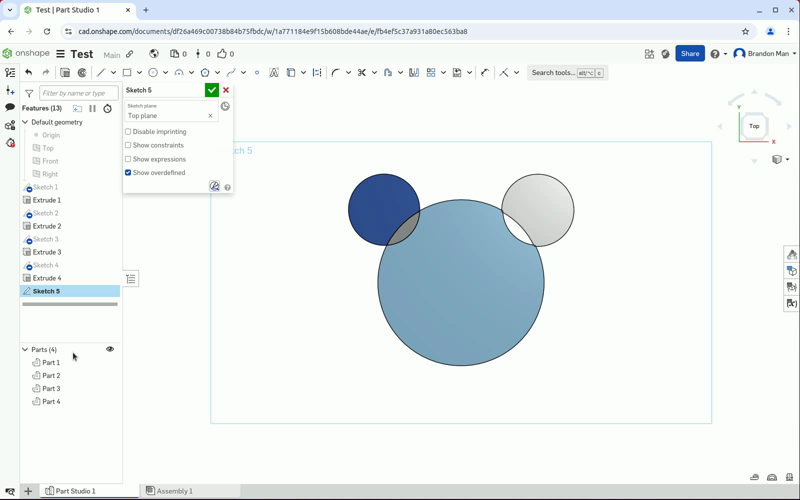
key(y)
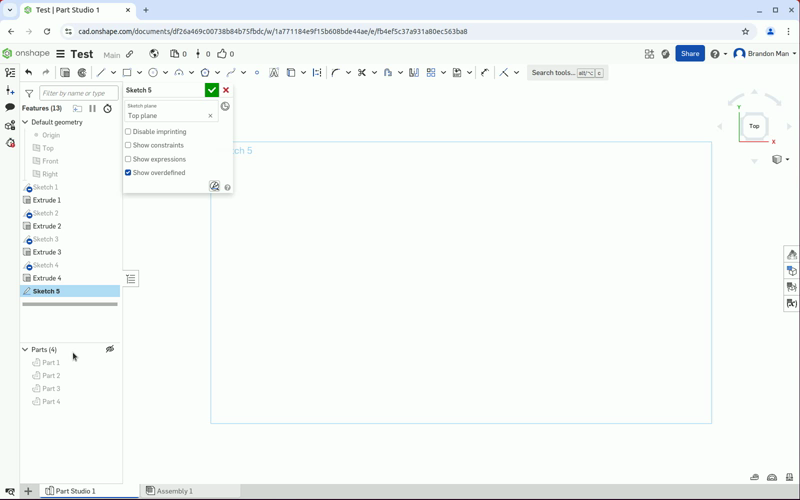
key(a)
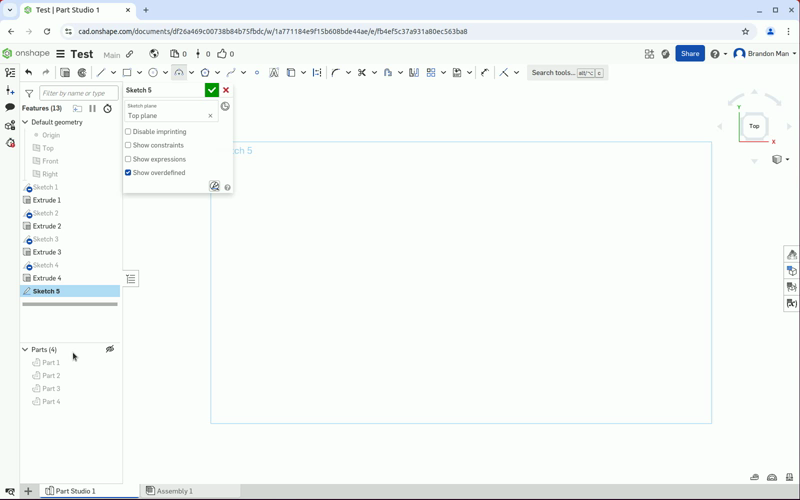
key_down(shift)
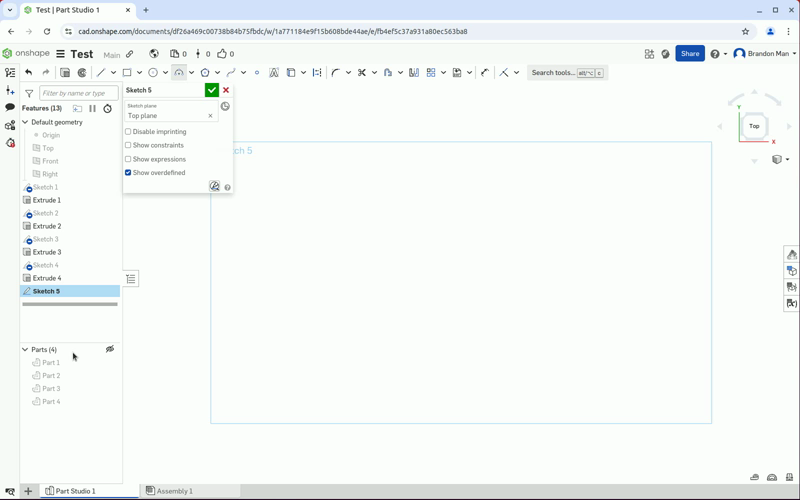
mouse_move(501, 211)
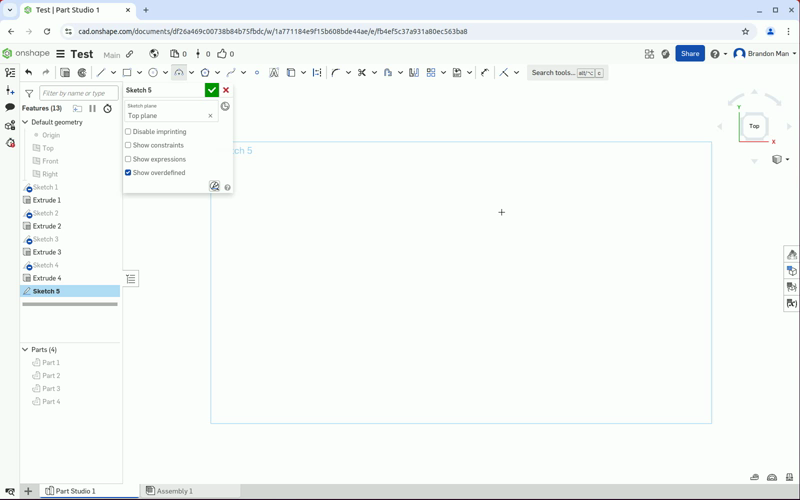
click(501, 211)
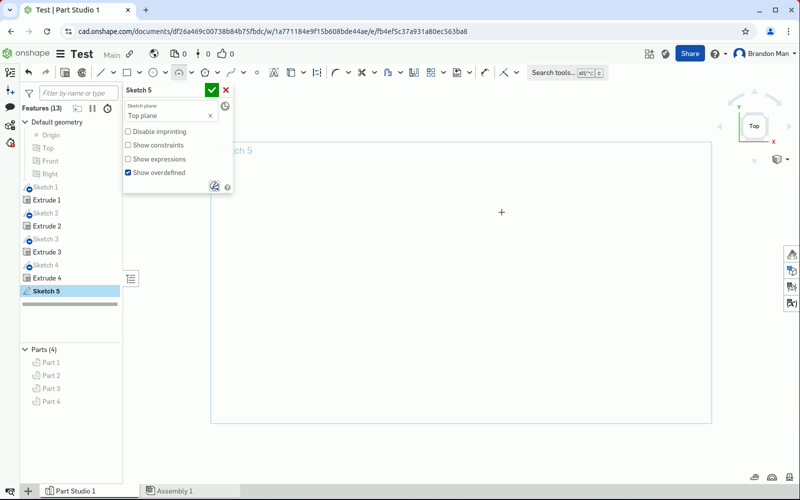
key_up(shift)
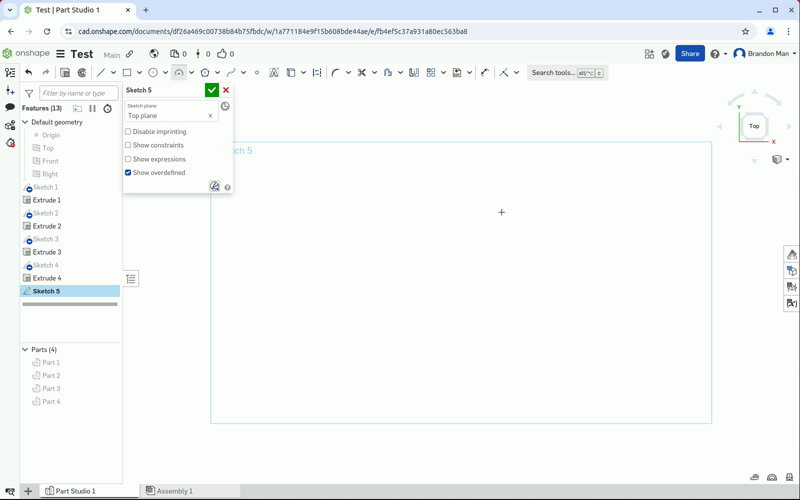
key_down(shift)
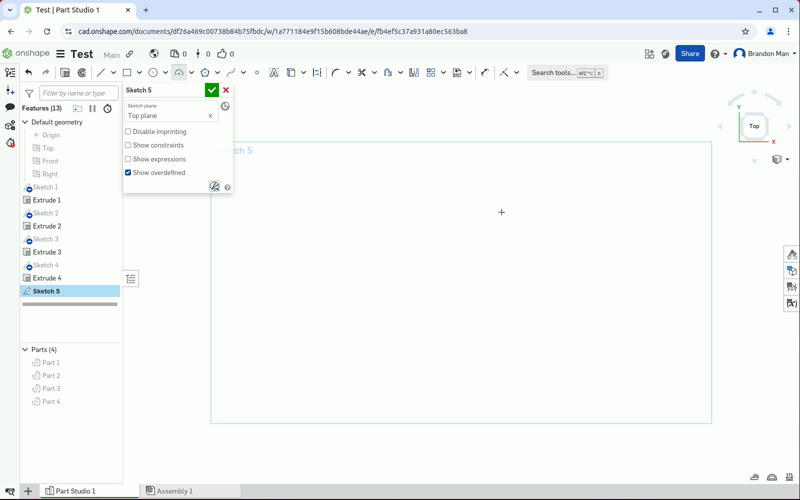
mouse_move(534, 246)
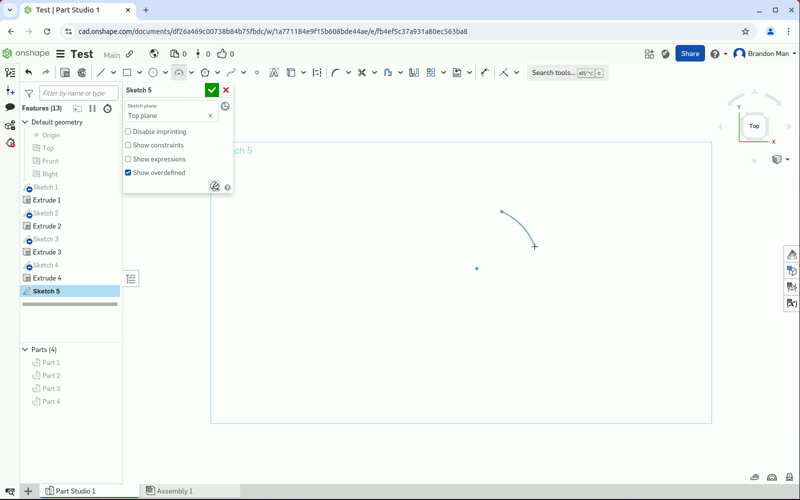
click(534, 246)
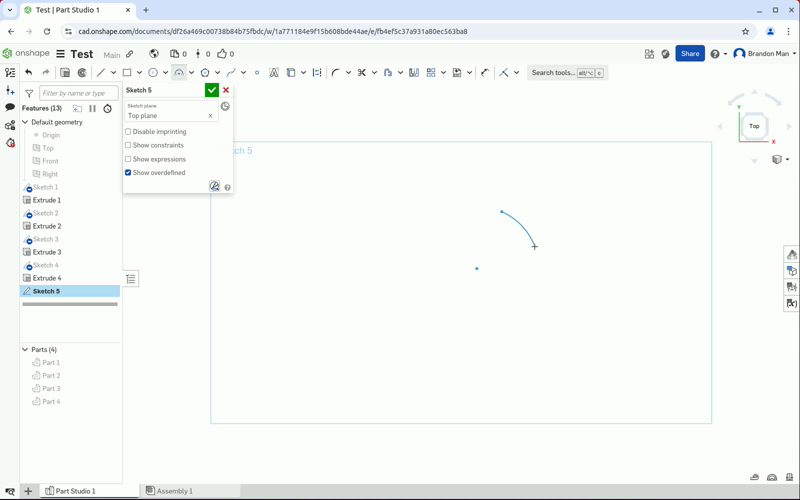
mouse_move(511, 234)
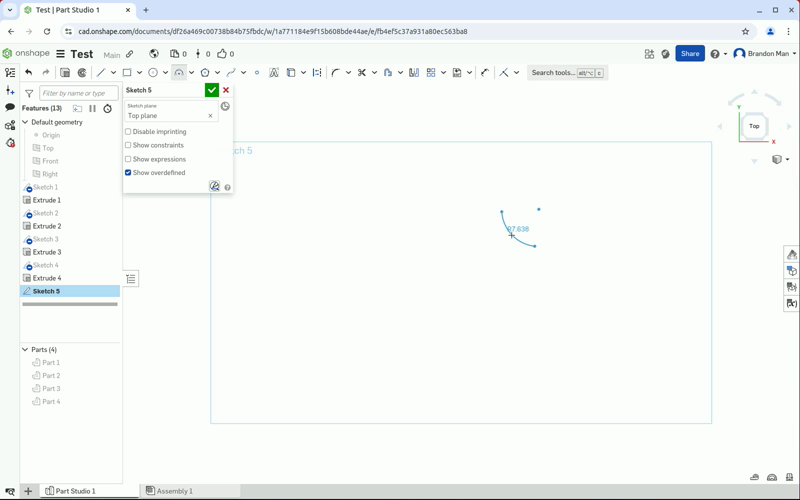
click(511, 234)
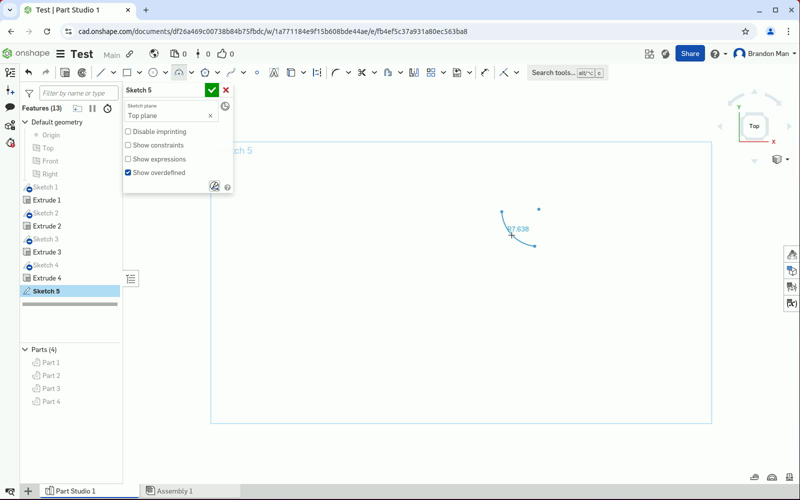
key_up(shift)
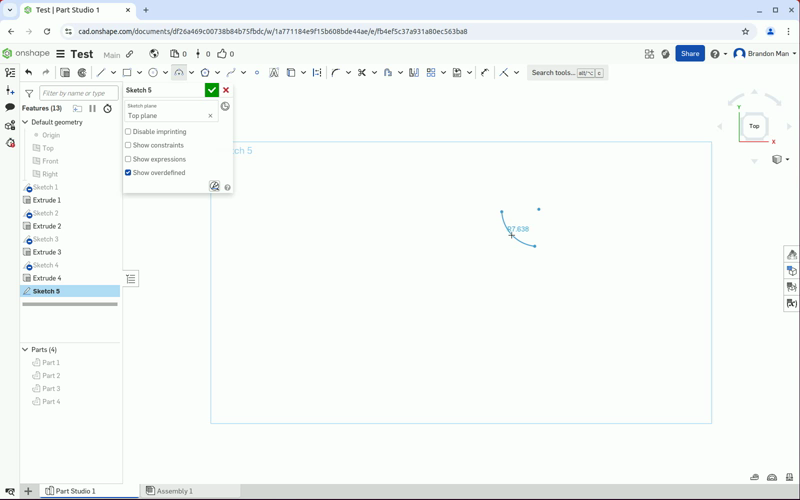
mouse_move(534, 246)
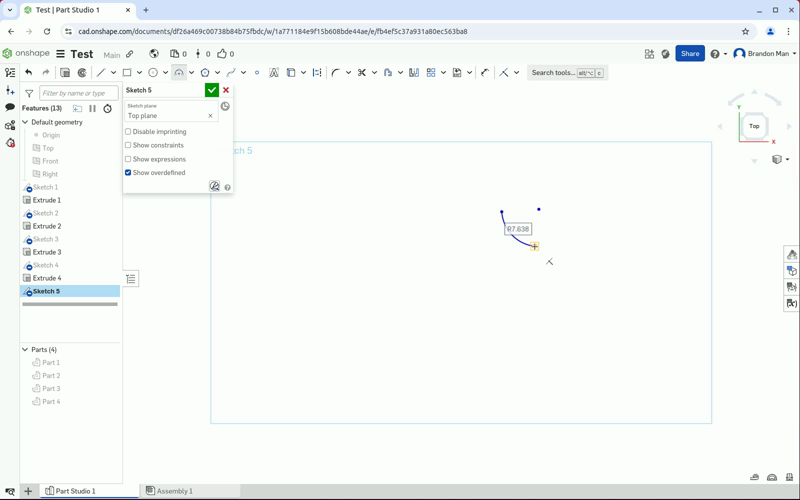
click(534, 246)
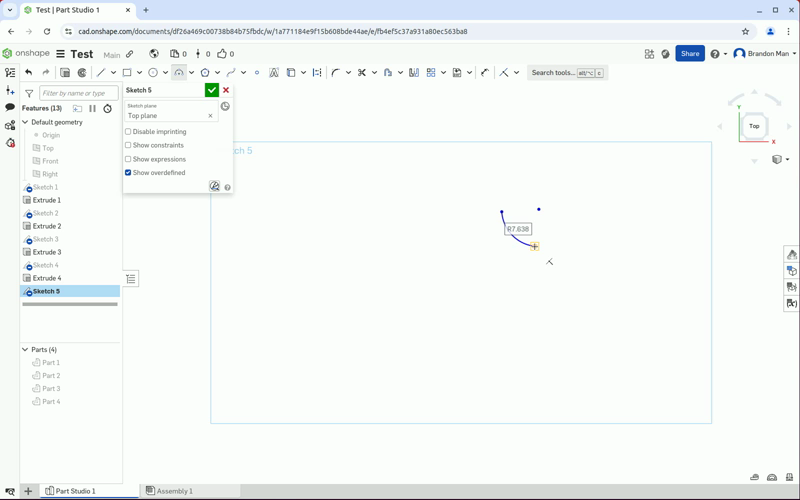
mouse_move(501, 211)
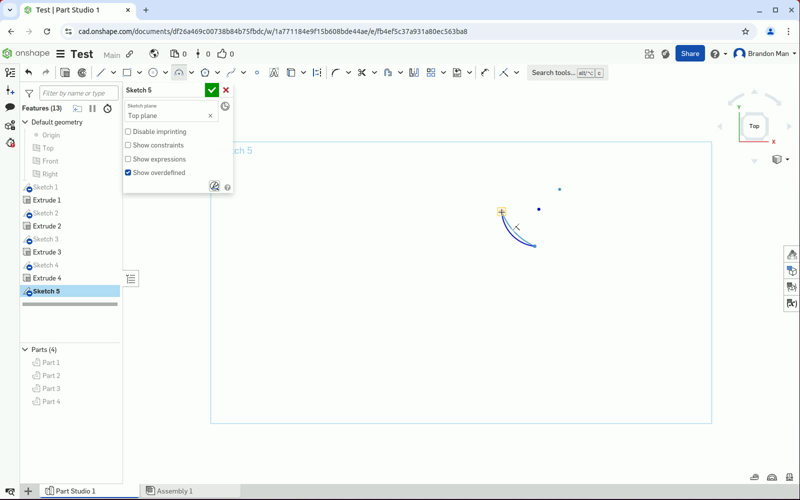
click(501, 211)
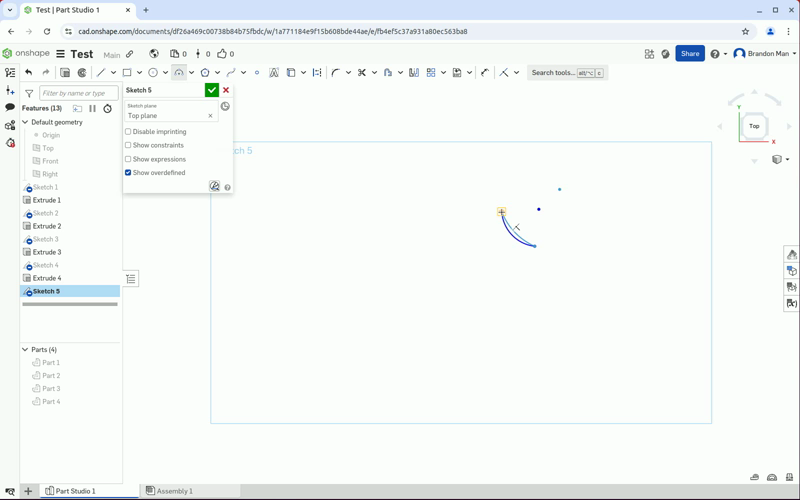
key_down(shift)
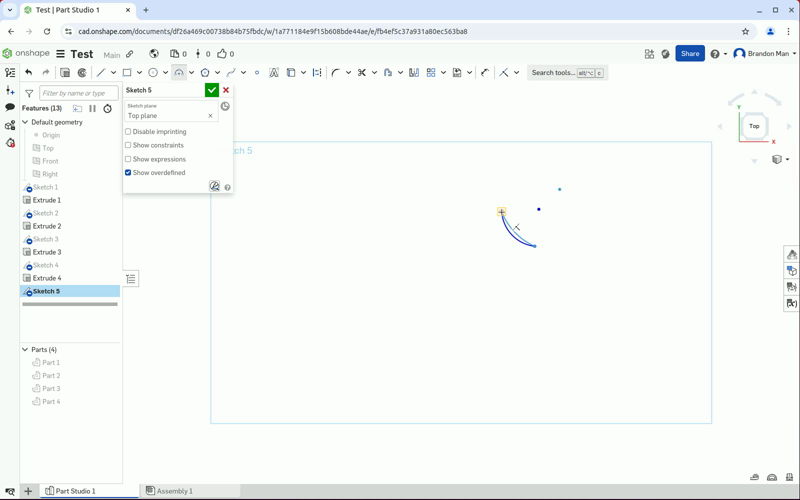
mouse_move(520, 226)
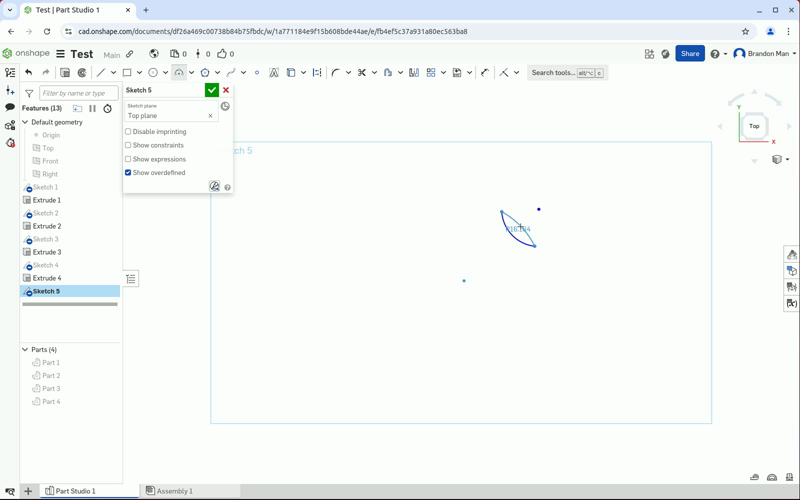
click(520, 226)
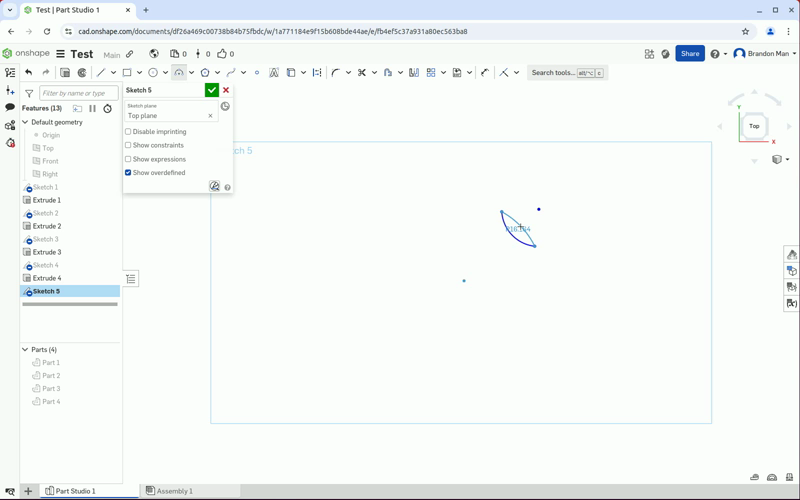
key_up(shift)
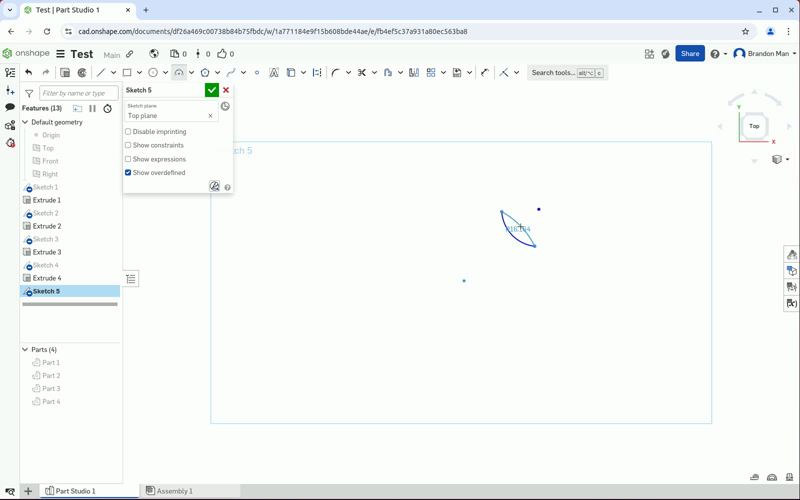
key(esc)
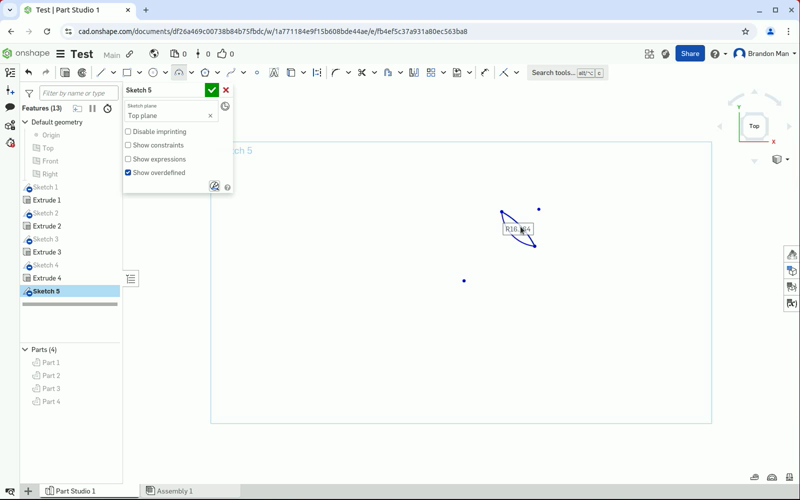
mouse_move(512, 229)
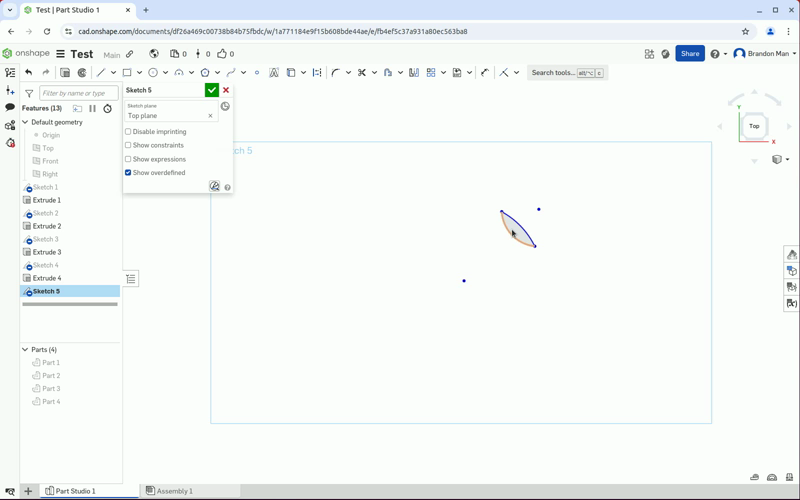
scroll(6)
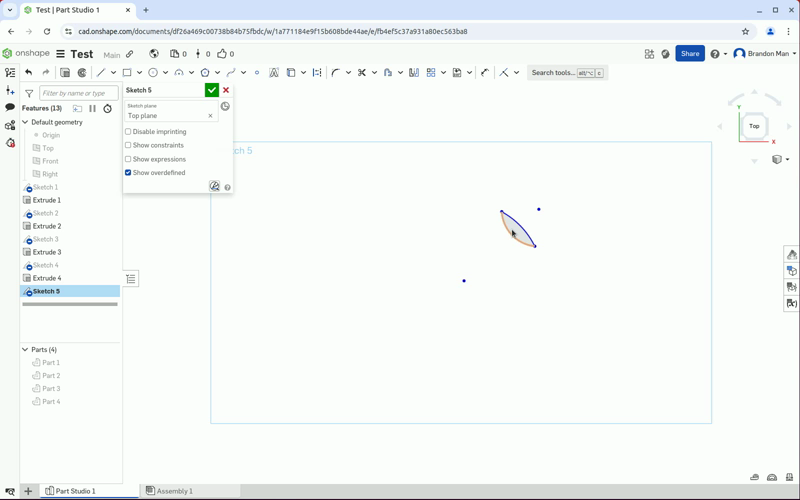
scroll(6)
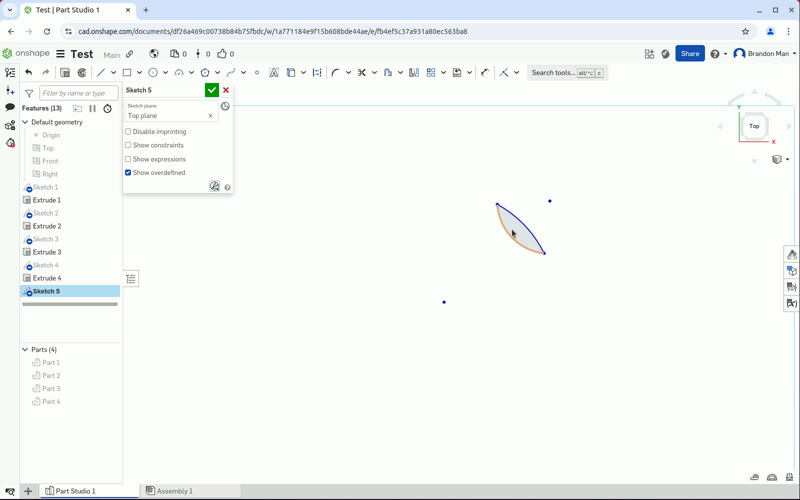
scroll(6)
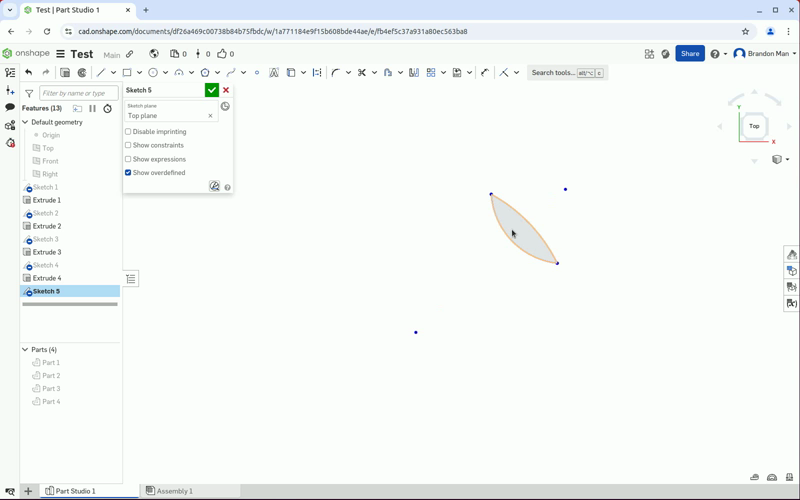
scroll(6)
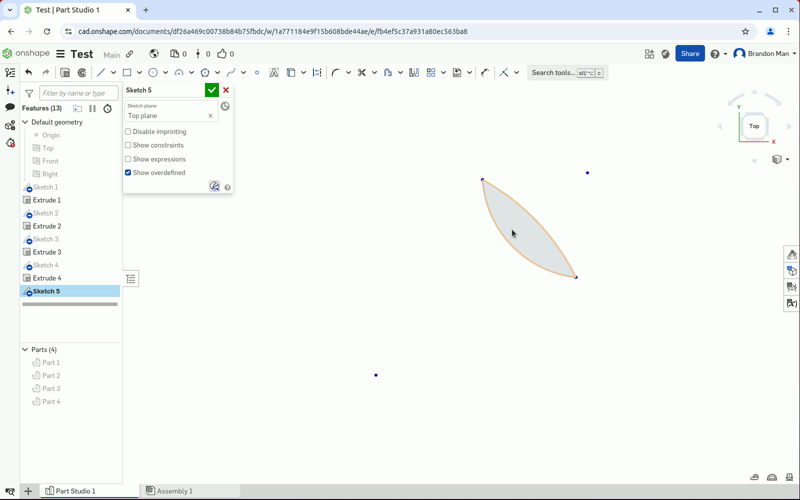
scroll(6)
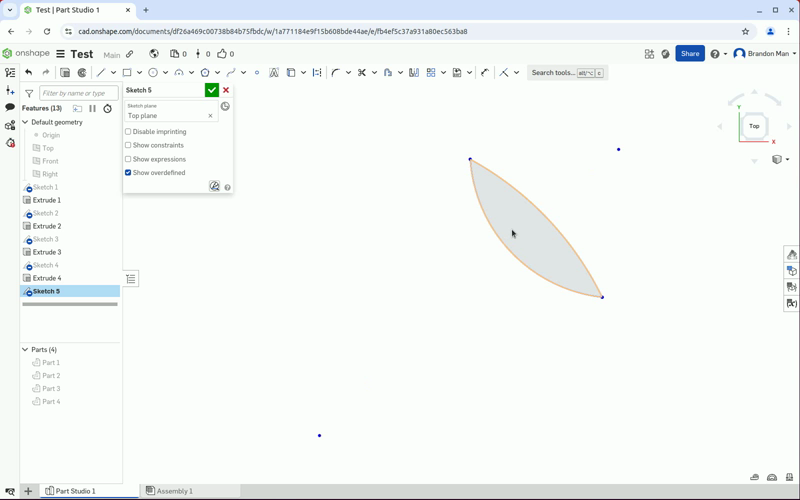
scroll(6)
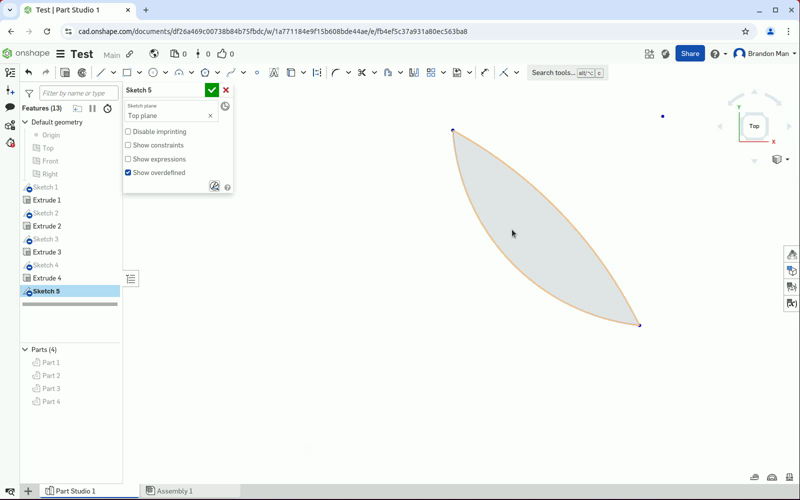
scroll(6)
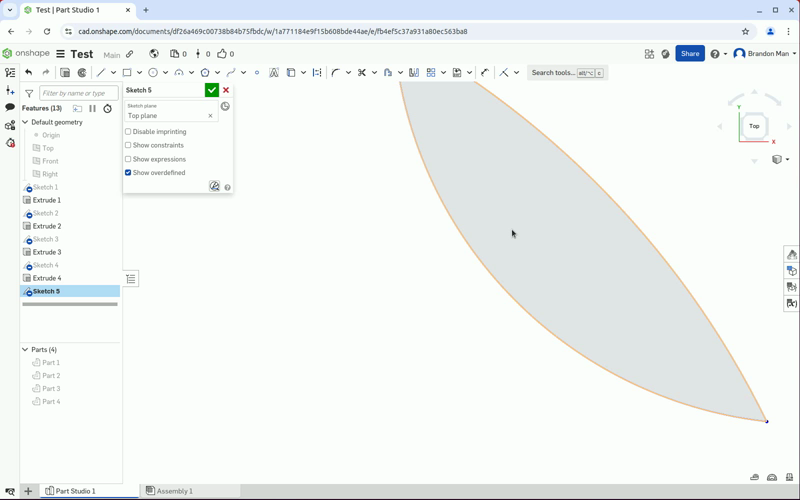
click(512, 229)
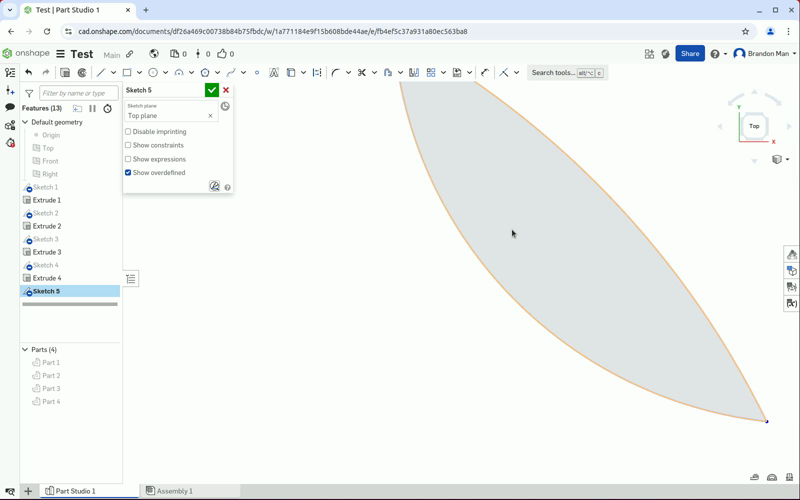
scroll(-6)
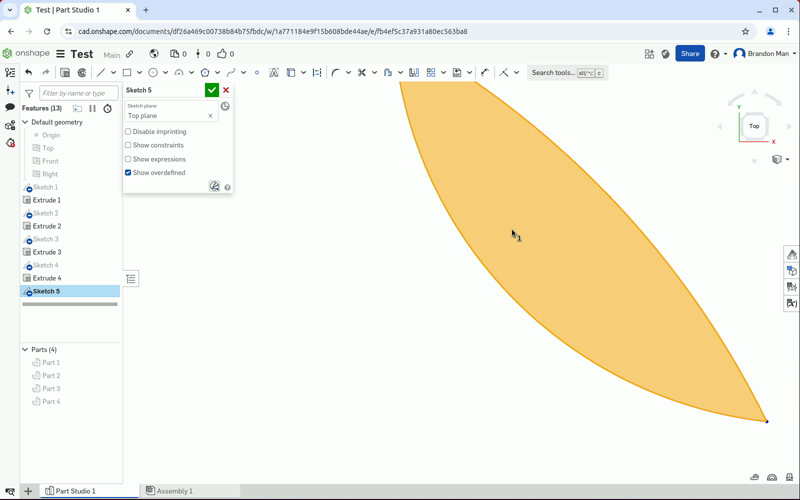
scroll(-6)
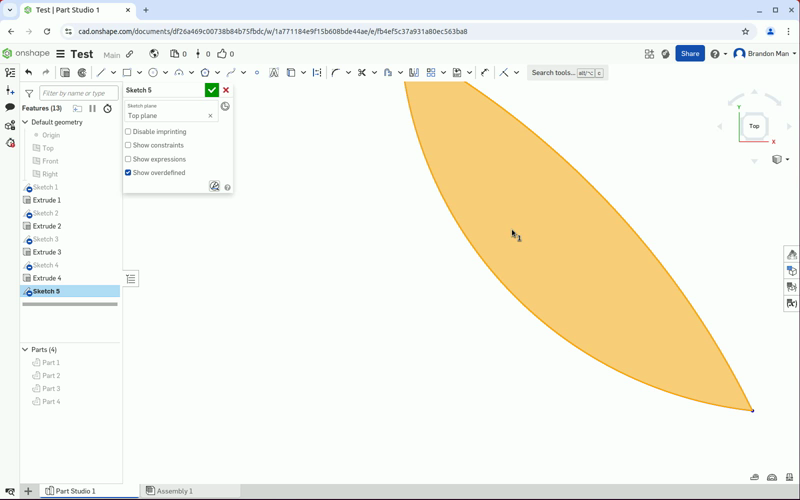
scroll(-6)
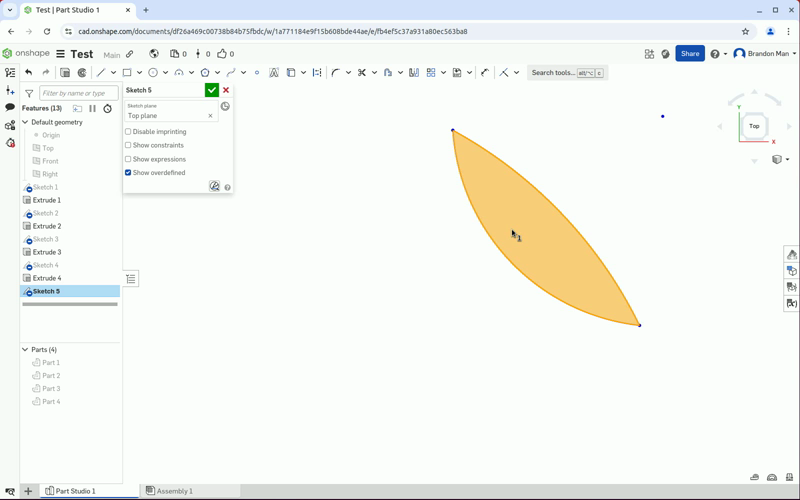
scroll(-6)
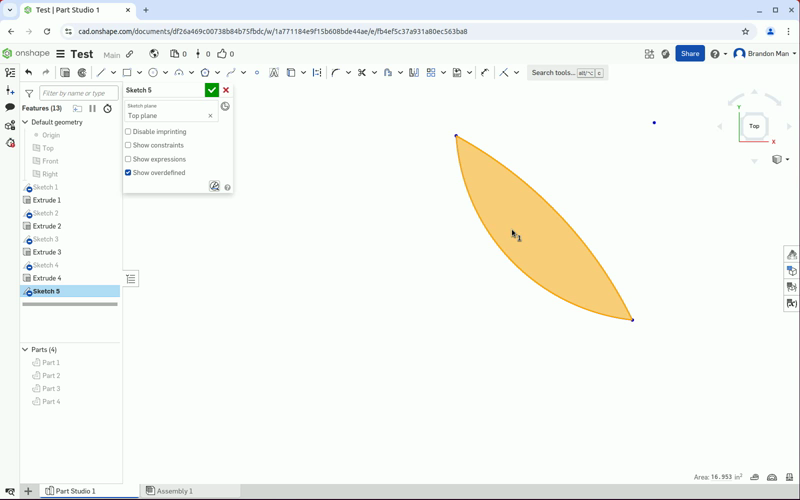
scroll(-6)
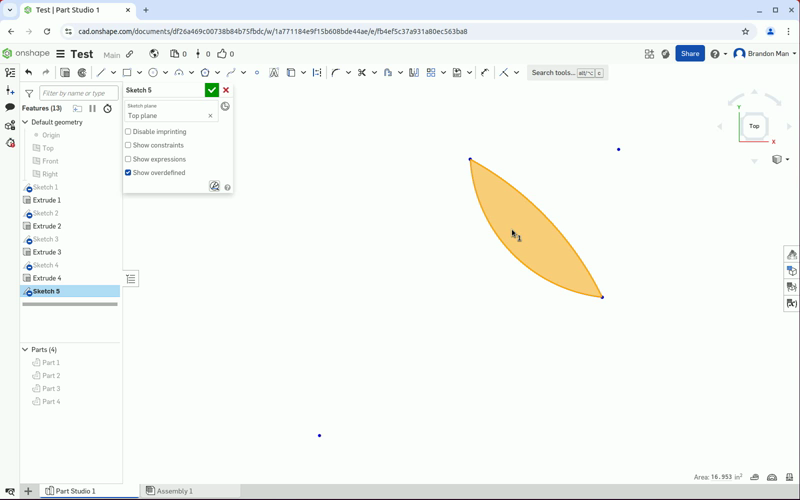
scroll(-6)
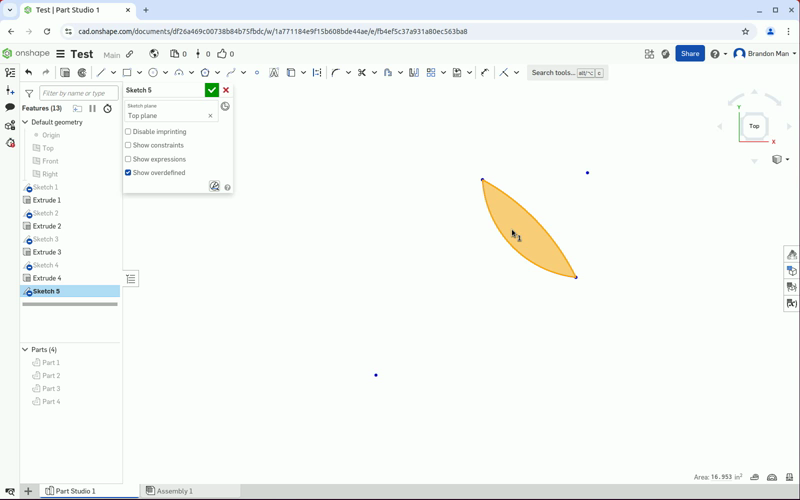
scroll(-6)
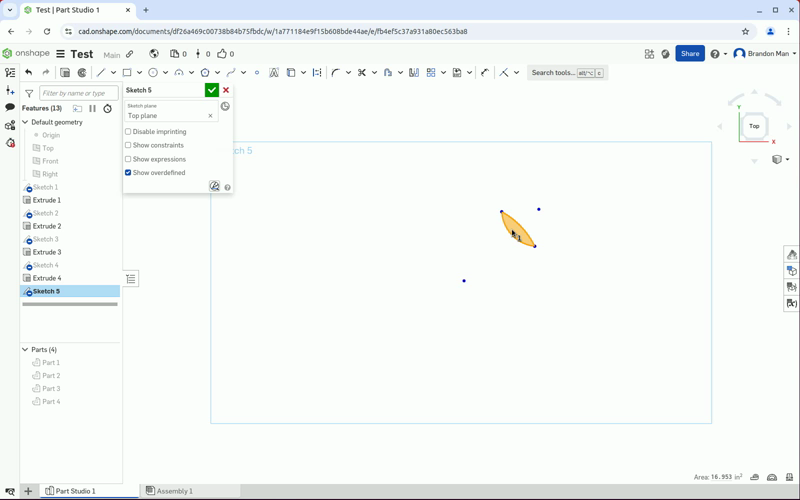
mouse_move(73, 352)
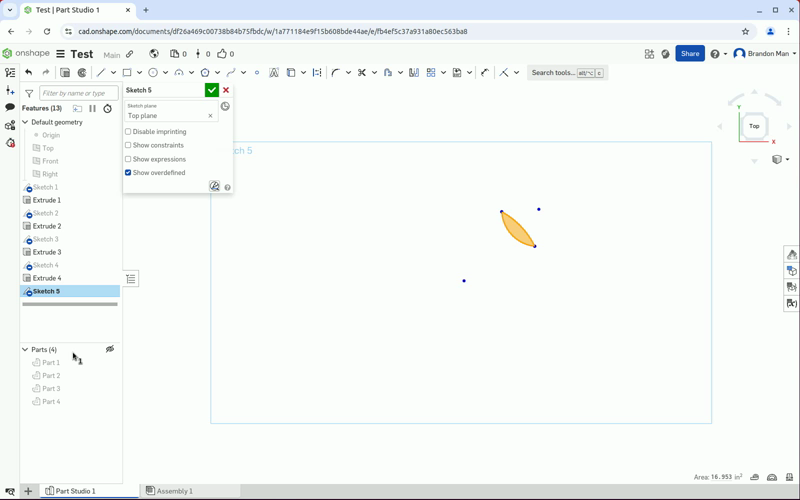
key(shift+y)
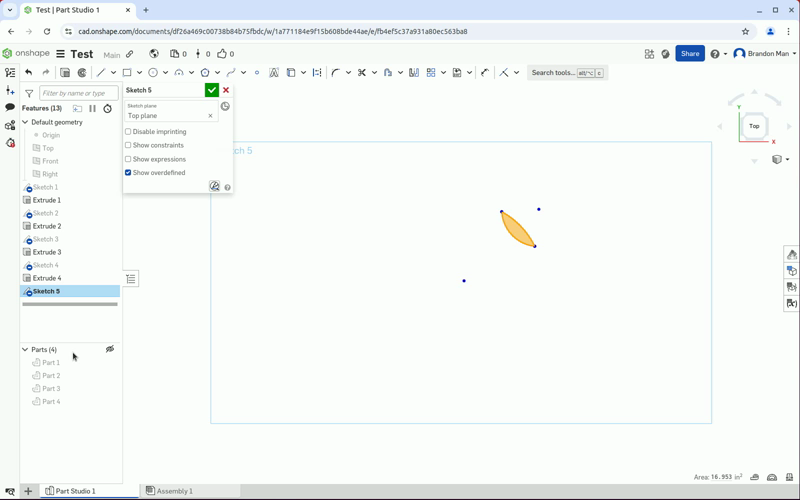
key(shift+e)
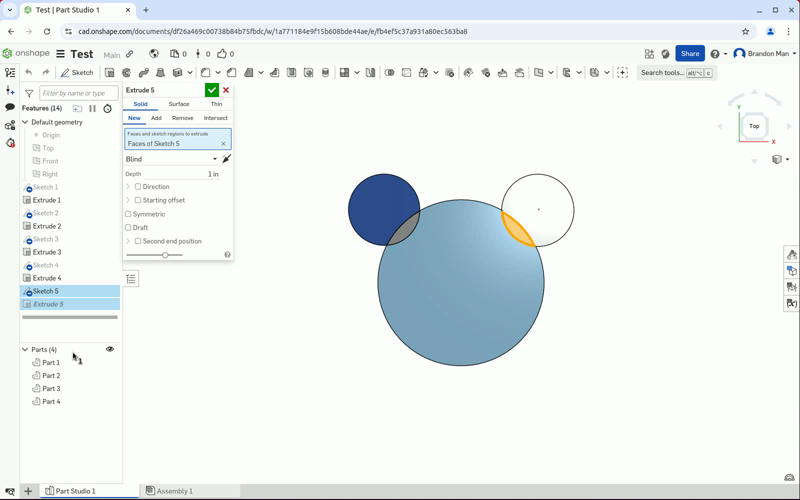
mouse_move(143, 106)
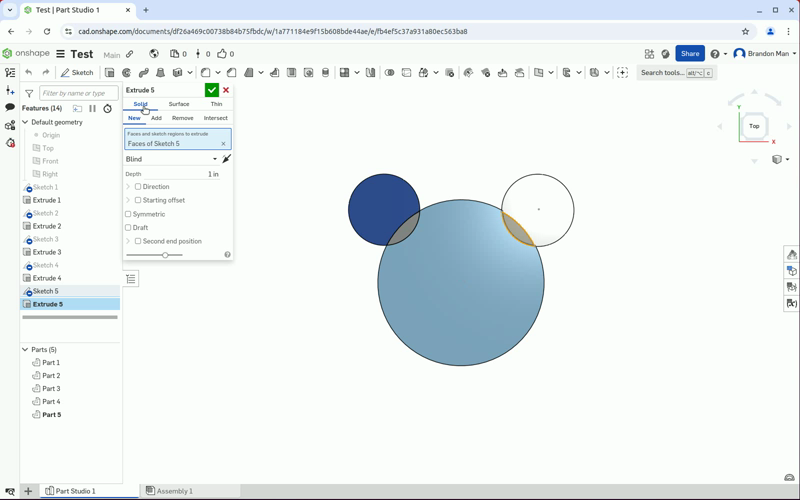
click(143, 106)
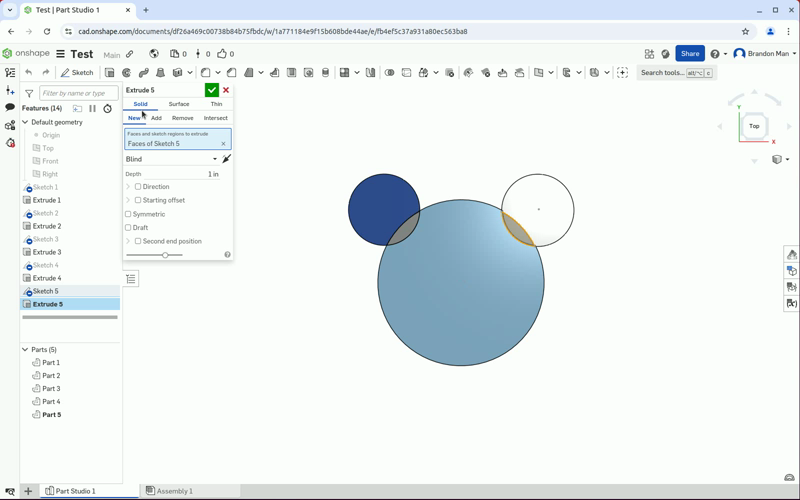
mouse_move(137, 120)
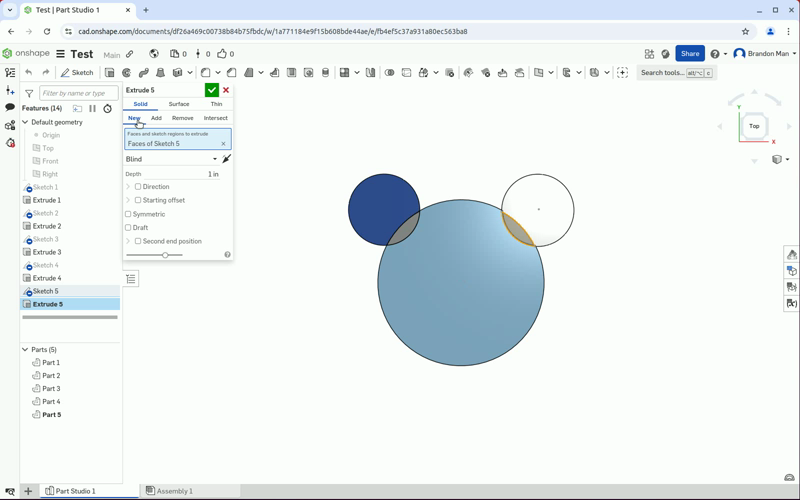
click(137, 120)
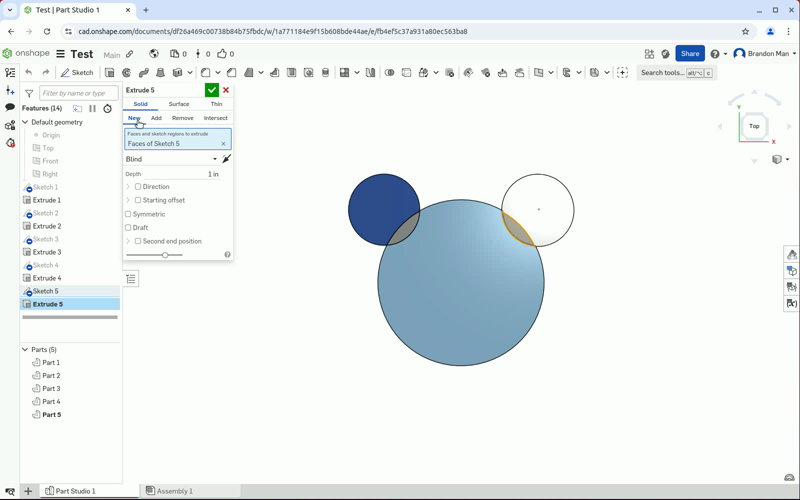
key(tab, 4)
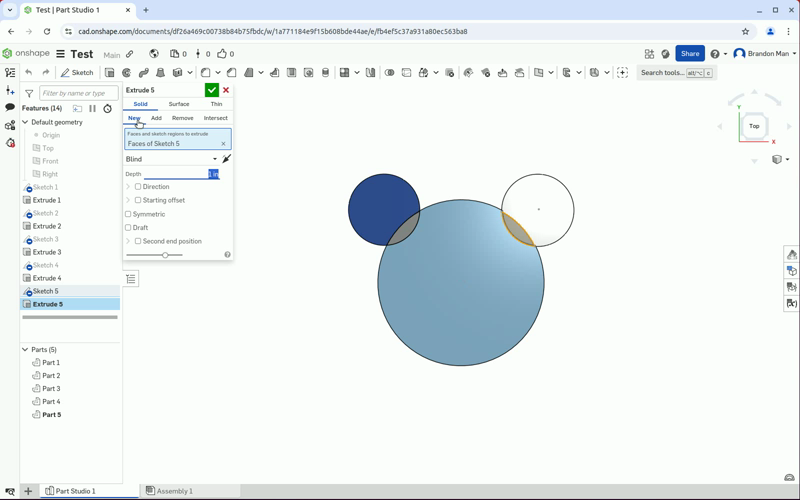
text(9.628)
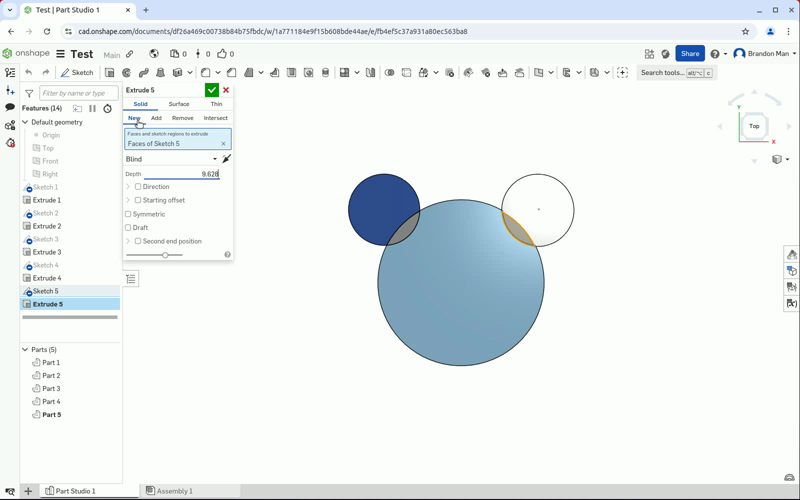
key(enter)
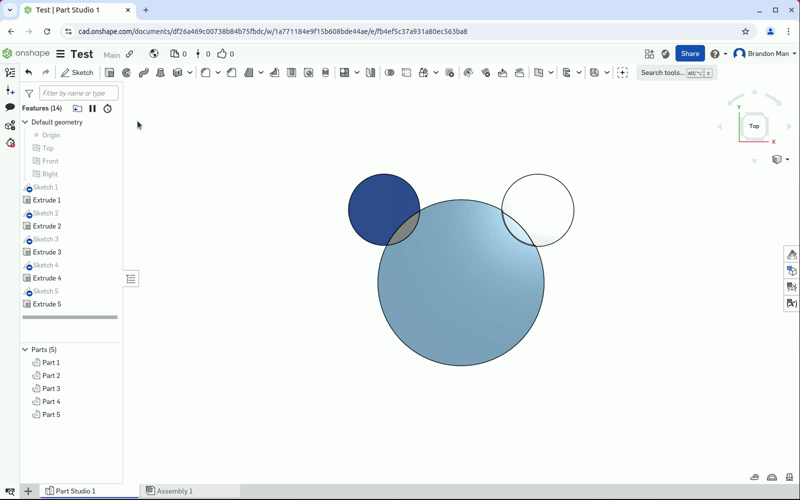
key(shift+h)
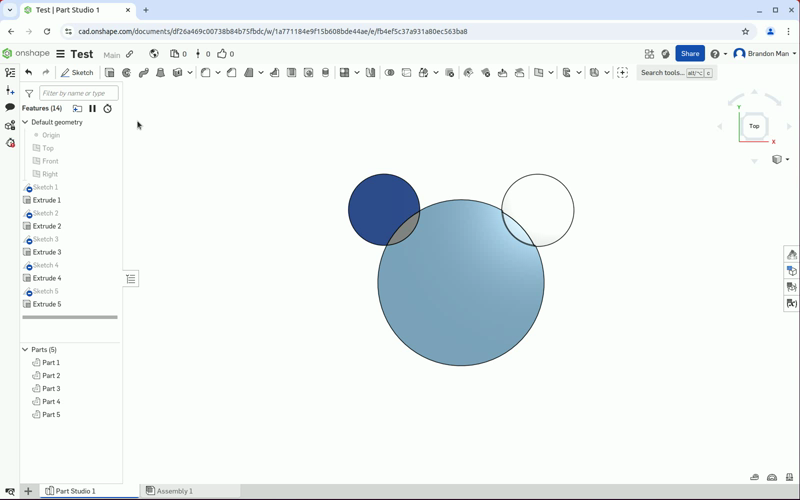
key(shift+h)
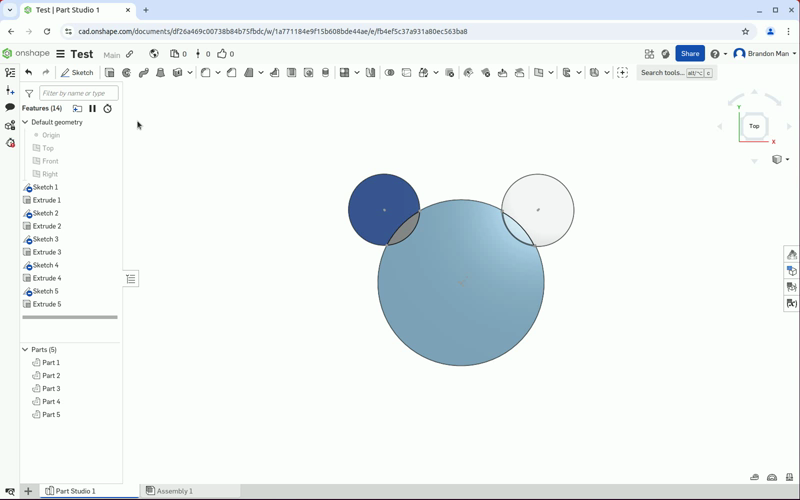
key(shift+7)
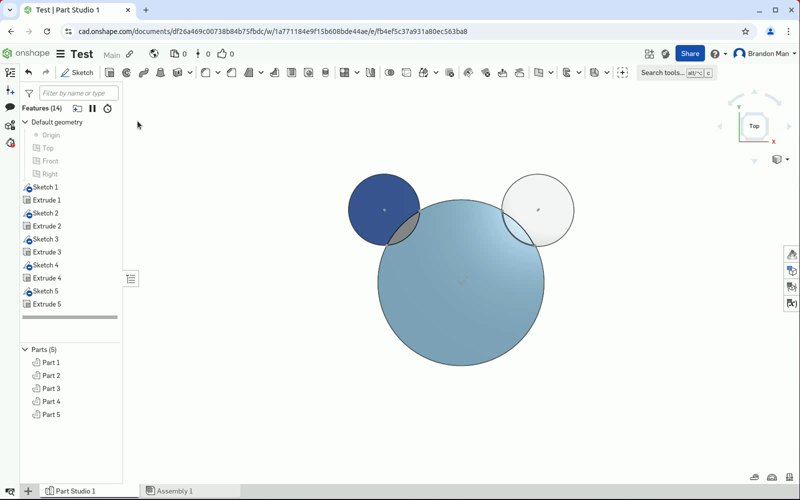
key(up, 3)
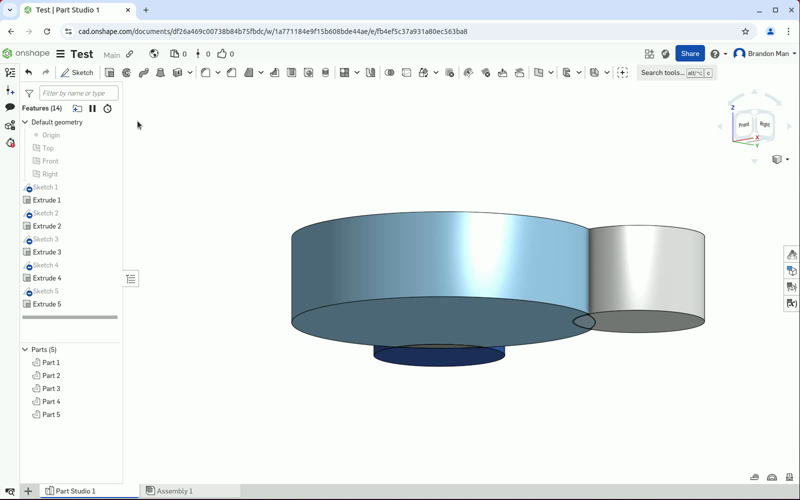
key(left, 3)
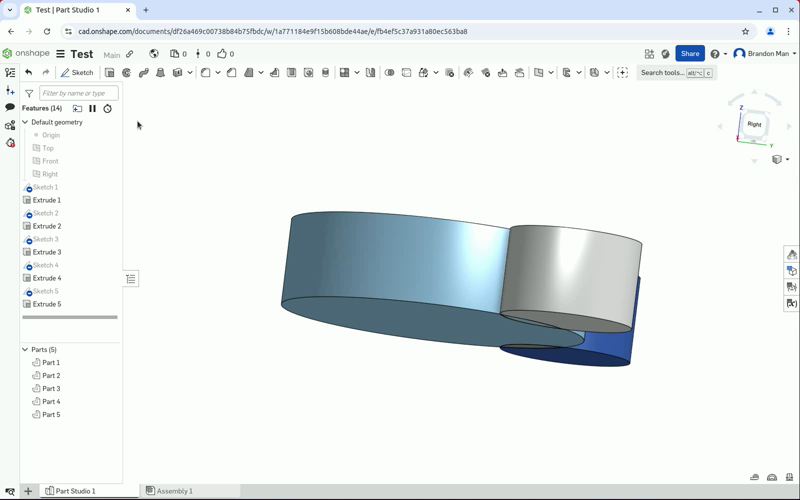
key(right, 3)
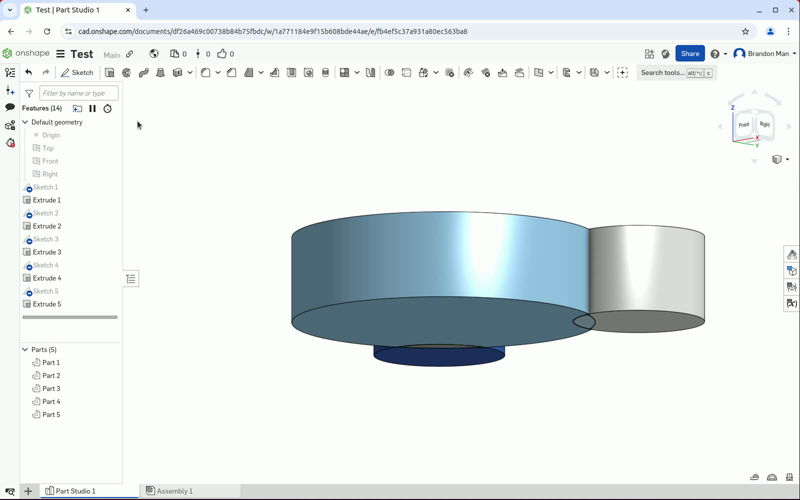
key(down, 3)
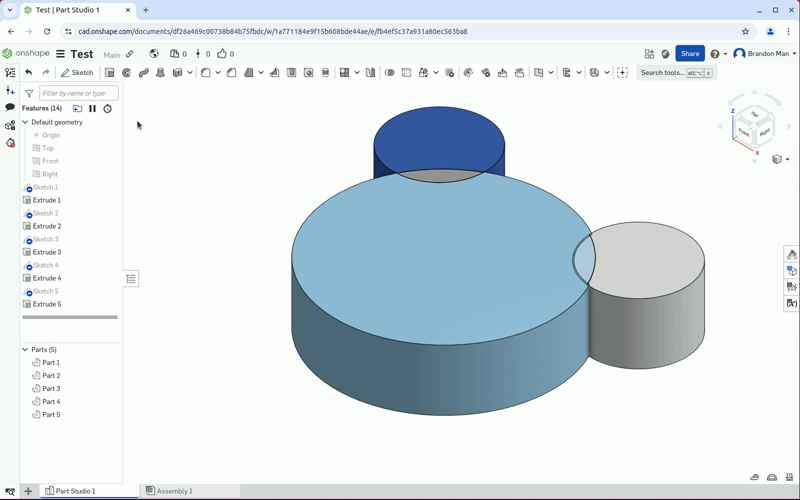
mouse_move(73, 189)
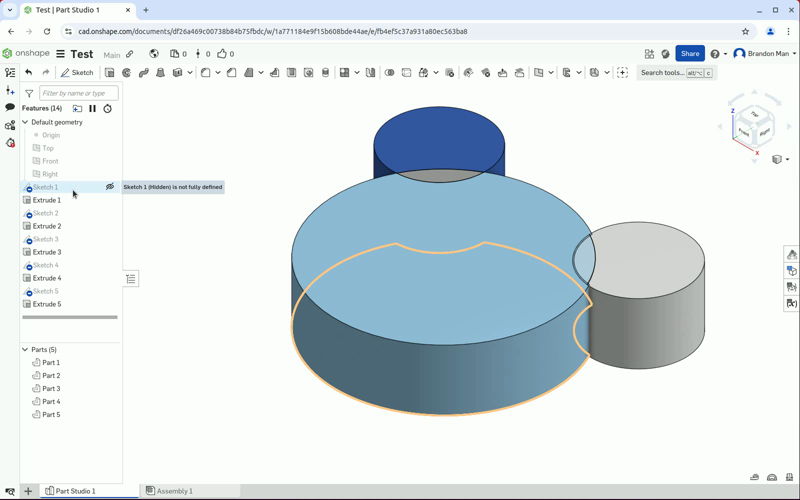
click(73, 189)